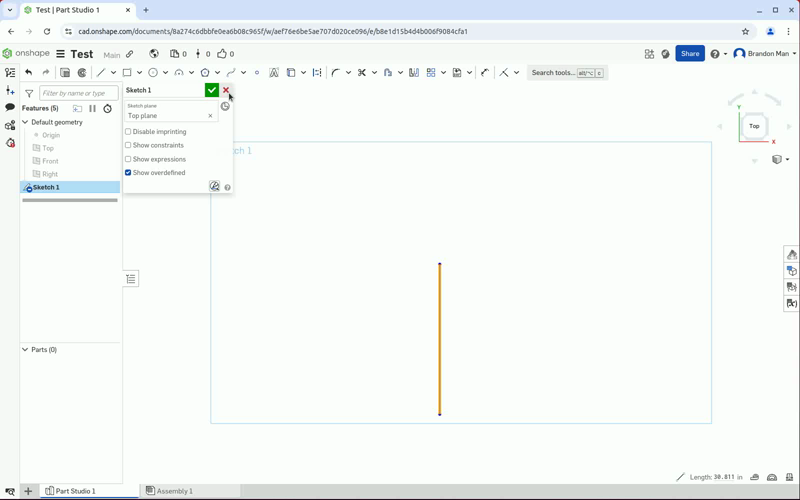
key(shift+h)
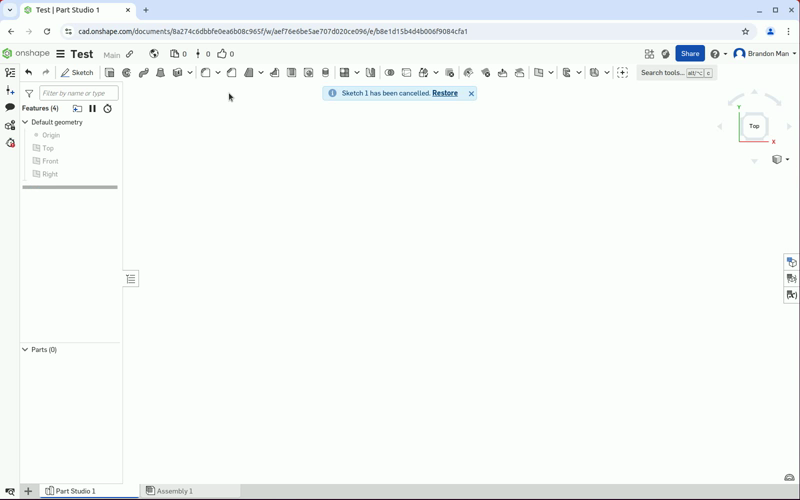
mouse_move(73, 352)
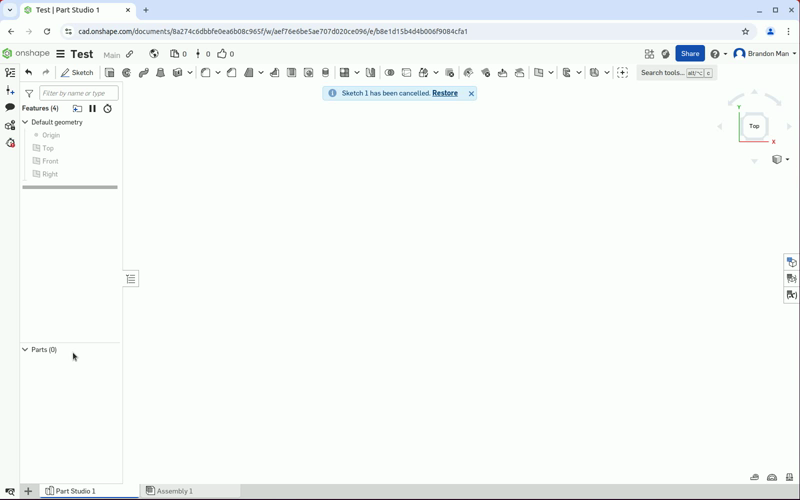
key(y)
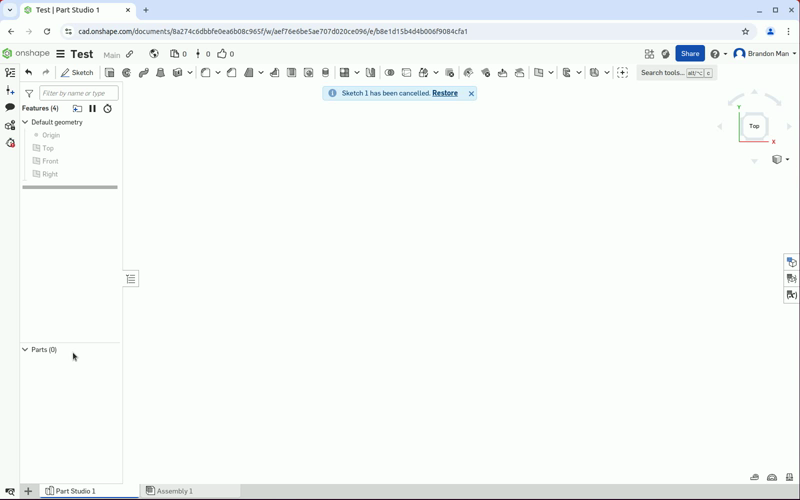
key(shift+p)
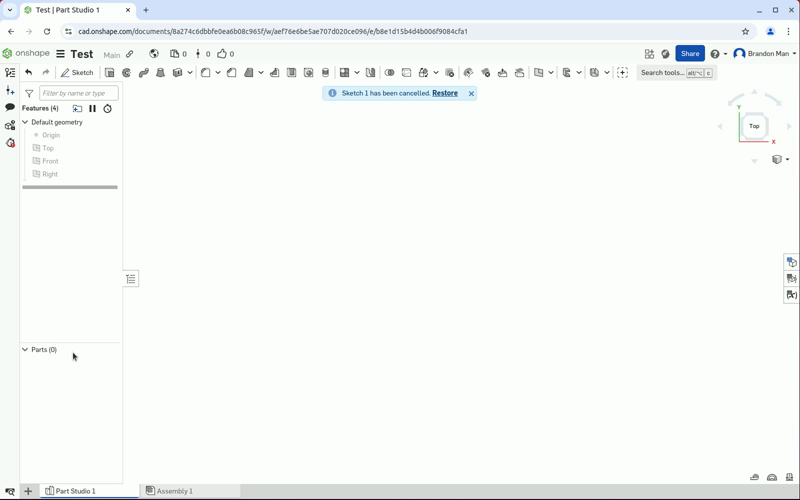
key(space)
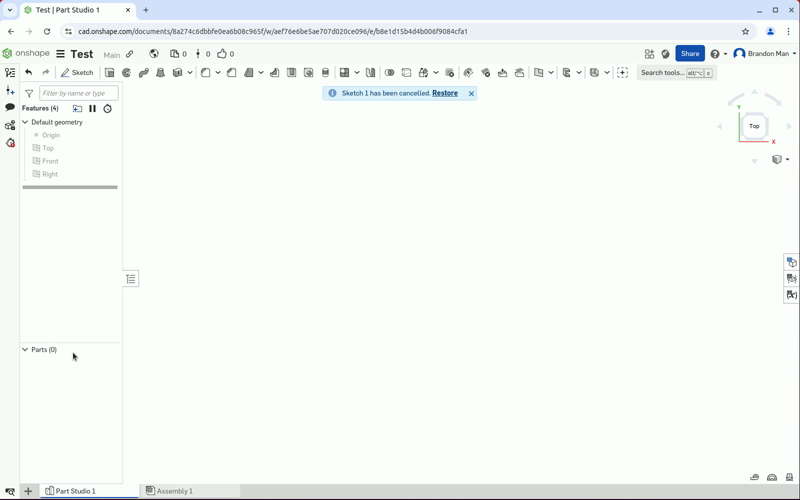
key_down(shift)
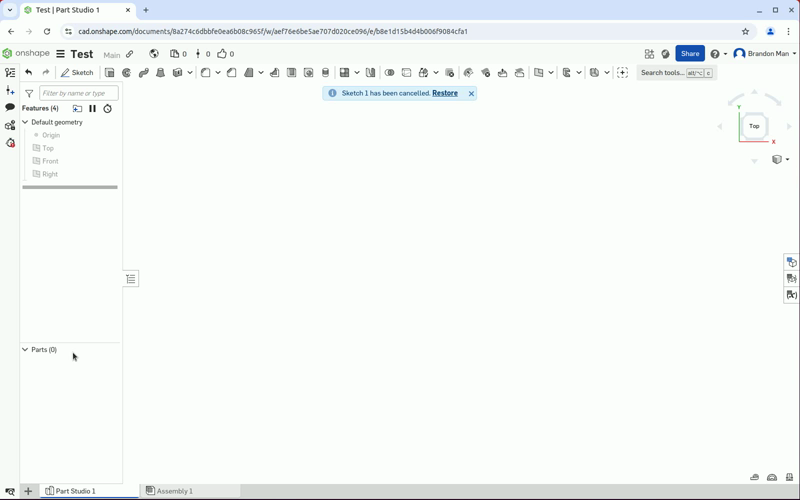
key(up)
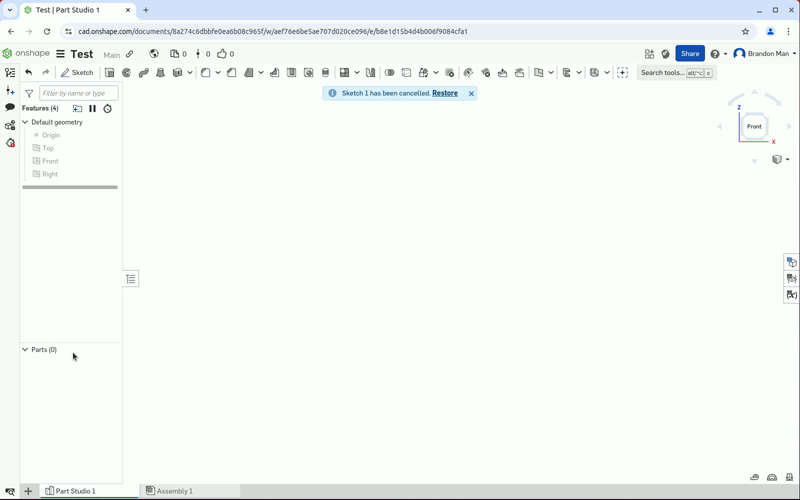
key_up(shift)
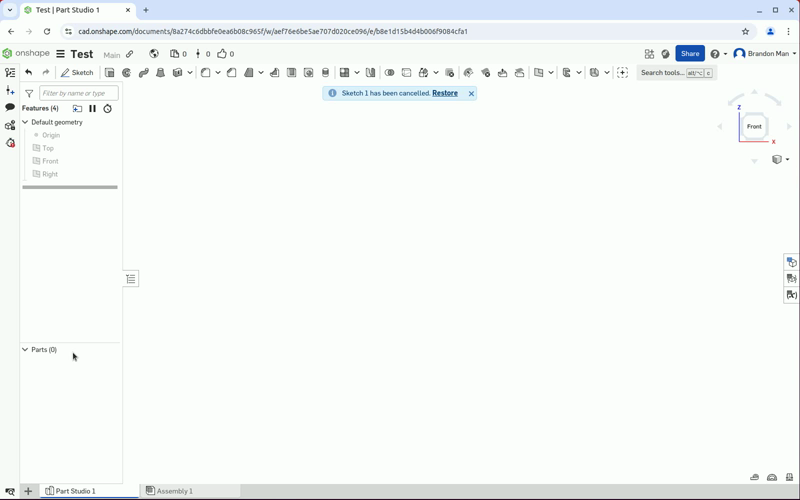
mouse_move(73, 352)
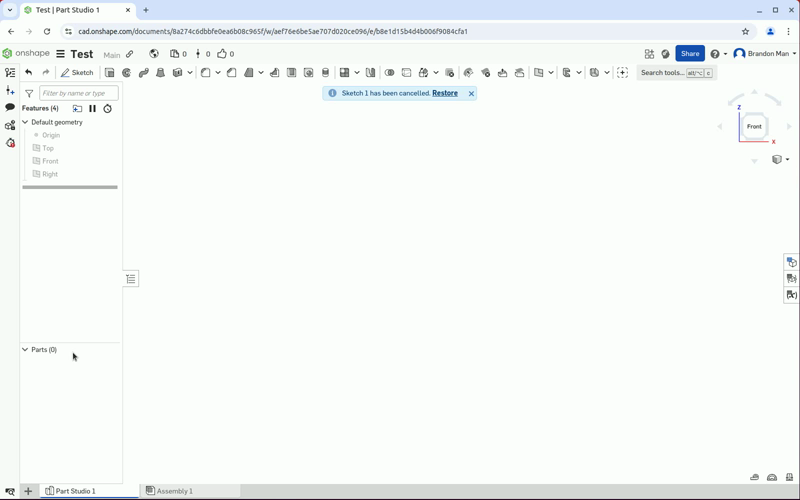
key(shift+y)
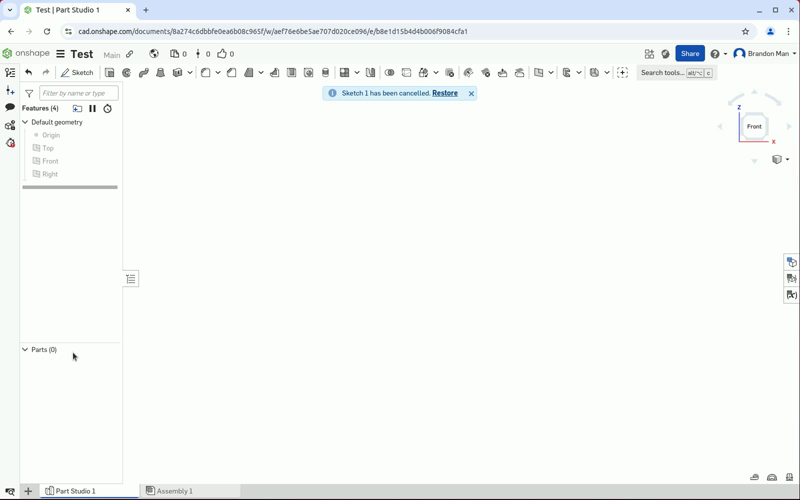
key(shift+s)
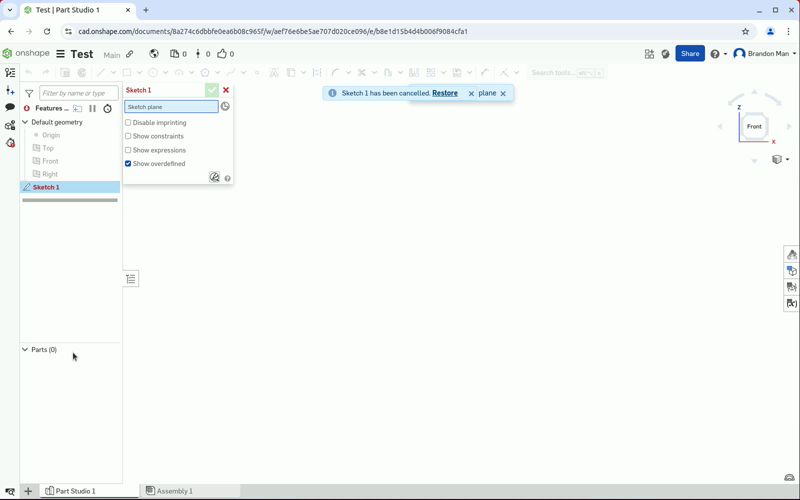
mouse_move(73, 163)
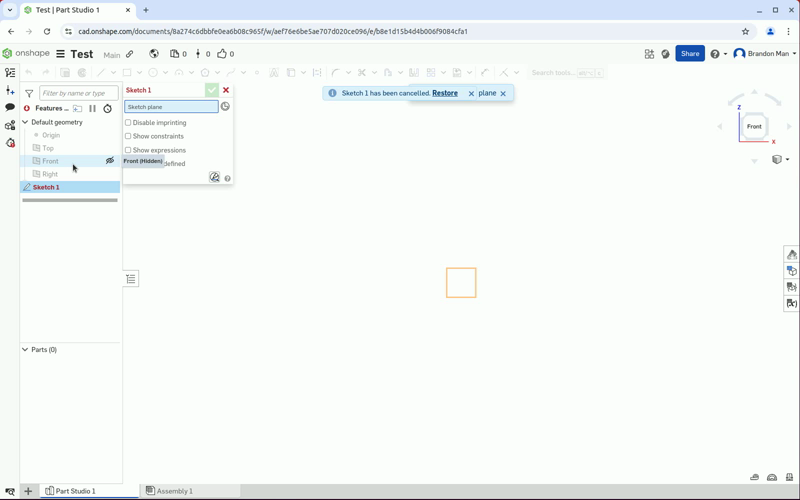
click(73, 163)
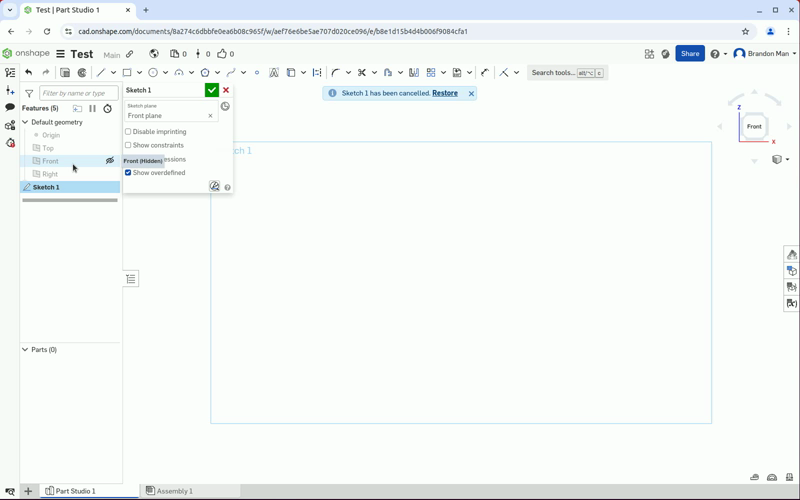
mouse_move(73, 352)
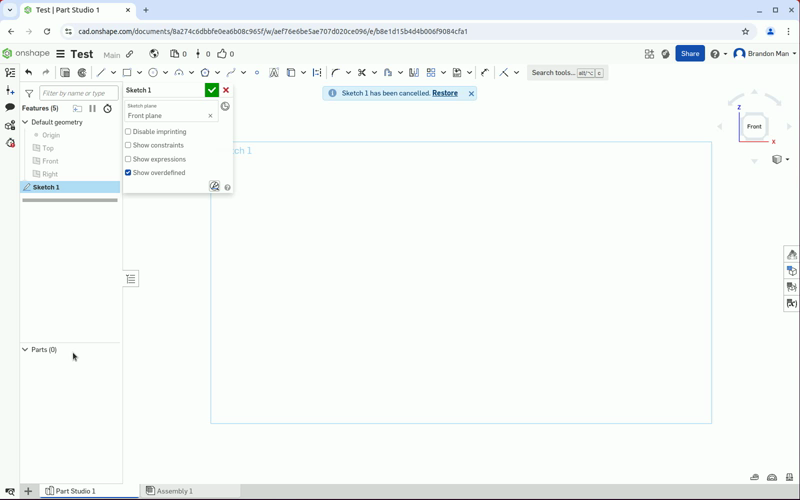
key(y)
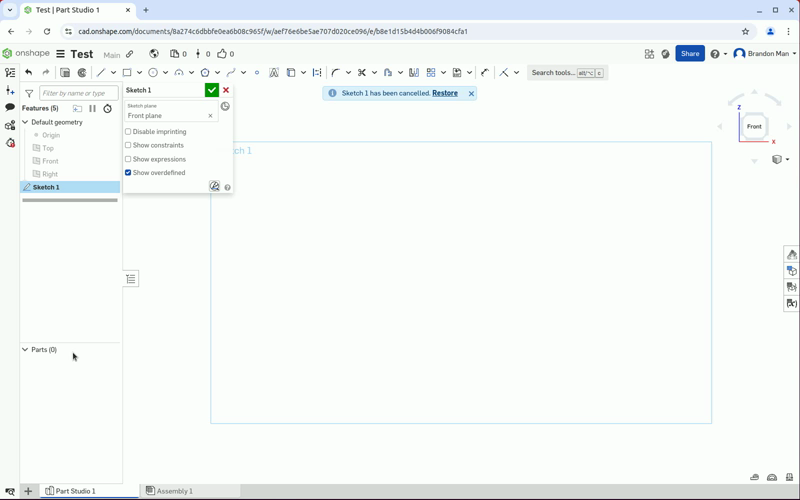
key(a)
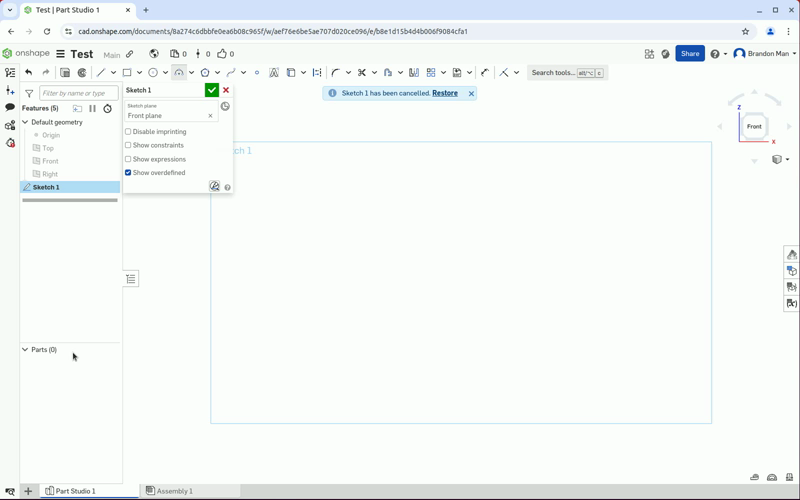
key_down(shift)
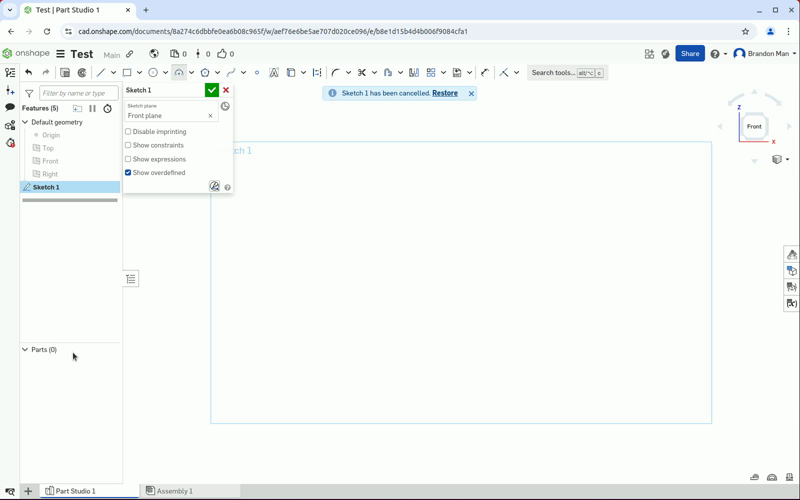
mouse_move(460, 276)
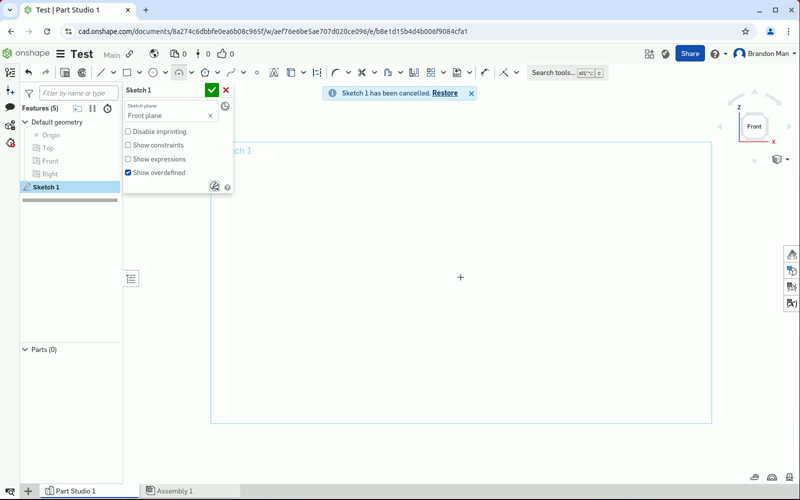
click(460, 276)
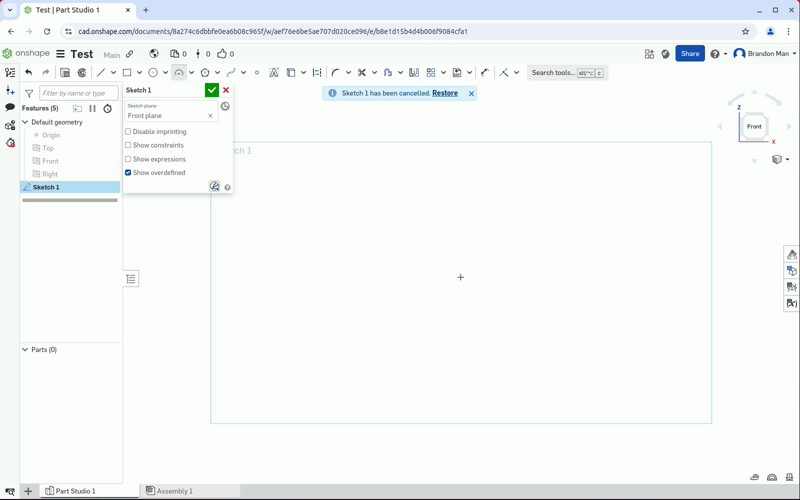
key_up(shift)
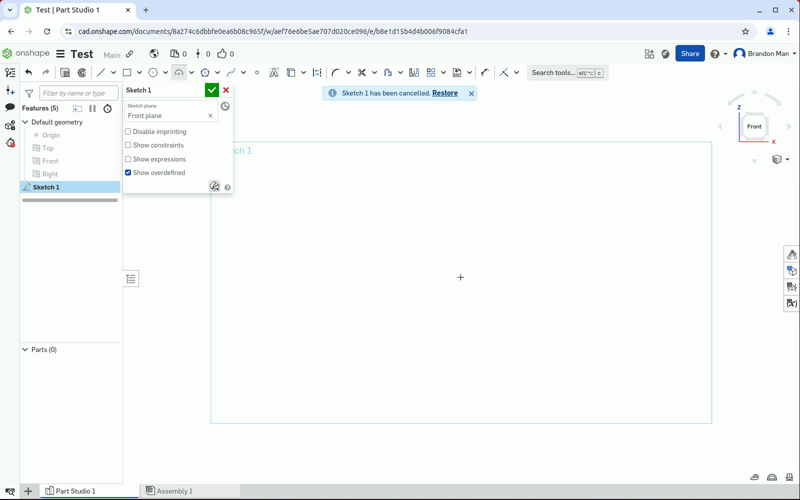
key_down(shift)
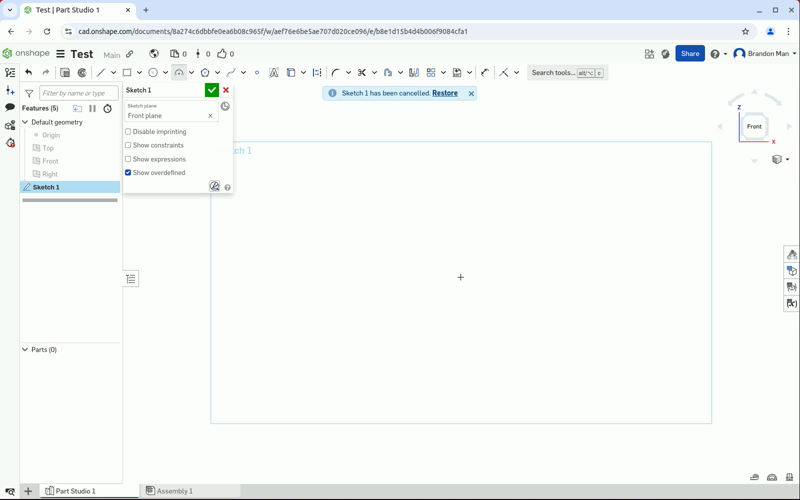
mouse_move(467, 283)
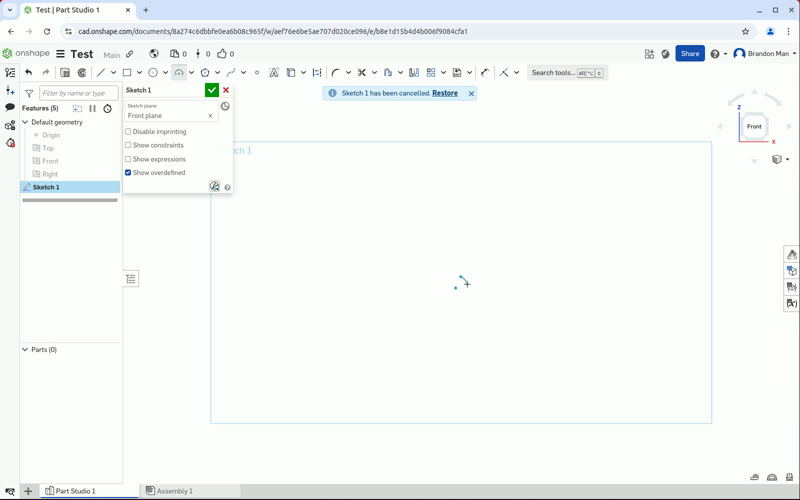
click(467, 283)
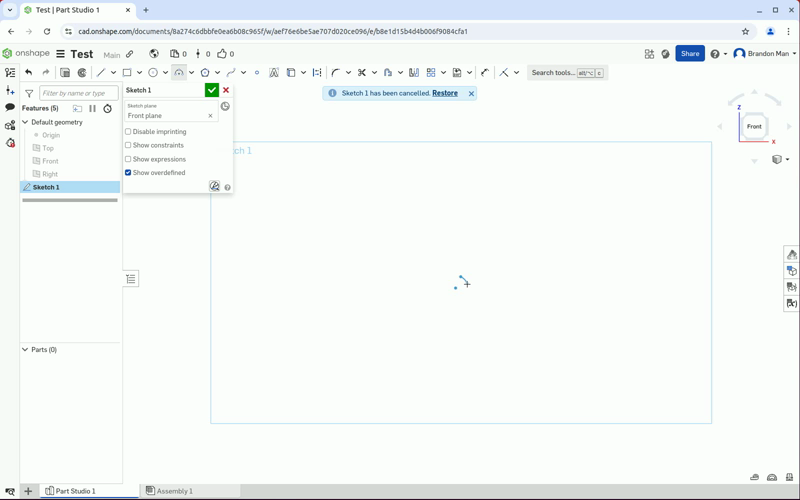
mouse_move(462, 281)
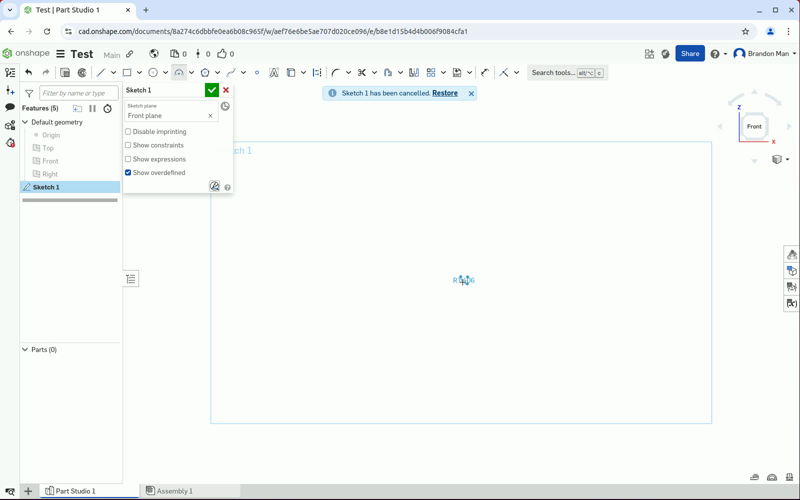
click(462, 281)
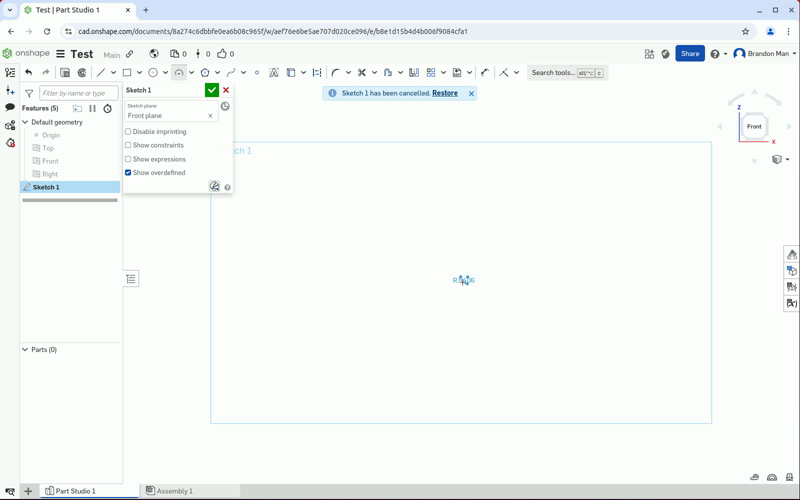
key_up(shift)
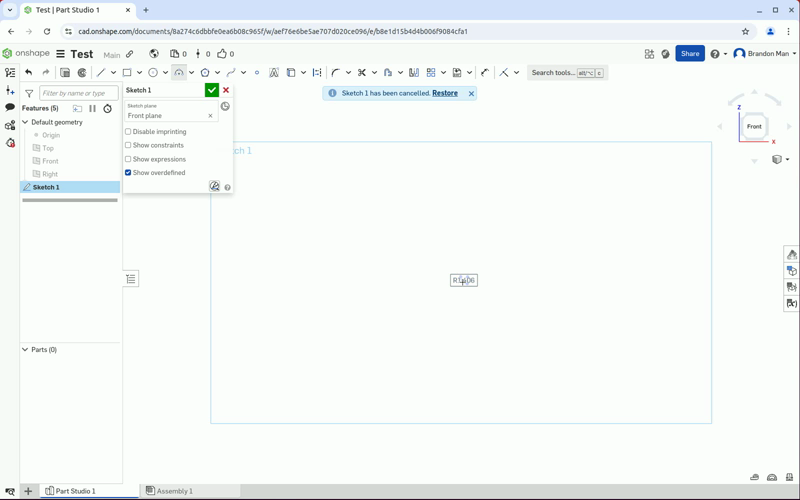
key(esc)
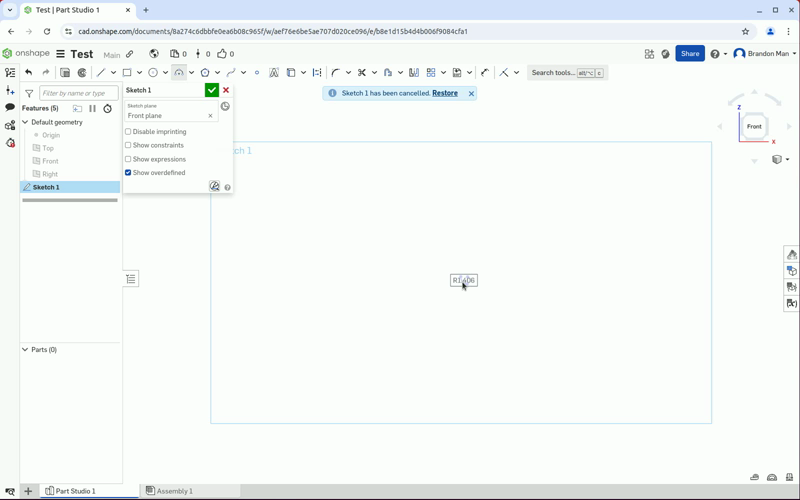
key(l)
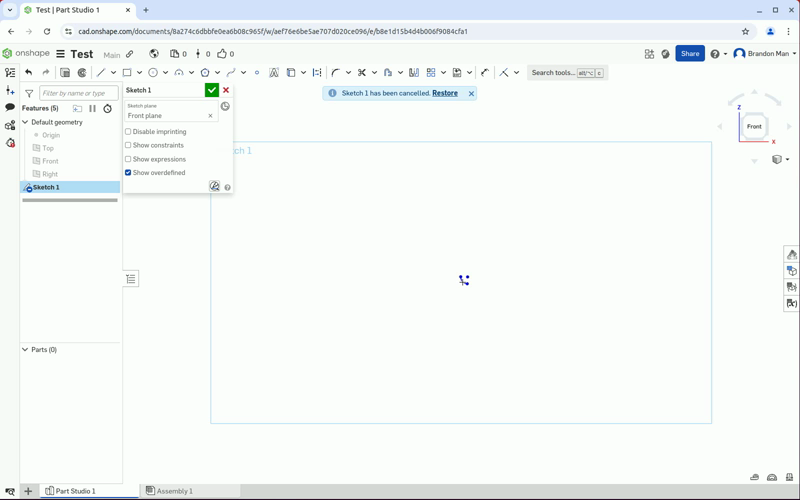
mouse_move(467, 283)
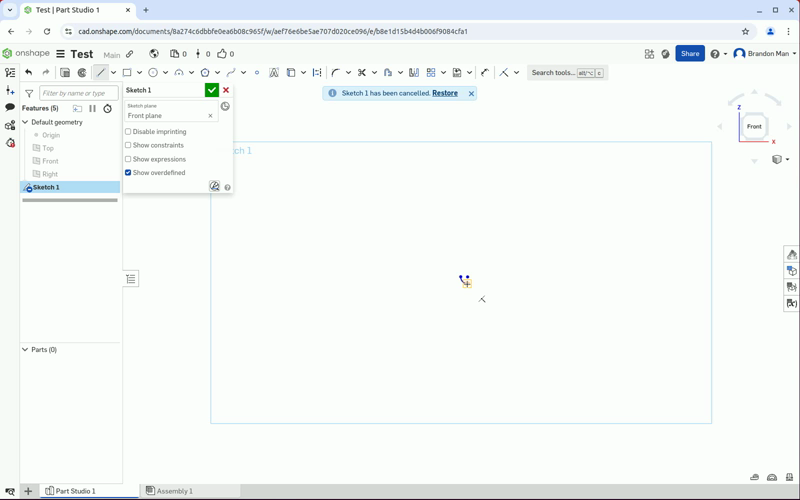
click(467, 283)
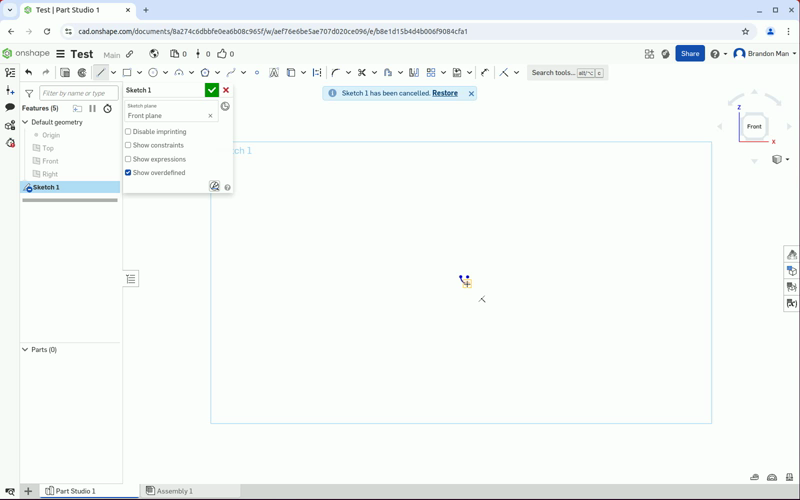
key_down(shift)
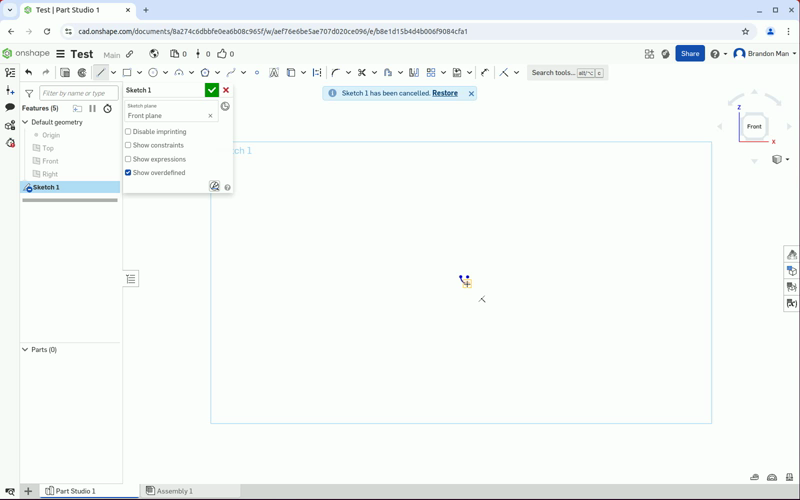
mouse_move(556, 283)
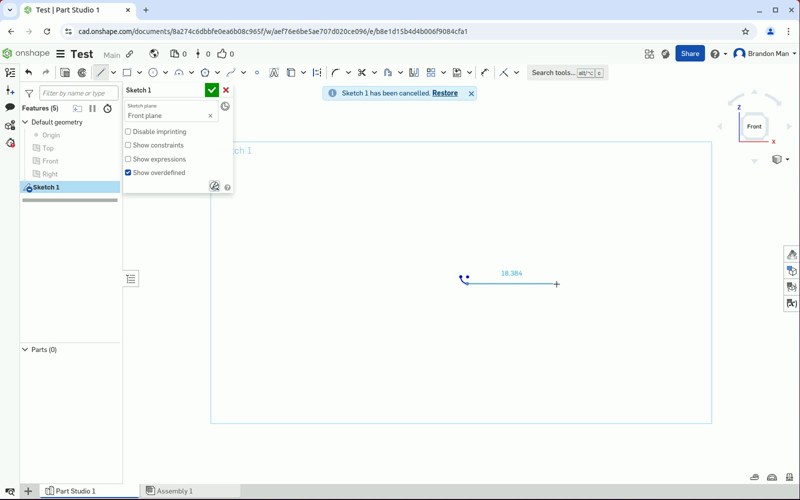
click(556, 283)
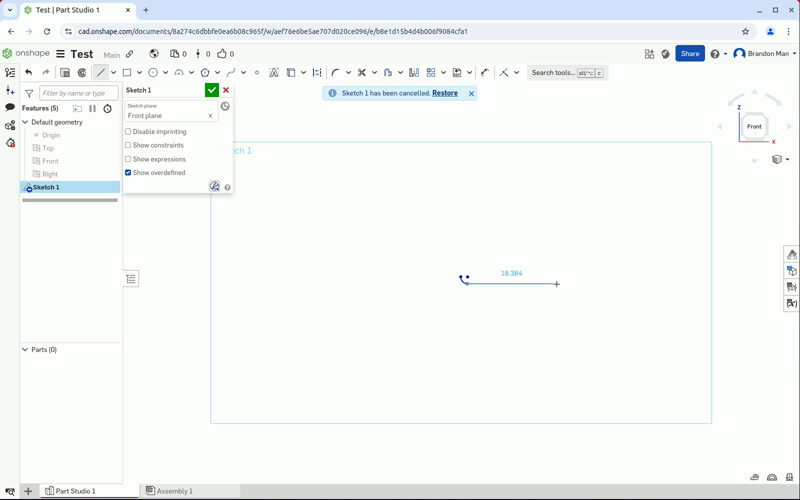
key_up(shift)
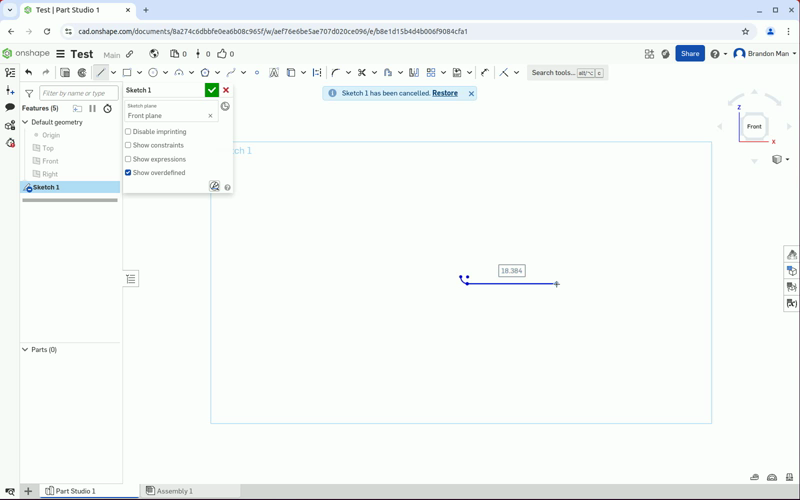
key(esc)
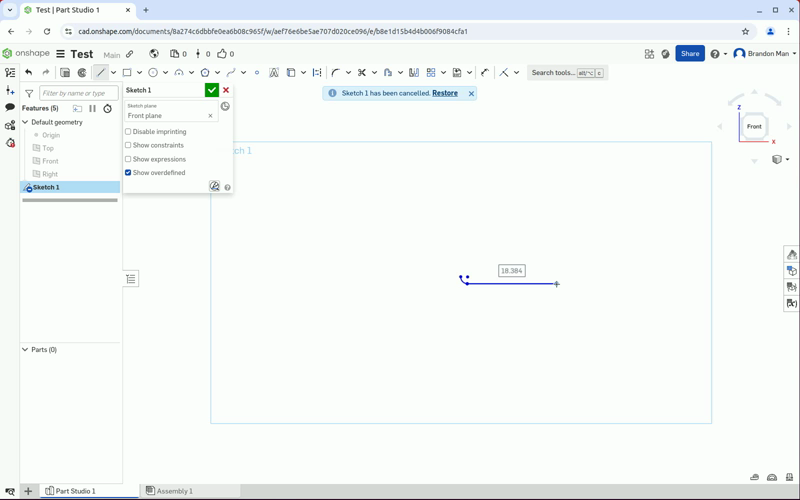
key(a)
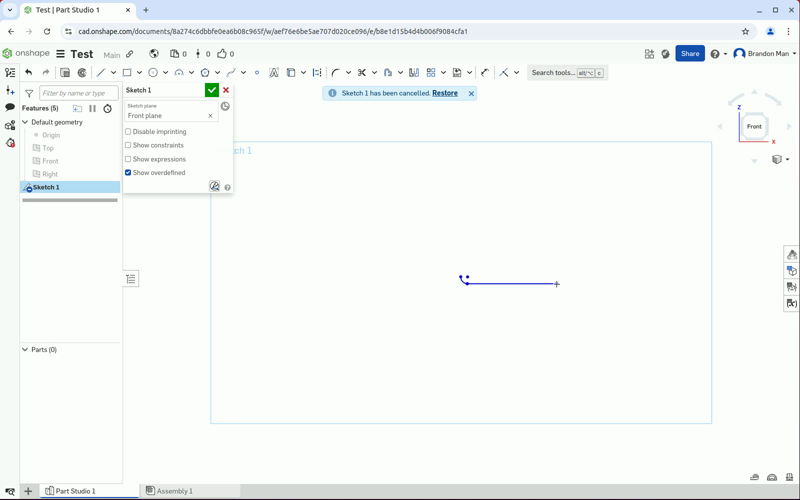
mouse_move(556, 283)
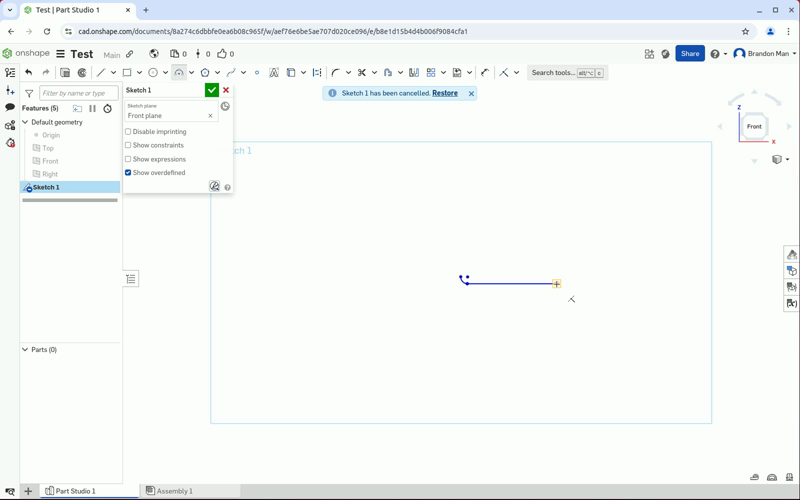
click(556, 283)
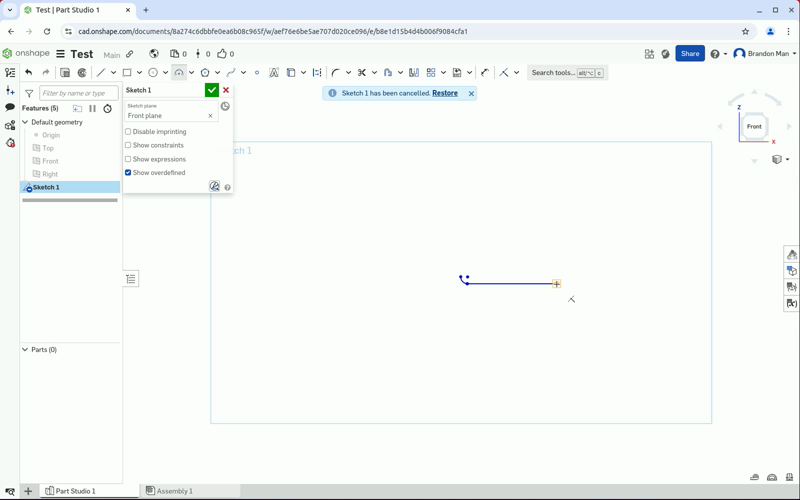
key_down(shift)
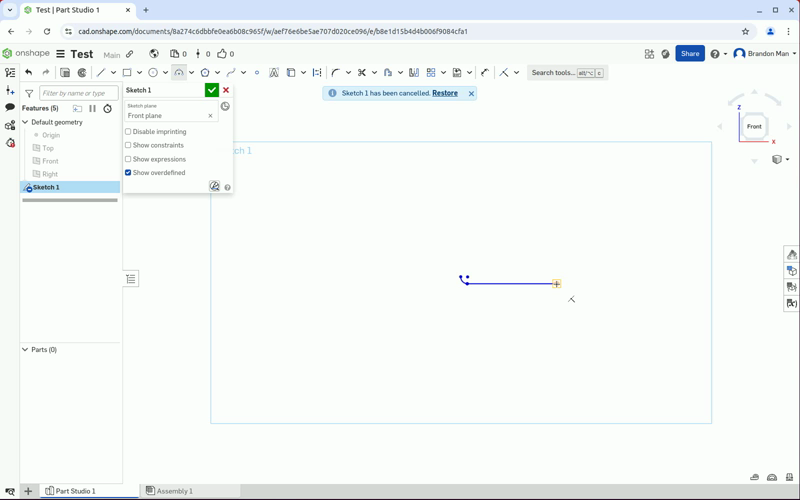
mouse_move(562, 277)
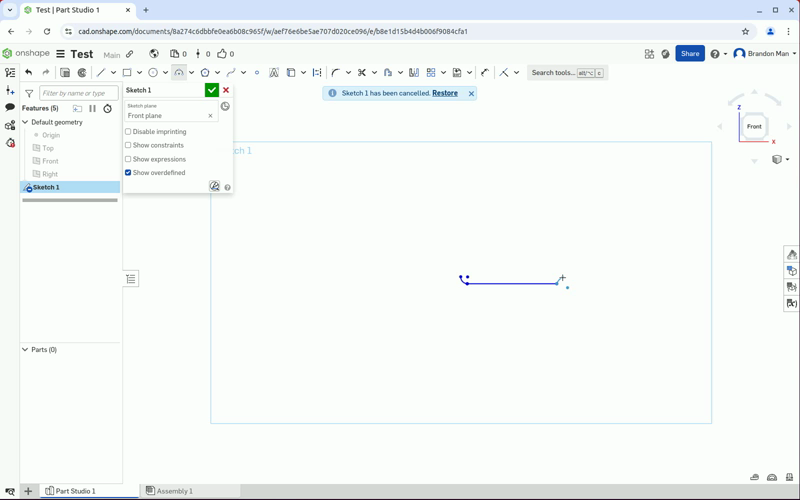
click(562, 277)
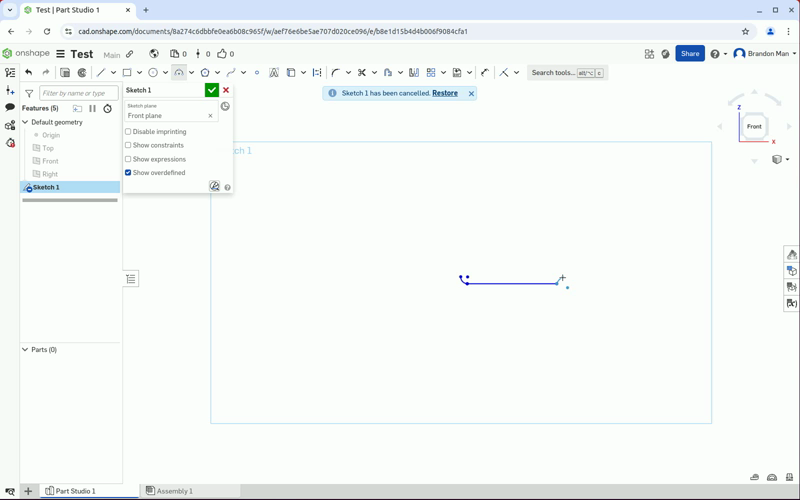
mouse_move(561, 281)
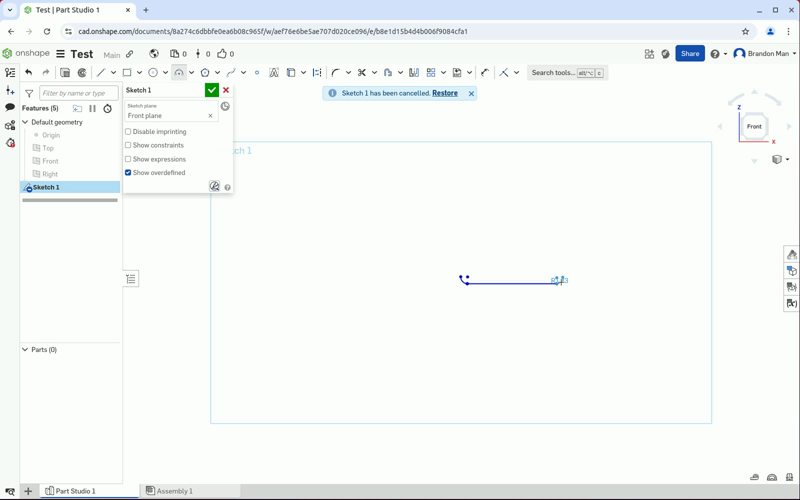
click(561, 281)
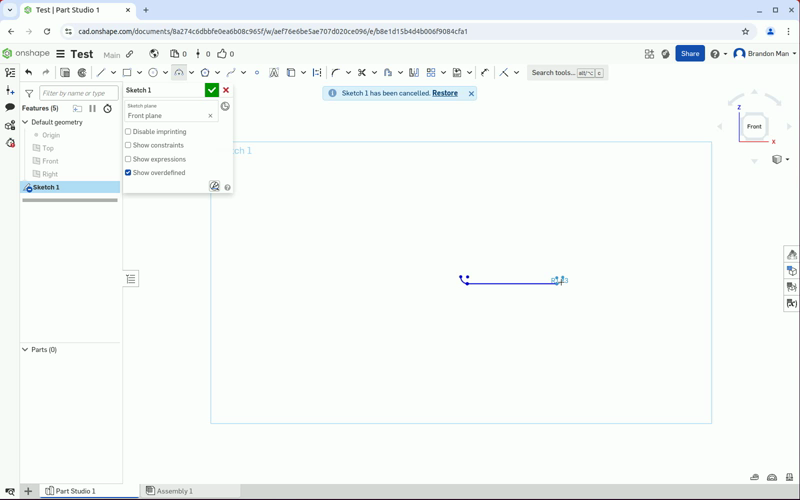
key_up(shift)
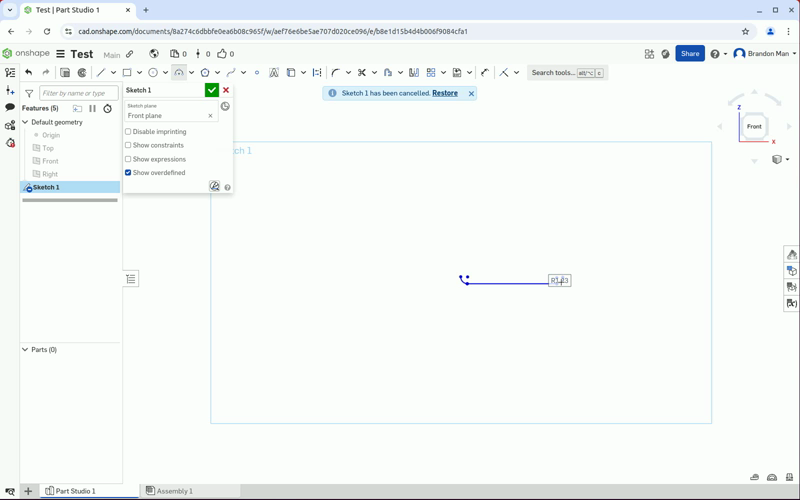
key(esc)
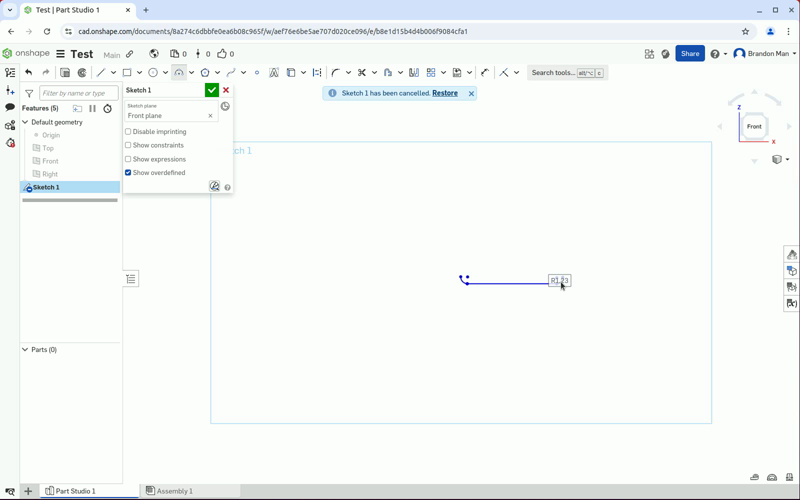
key(l)
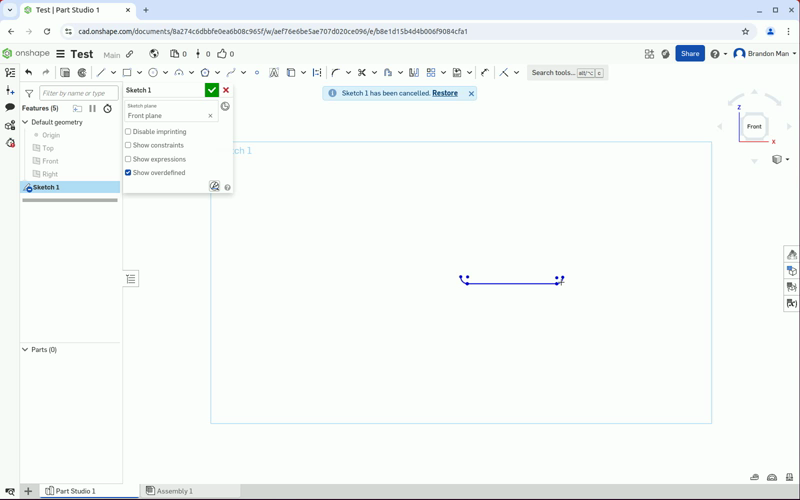
mouse_move(562, 277)
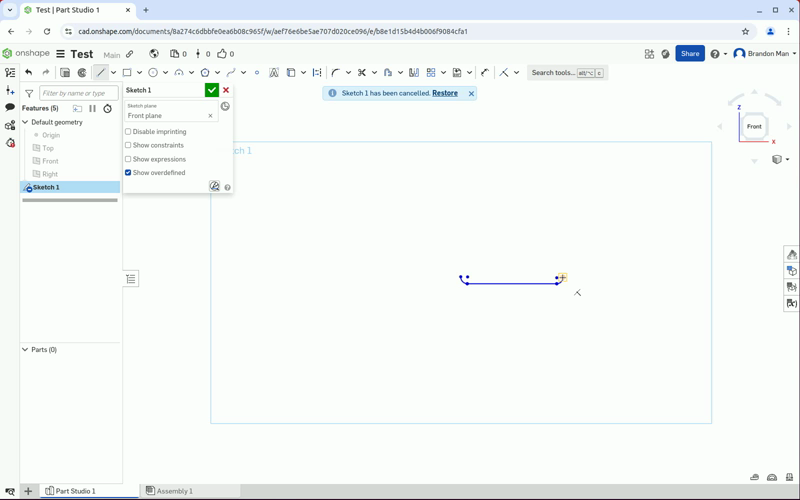
click(562, 277)
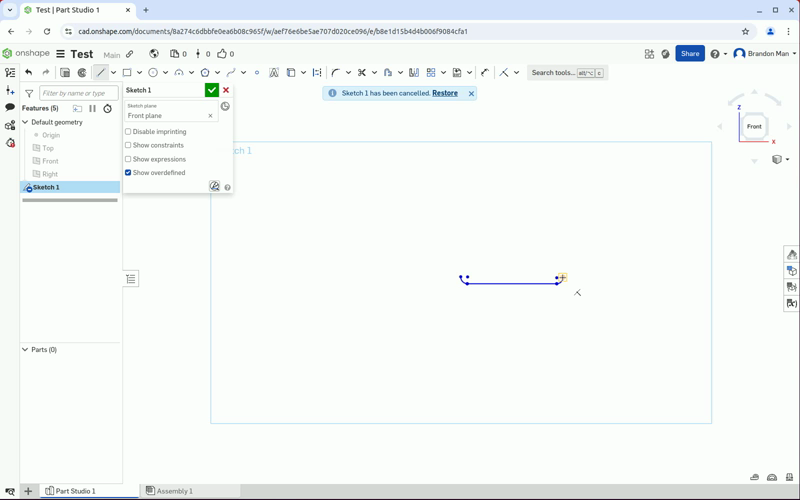
key_down(shift)
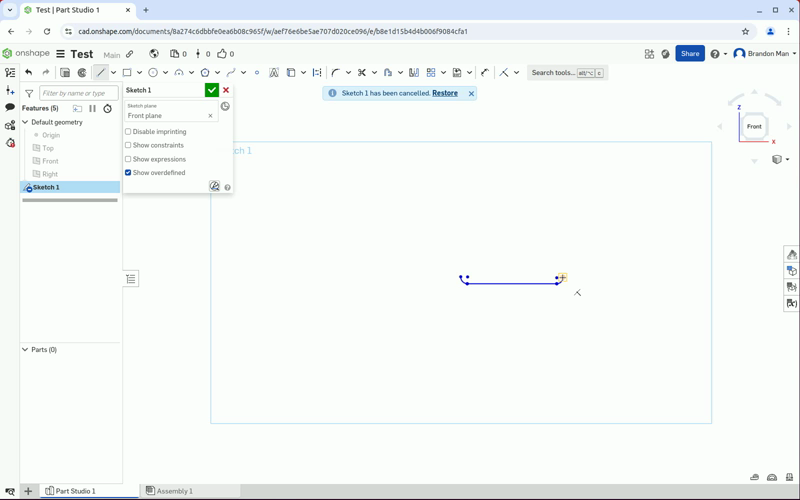
mouse_move(562, 186)
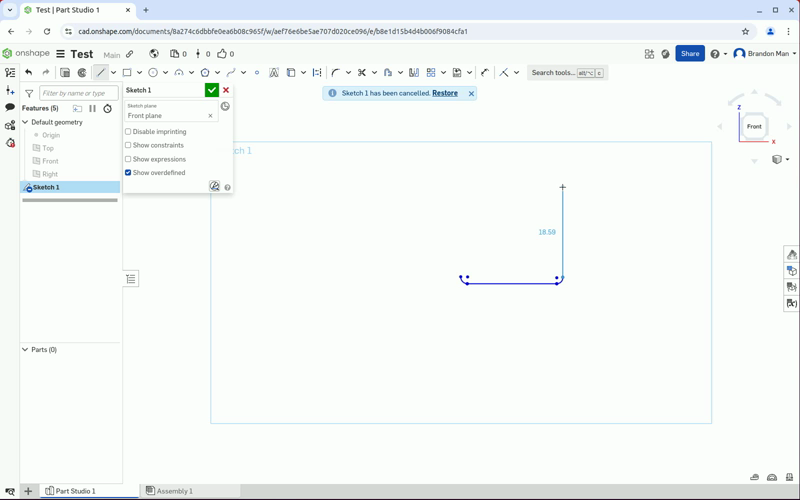
click(562, 186)
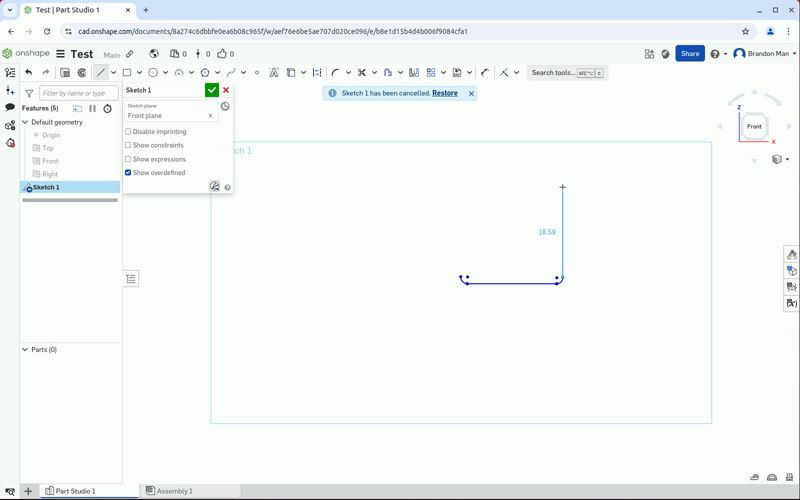
key_up(shift)
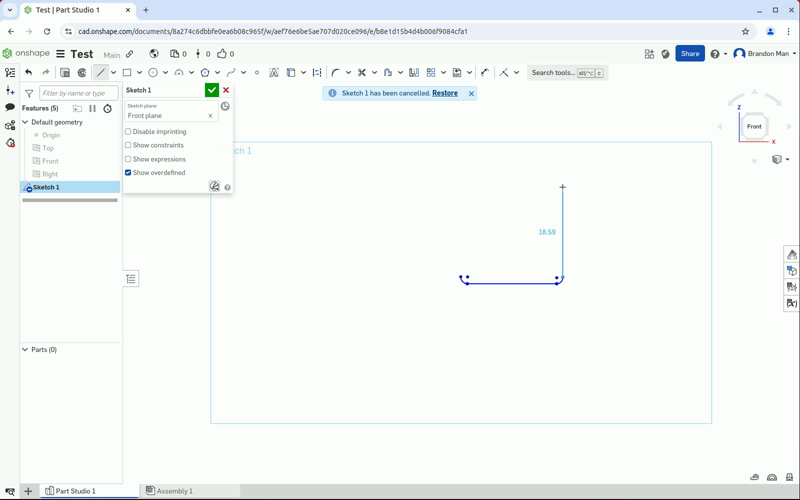
key(esc)
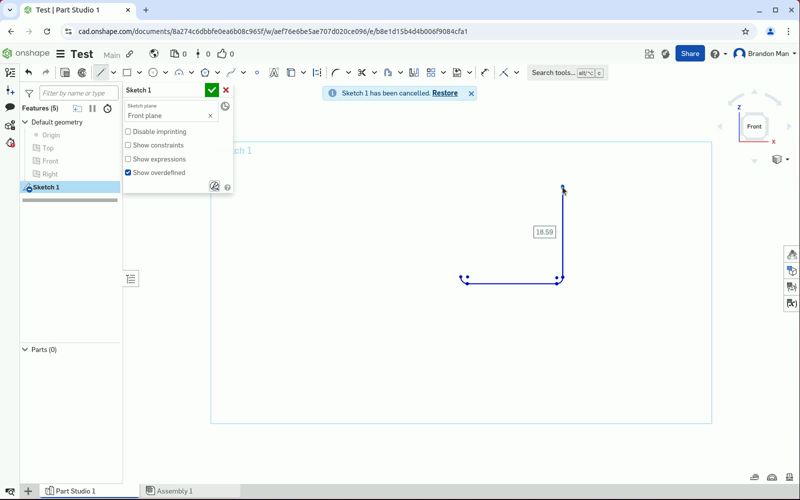
key(a)
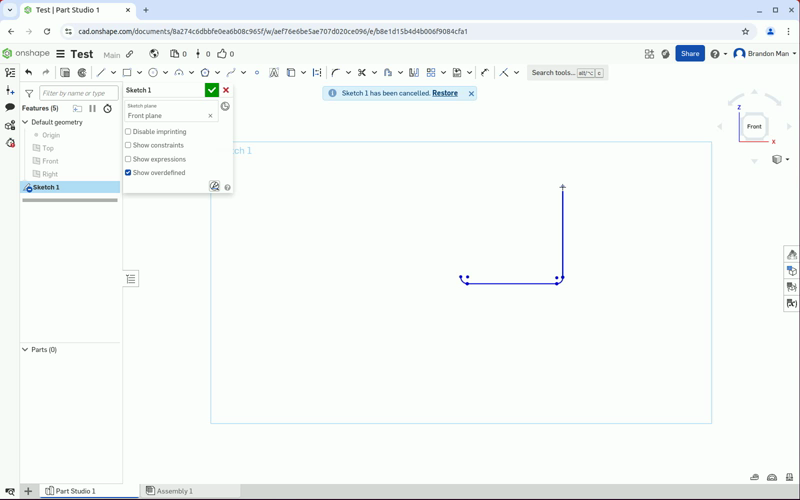
mouse_move(562, 186)
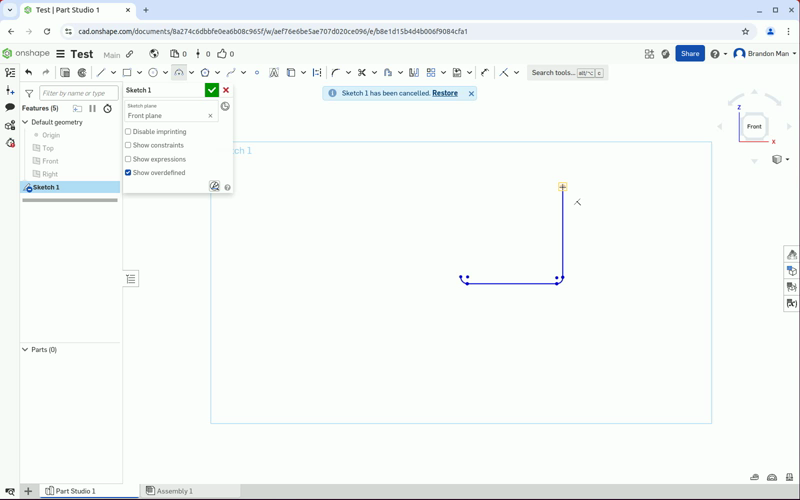
click(562, 186)
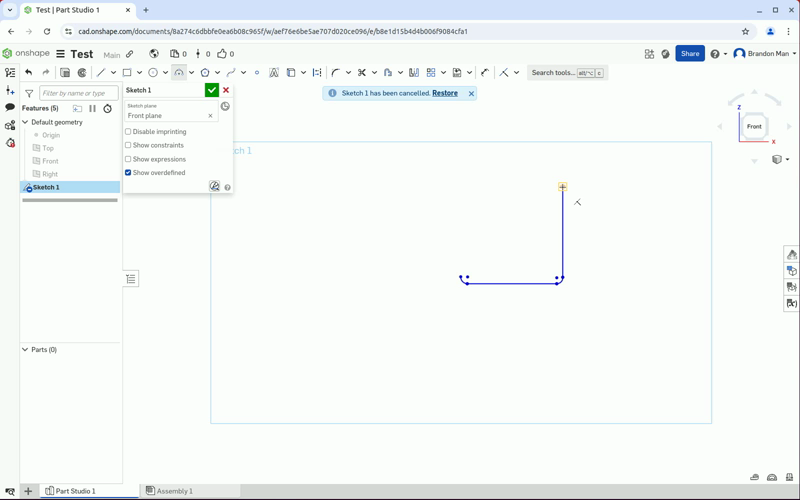
key_down(shift)
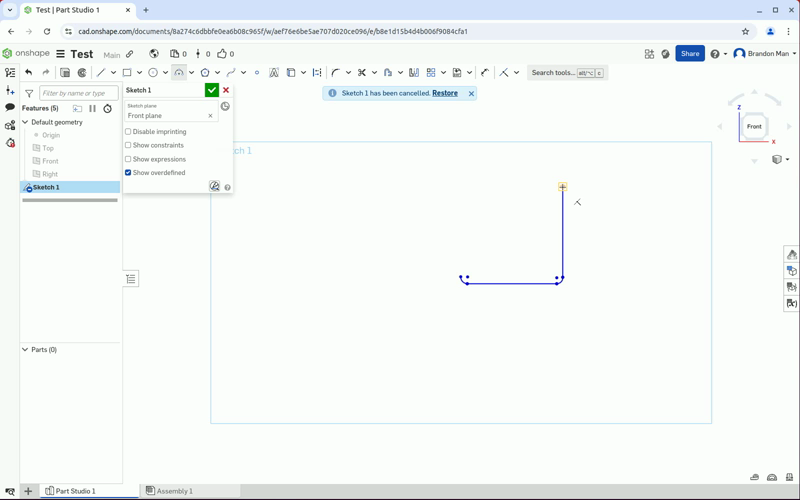
mouse_move(556, 181)
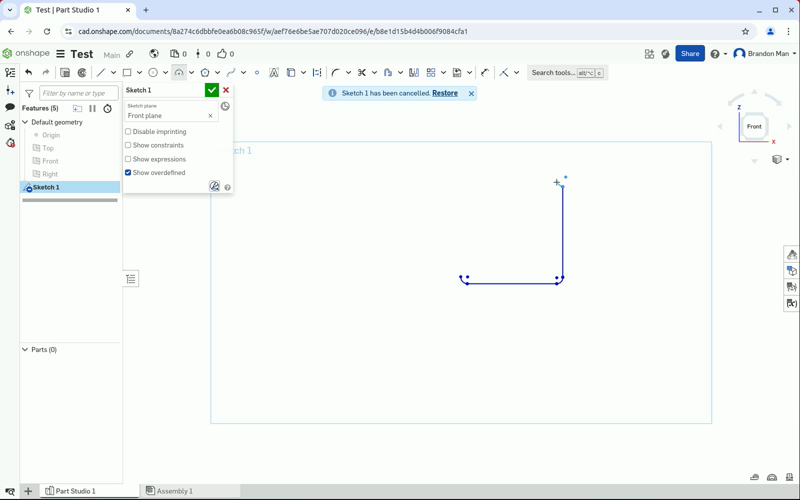
click(556, 181)
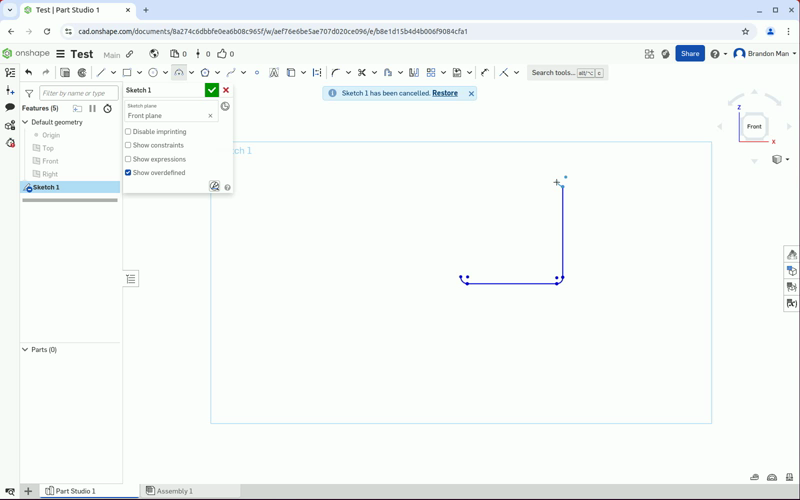
mouse_move(560, 182)
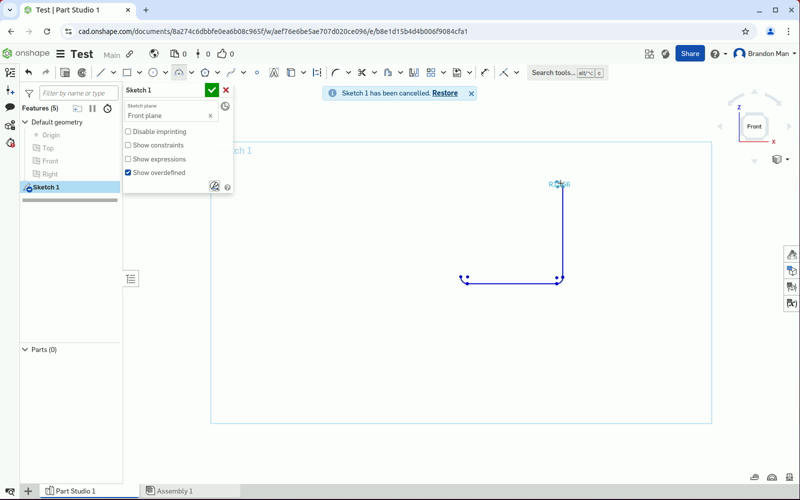
click(560, 182)
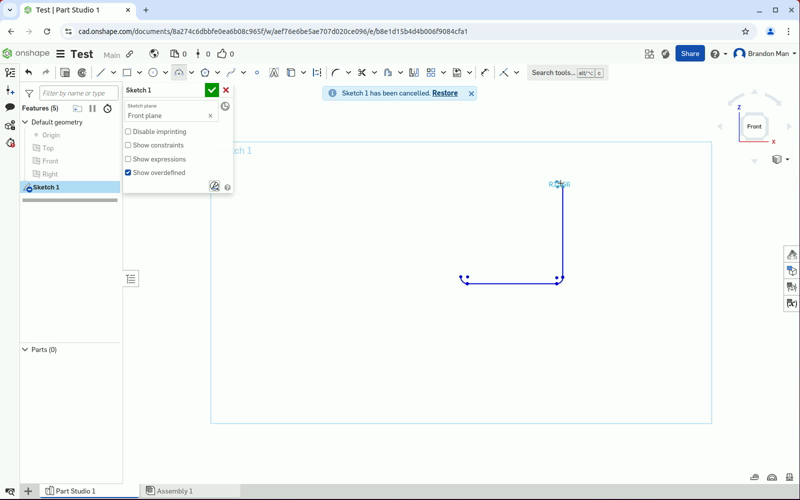
key_up(shift)
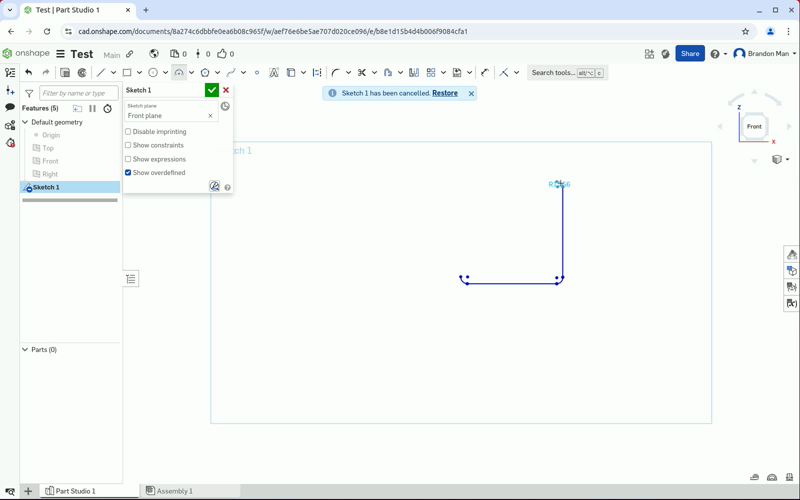
key(esc)
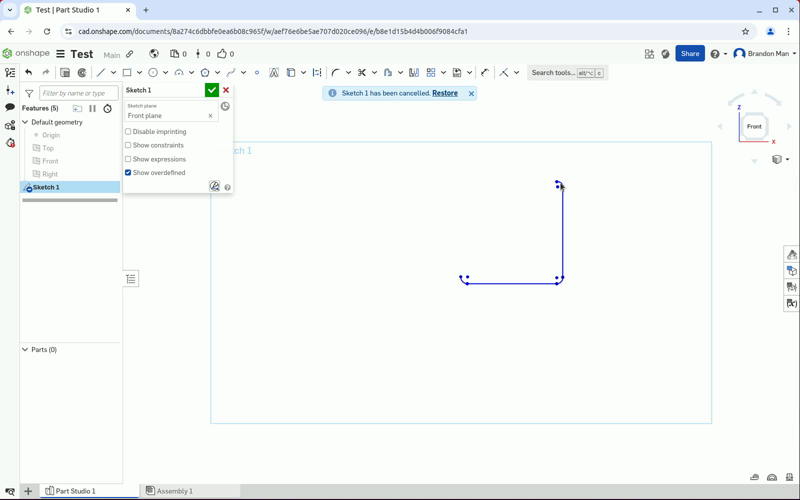
key(l)
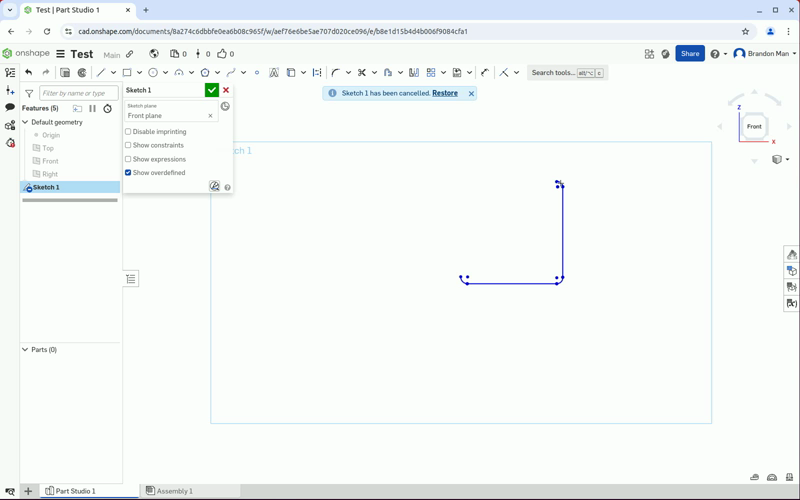
mouse_move(556, 181)
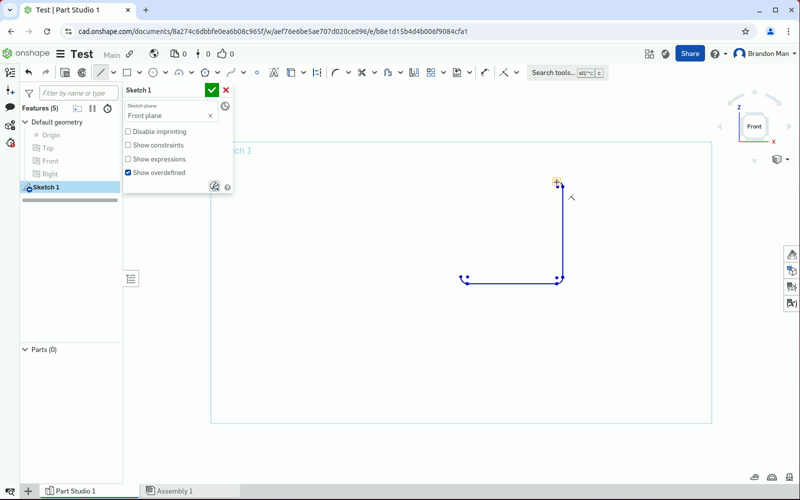
scroll(6)
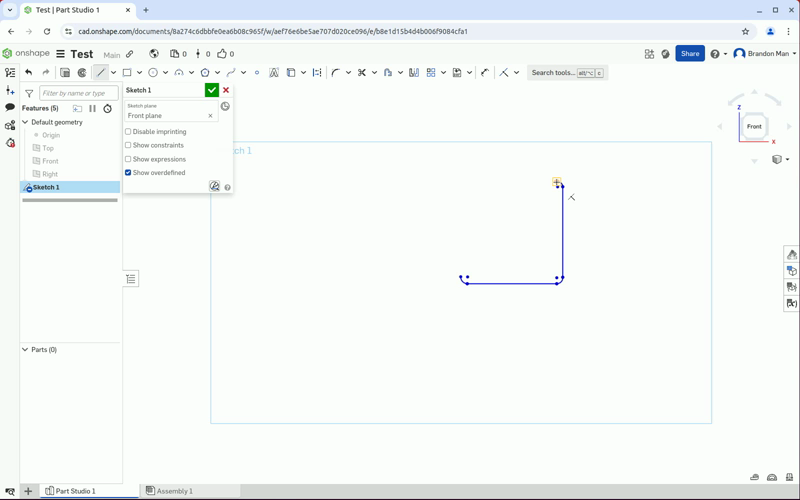
scroll(6)
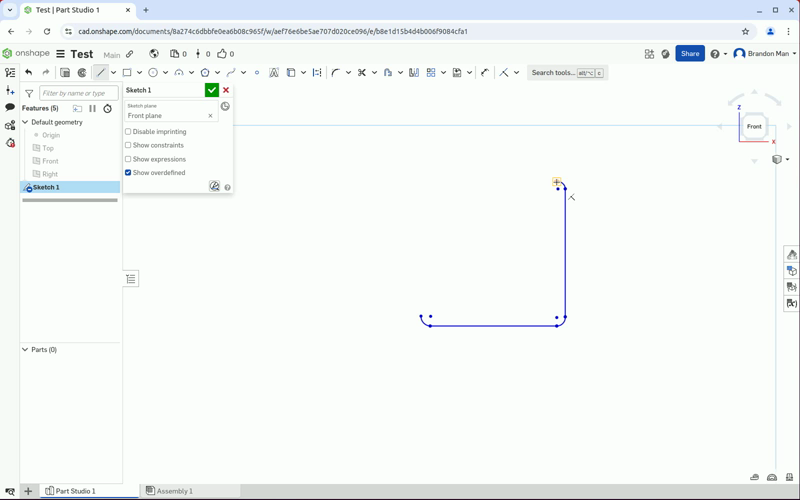
scroll(6)
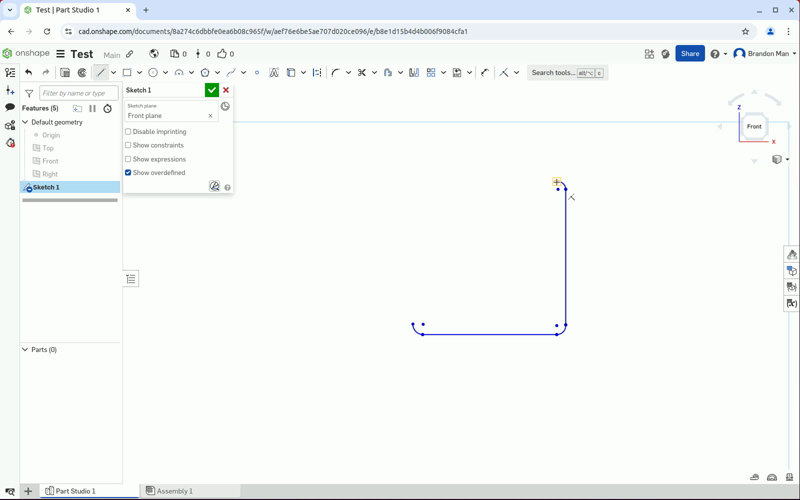
scroll(6)
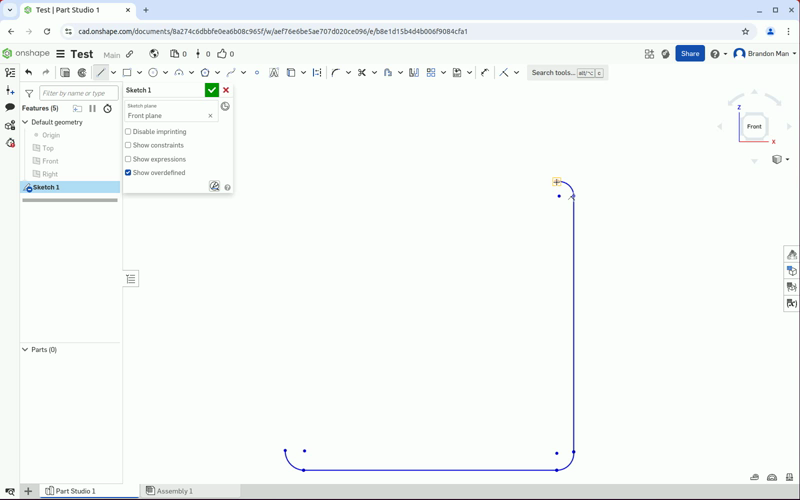
scroll(6)
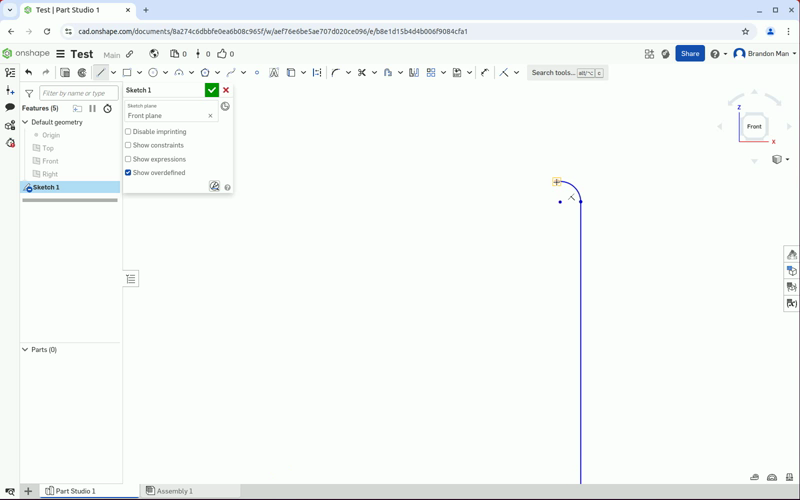
scroll(6)
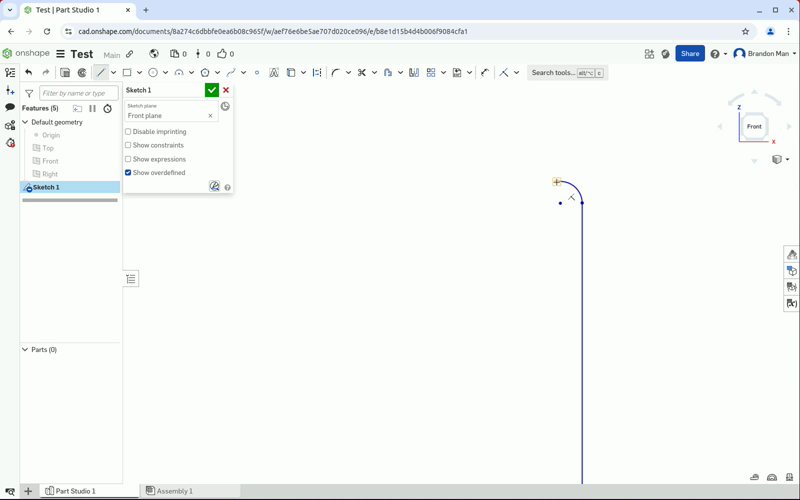
scroll(6)
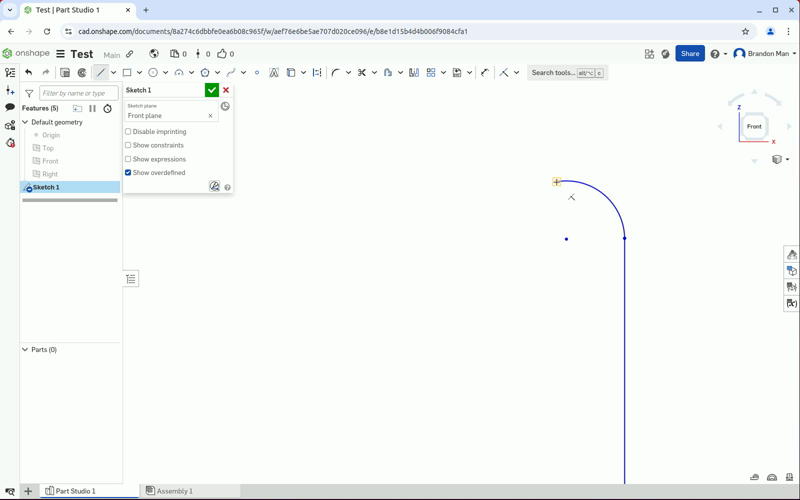
click(556, 181)
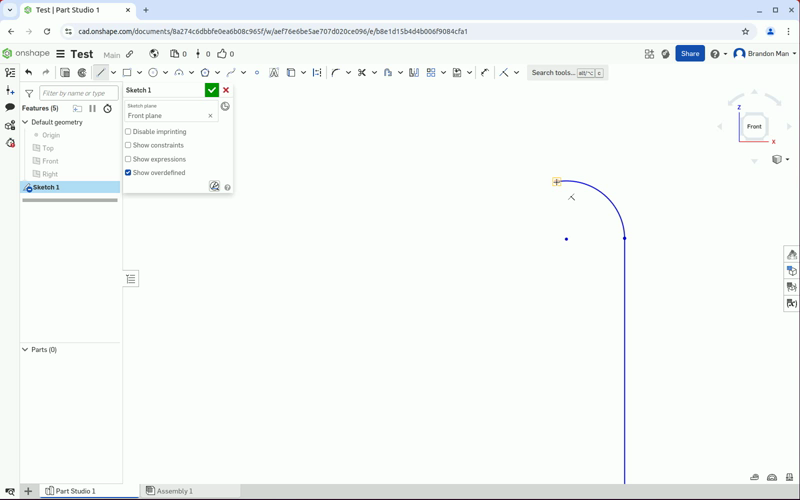
scroll(-6)
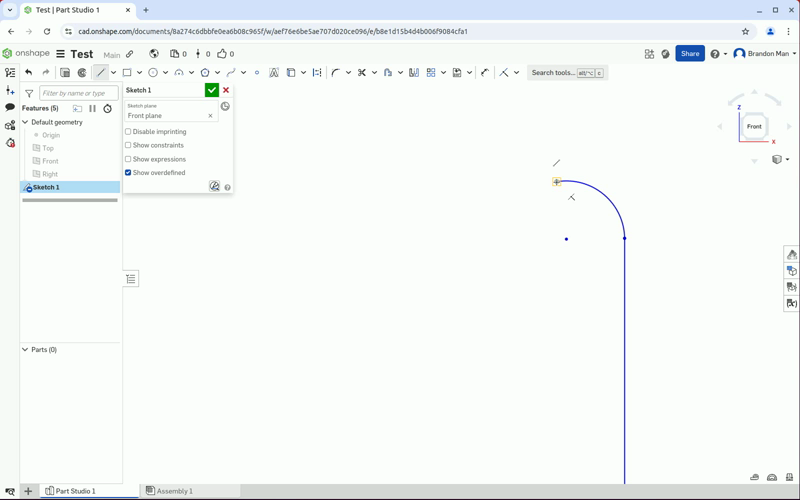
scroll(-6)
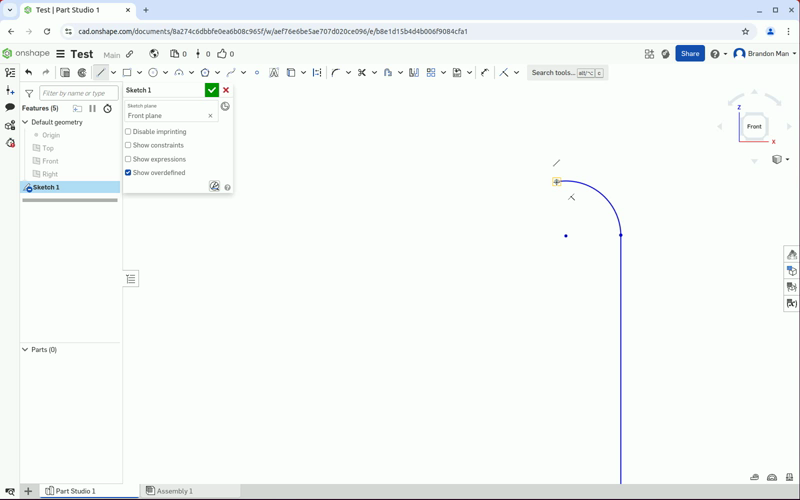
scroll(-6)
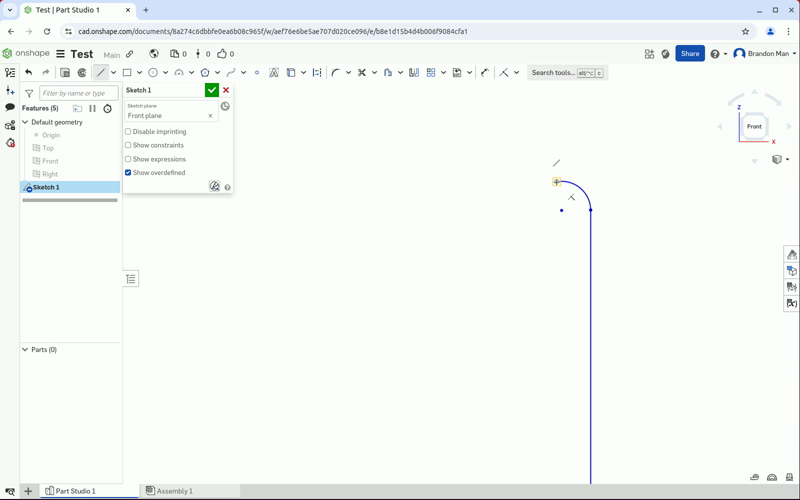
scroll(-6)
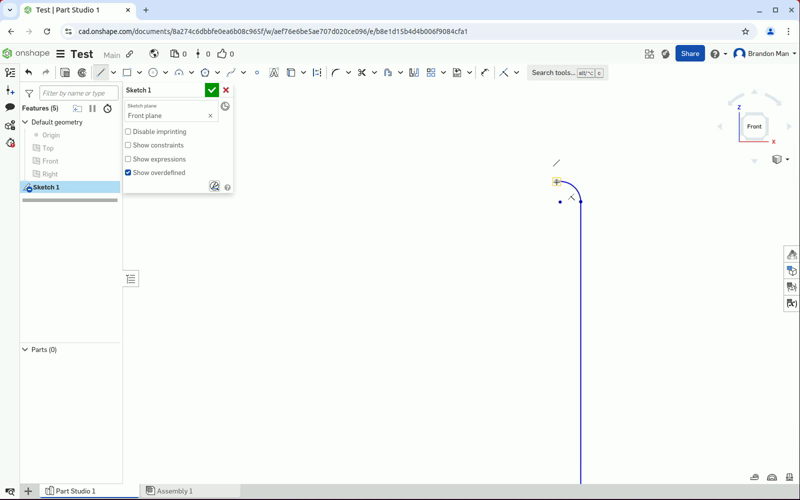
scroll(-6)
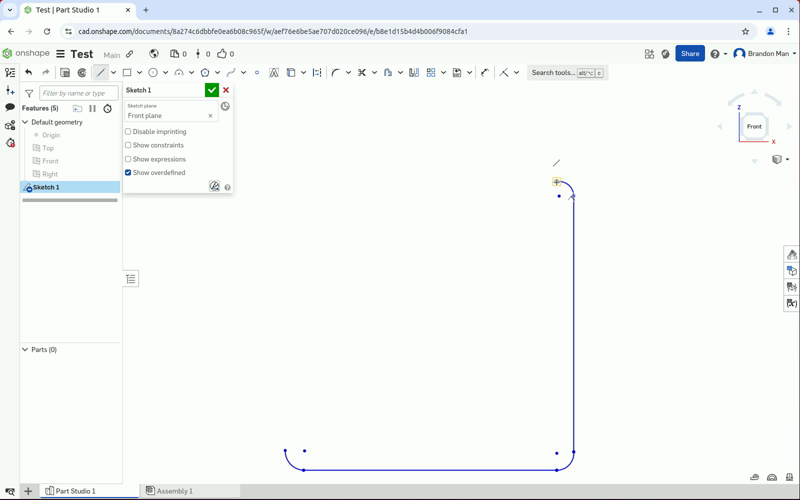
scroll(-6)
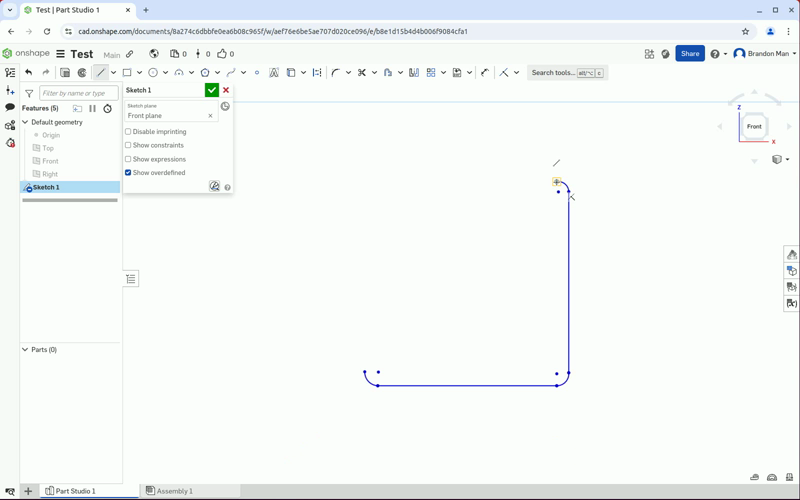
scroll(-6)
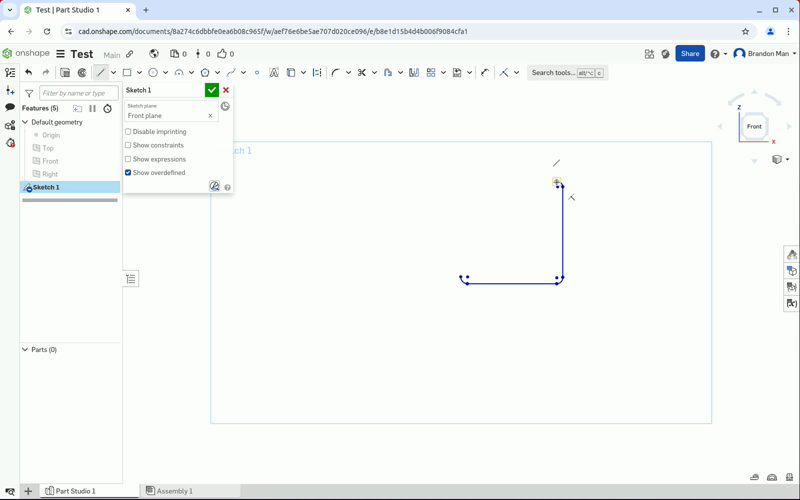
key_down(shift)
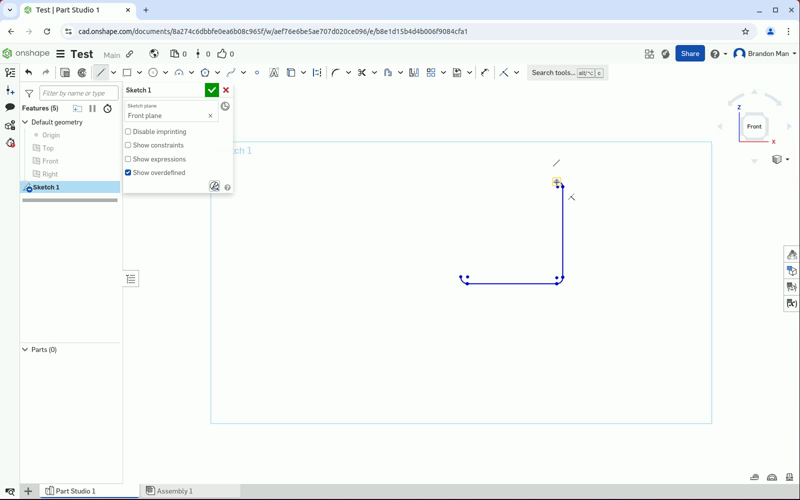
mouse_move(467, 181)
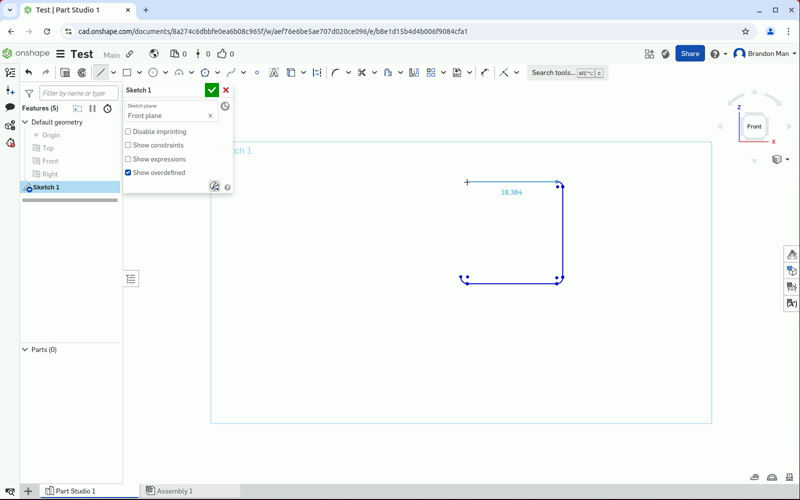
click(467, 181)
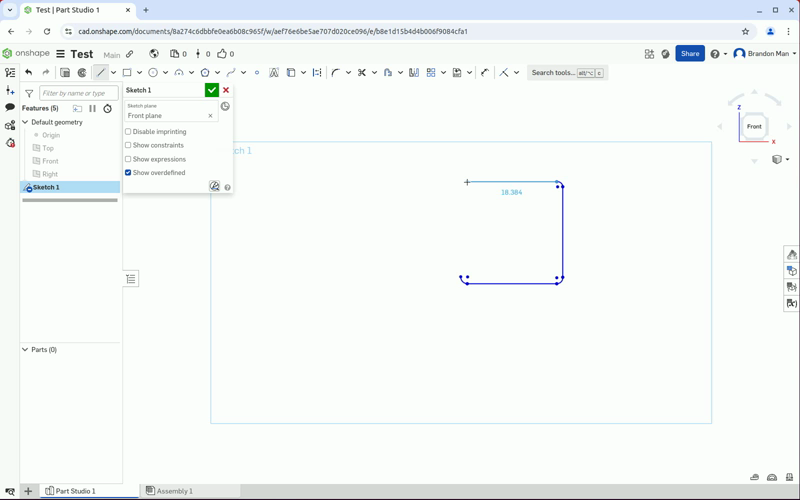
key_up(shift)
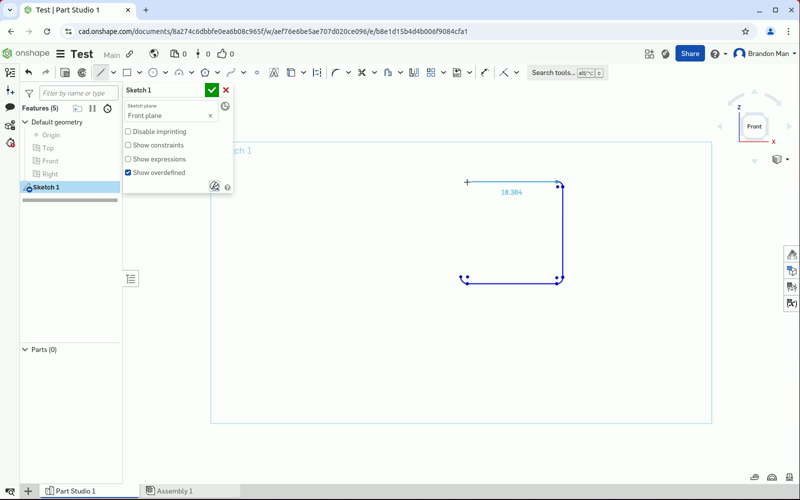
key(esc)
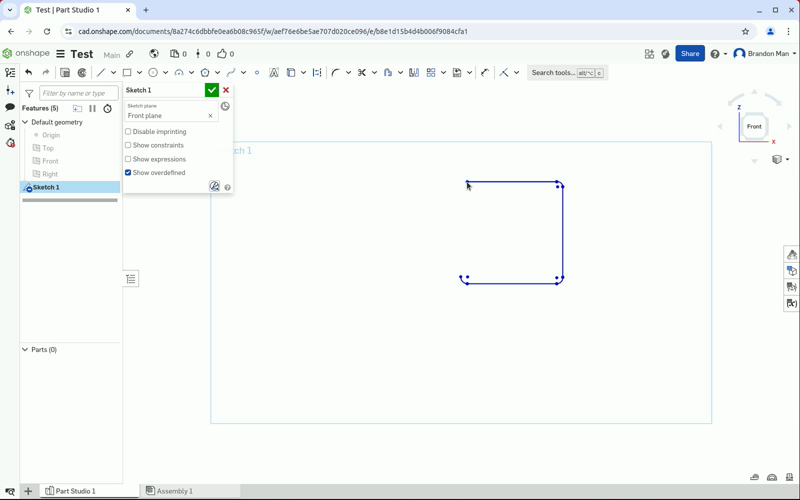
key(a)
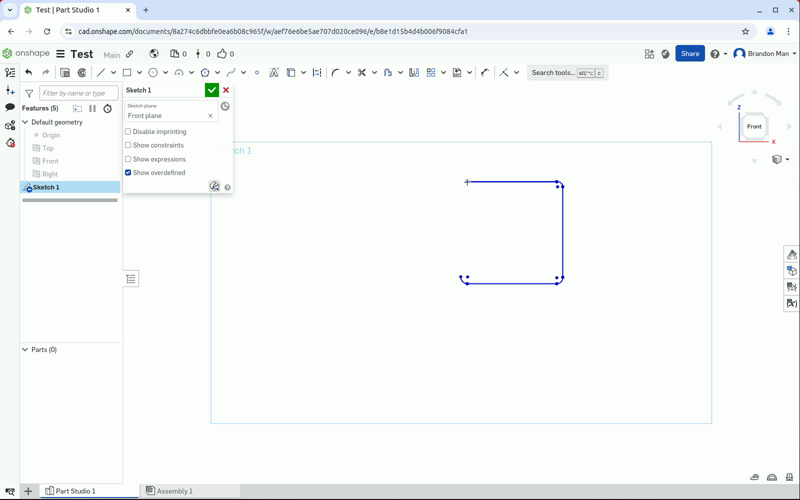
mouse_move(467, 181)
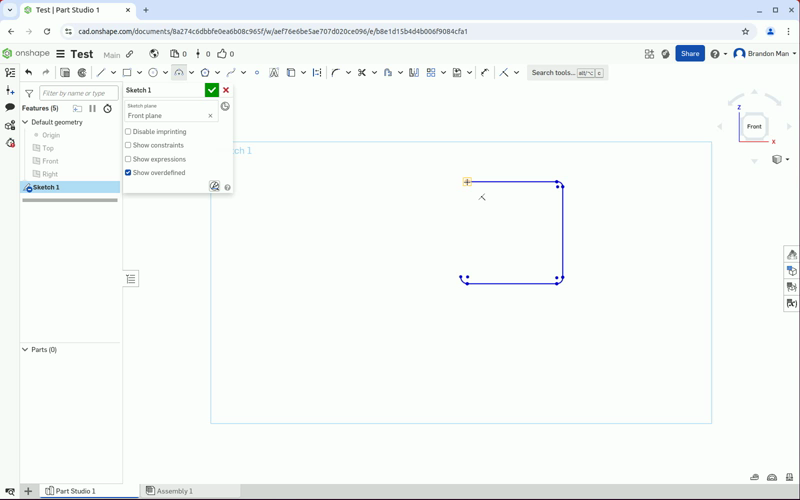
click(467, 181)
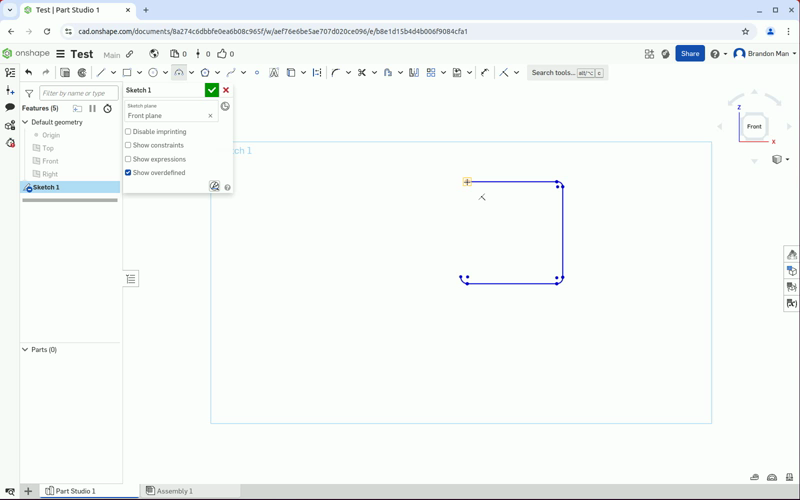
key_down(shift)
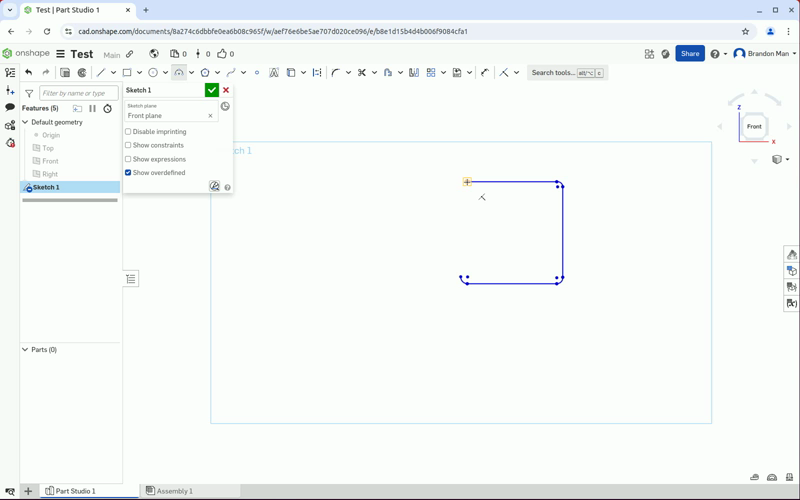
mouse_move(460, 186)
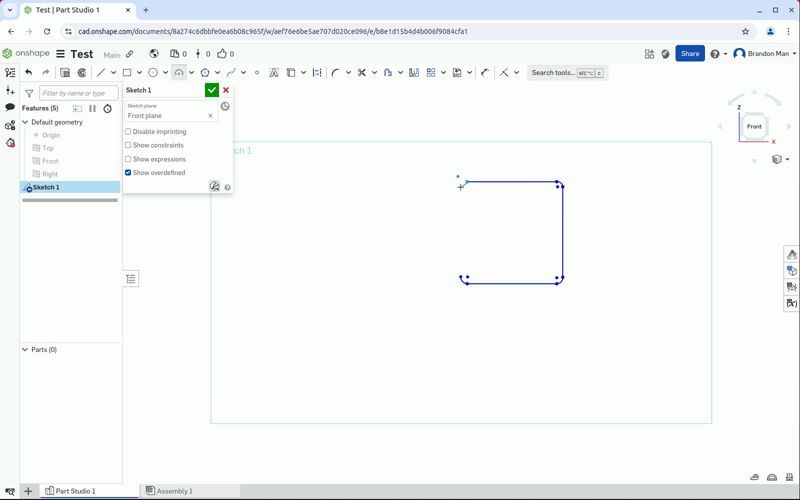
click(460, 186)
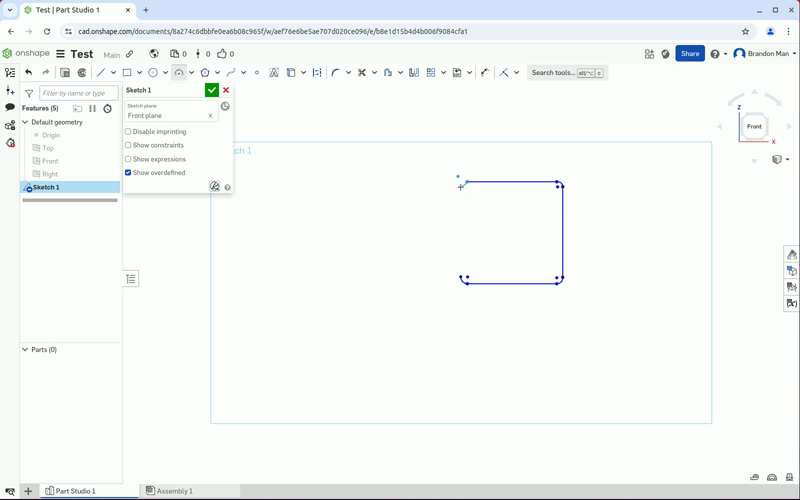
mouse_move(462, 182)
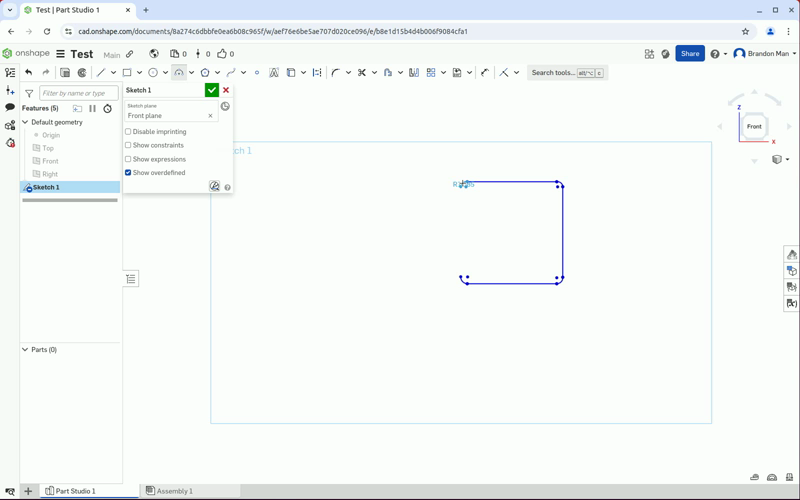
scroll(6)
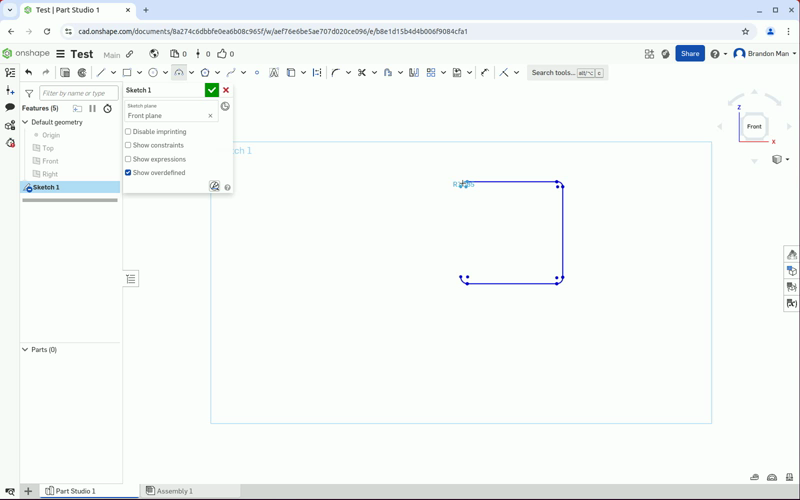
scroll(6)
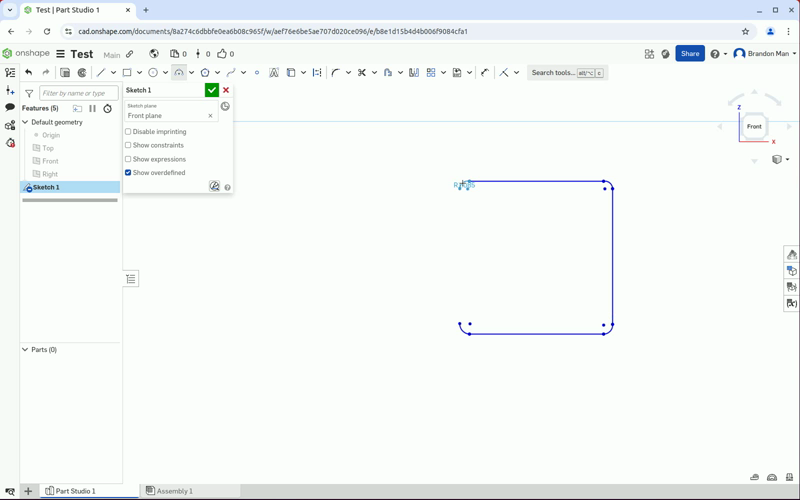
scroll(6)
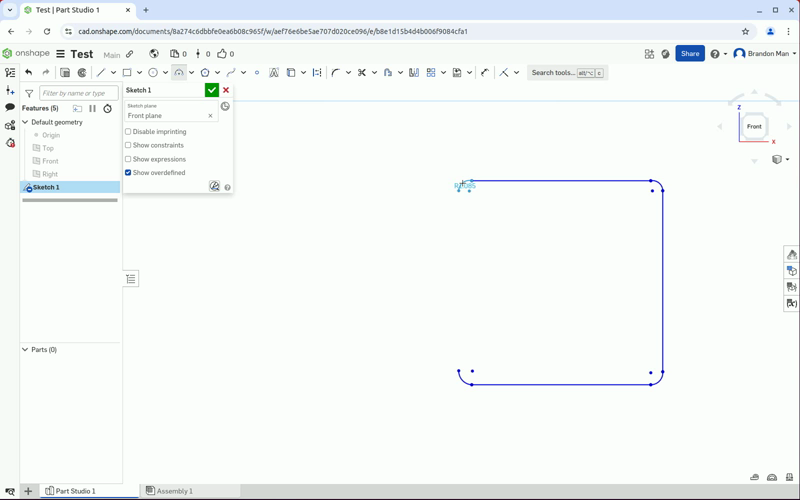
scroll(6)
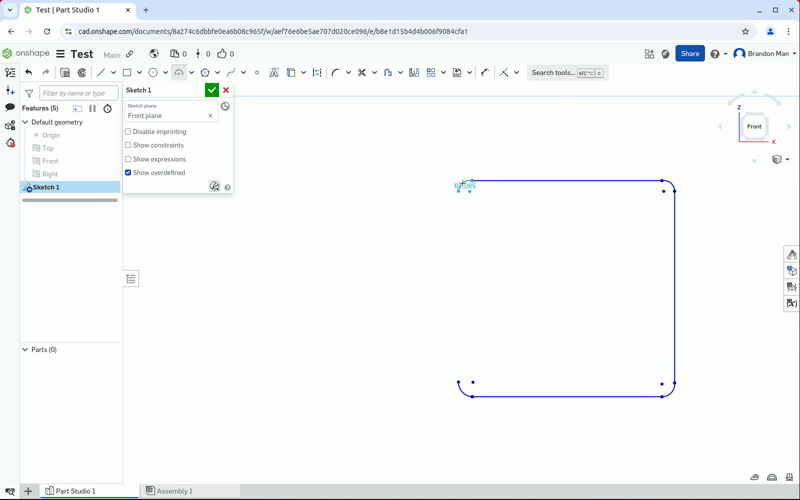
scroll(6)
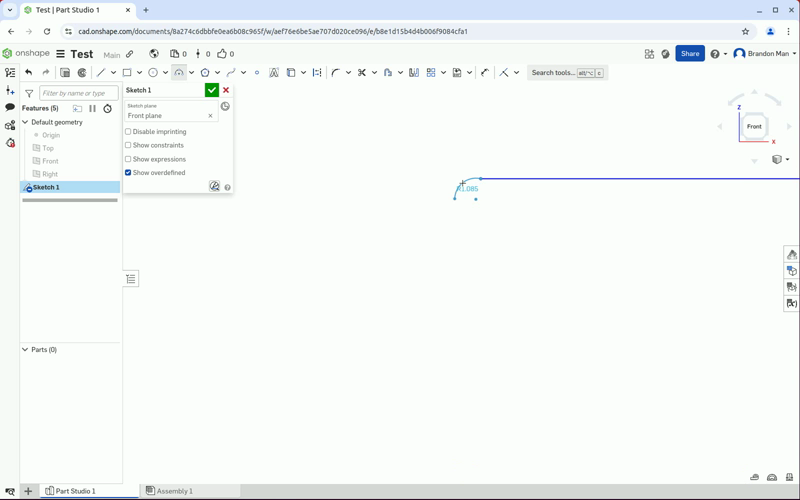
scroll(6)
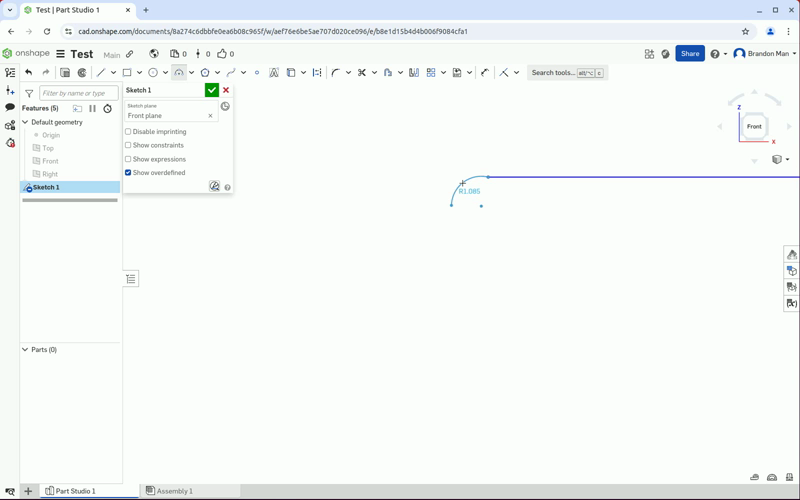
scroll(6)
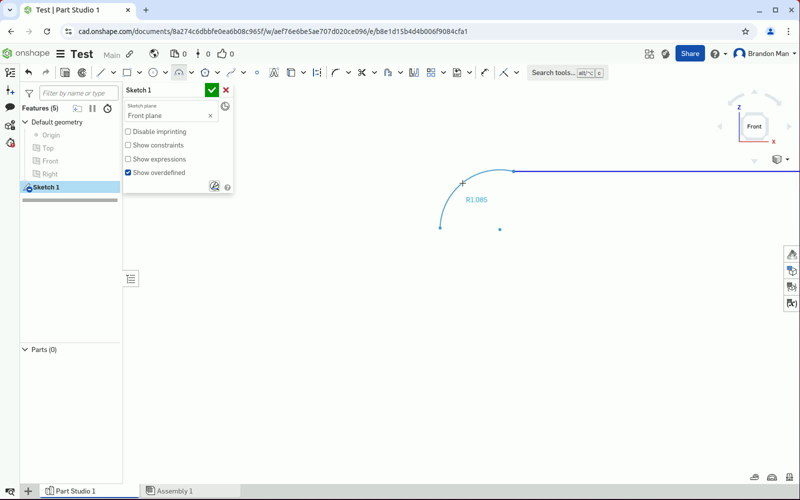
click(462, 182)
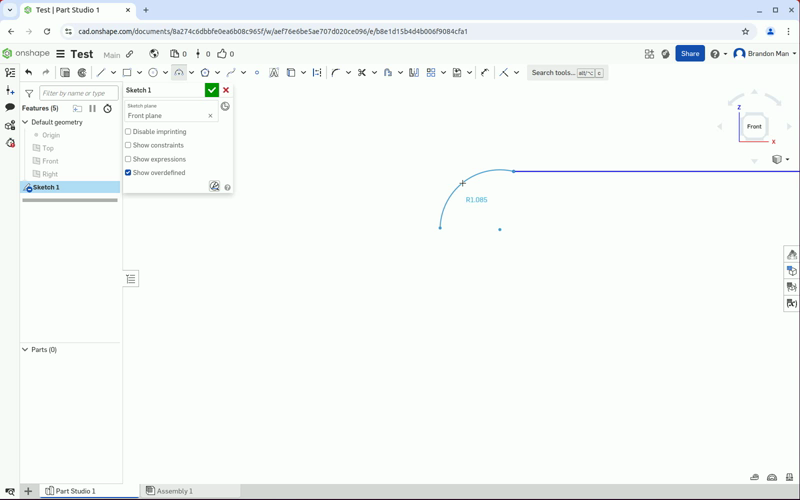
scroll(-6)
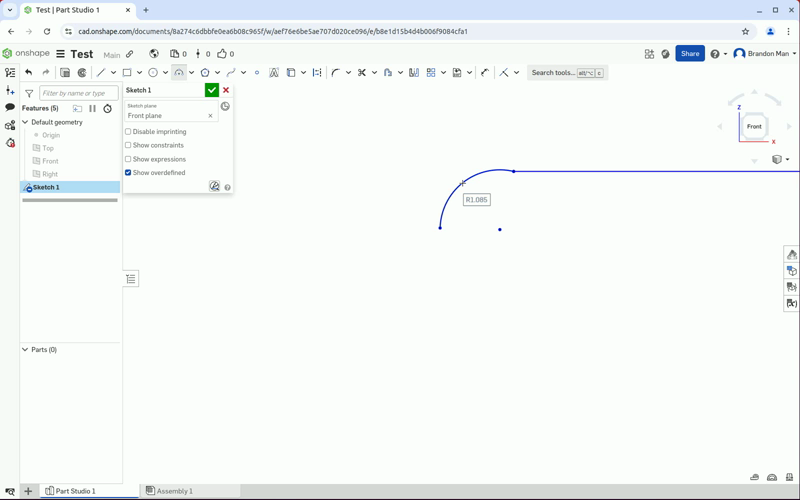
scroll(-6)
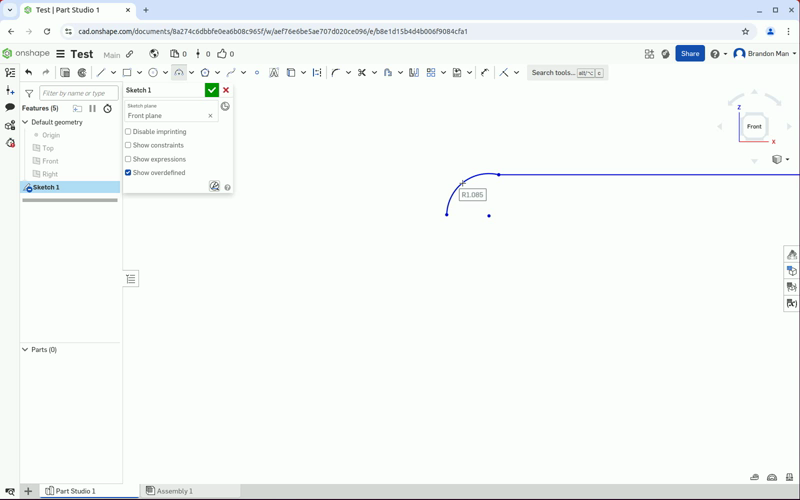
scroll(-6)
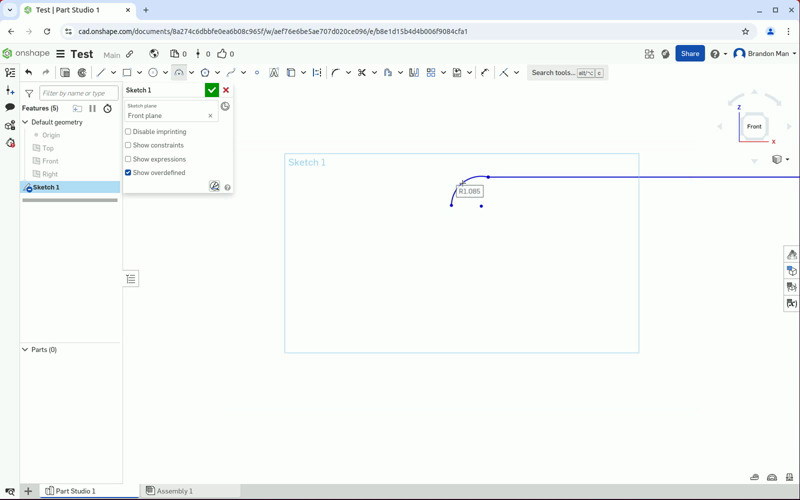
scroll(-6)
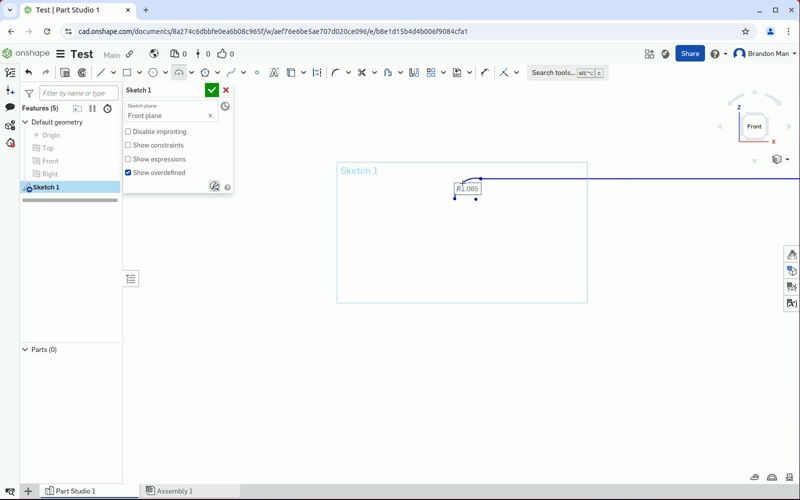
scroll(-6)
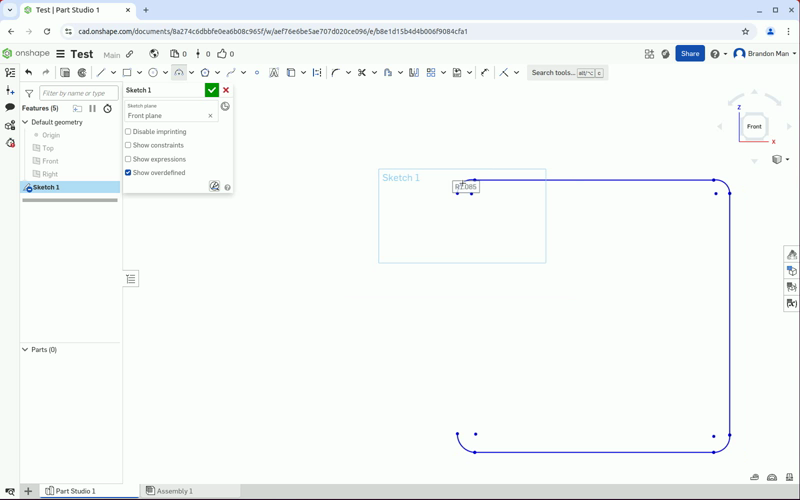
scroll(-6)
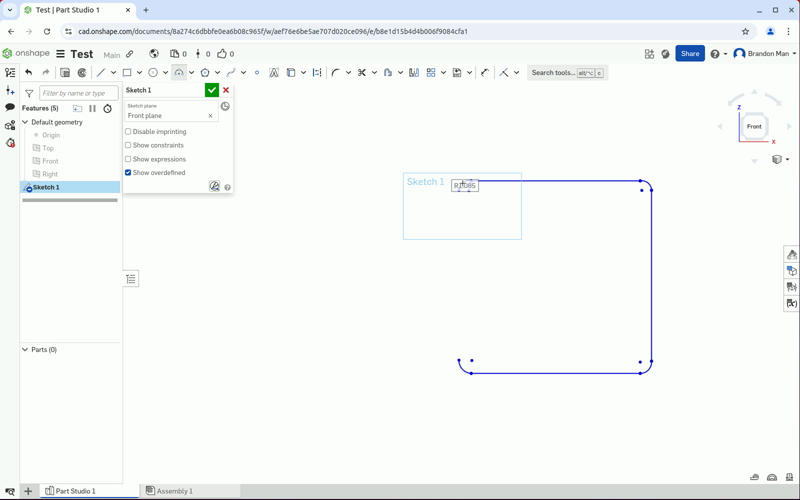
scroll(-6)
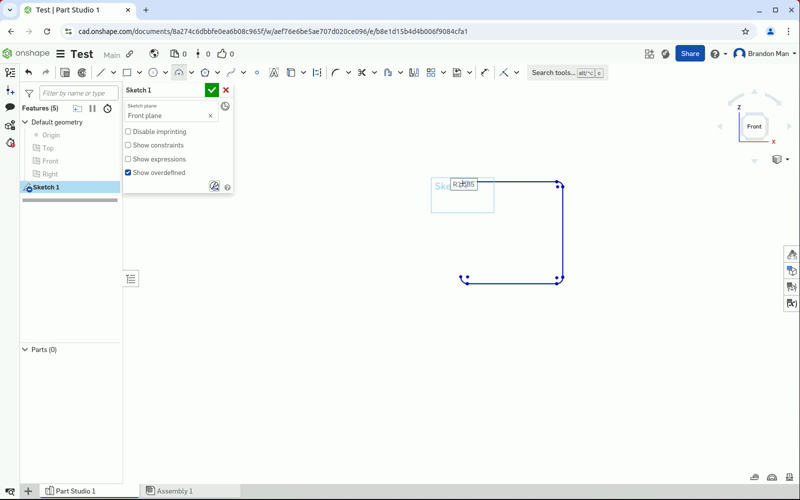
key_up(shift)
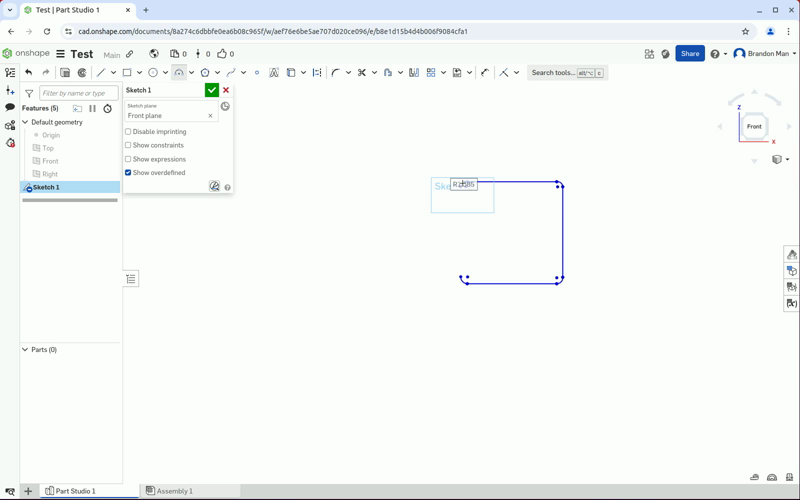
key(esc)
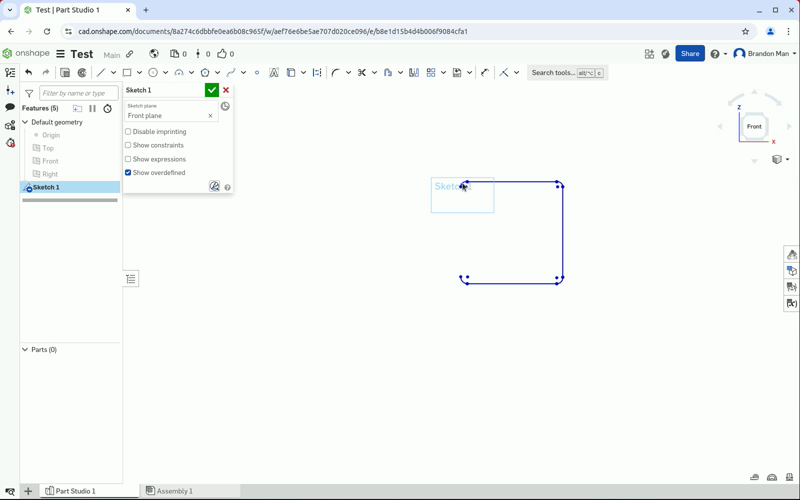
key(l)
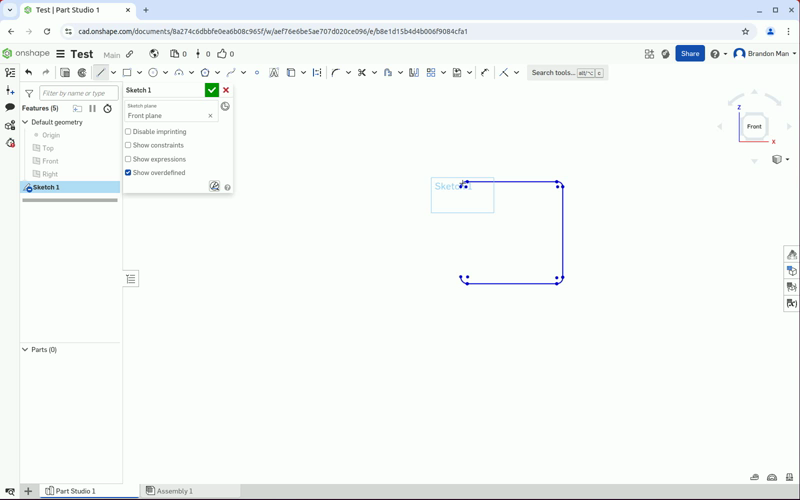
mouse_move(460, 186)
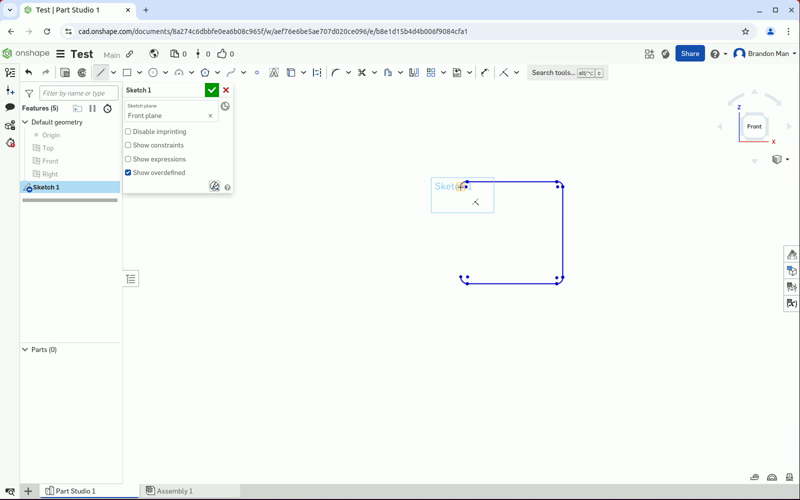
click(460, 186)
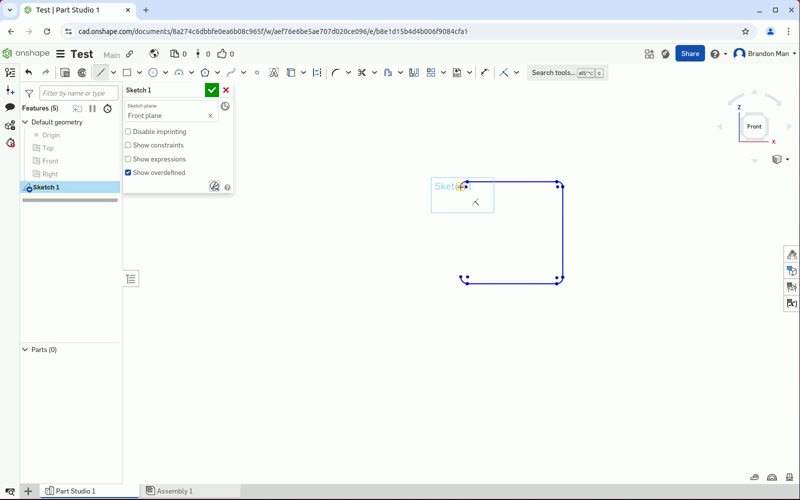
key_down(shift)
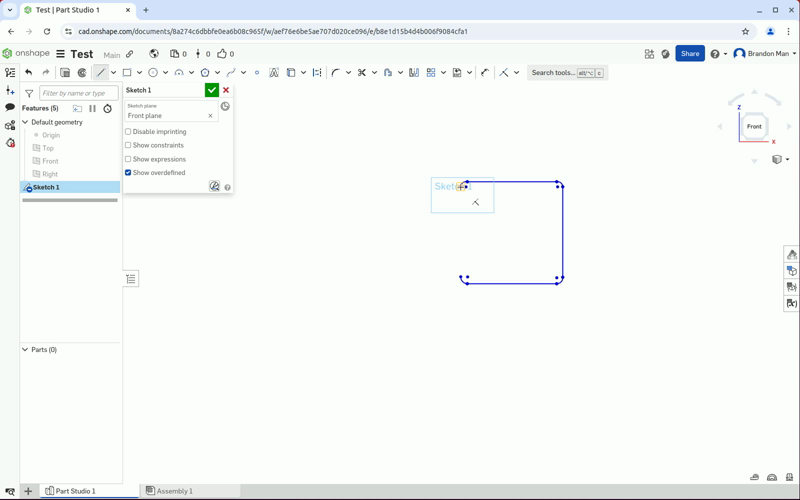
mouse_move(460, 276)
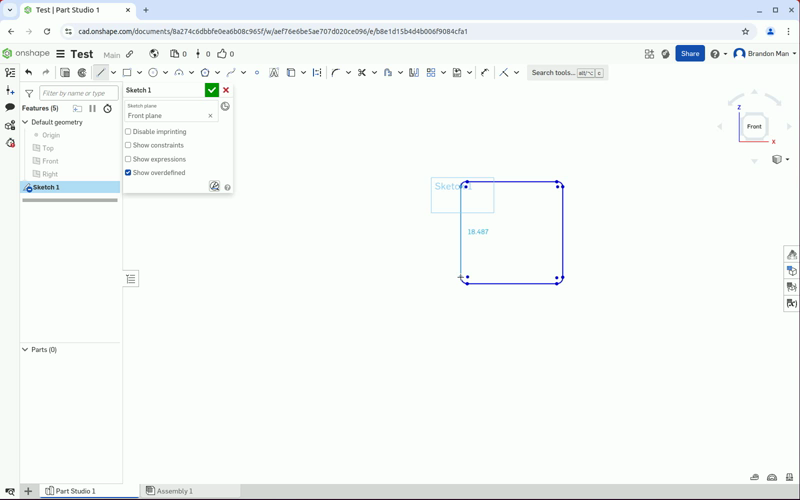
key_up(shift)
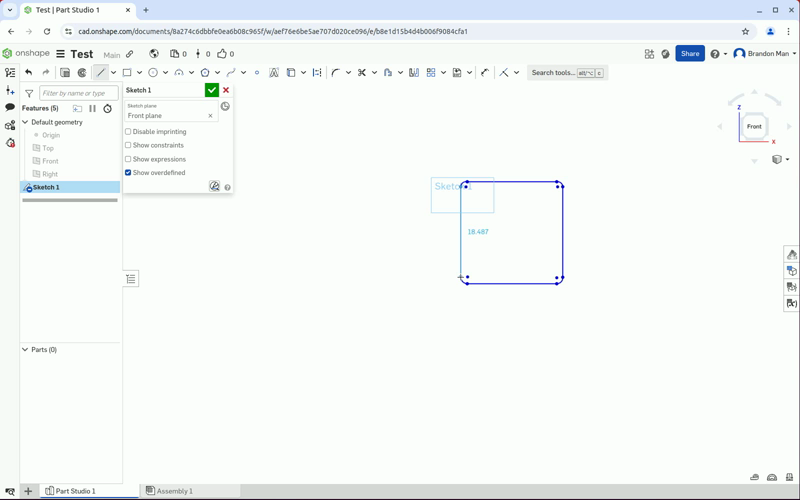
click(460, 276)
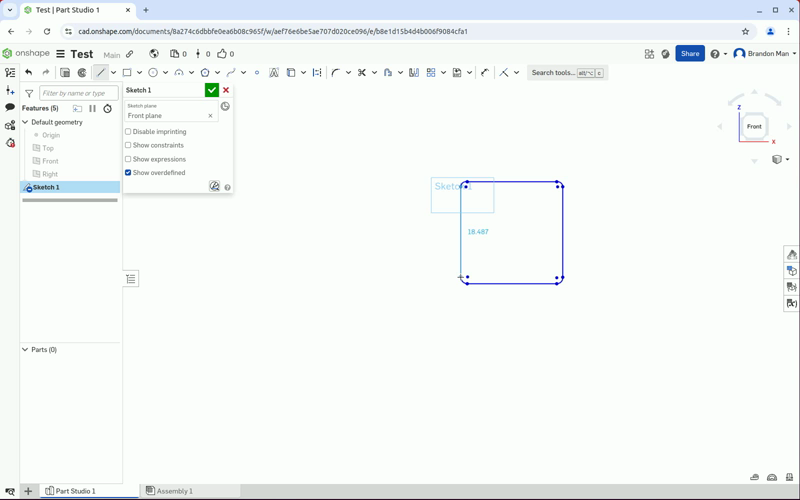
key(esc)
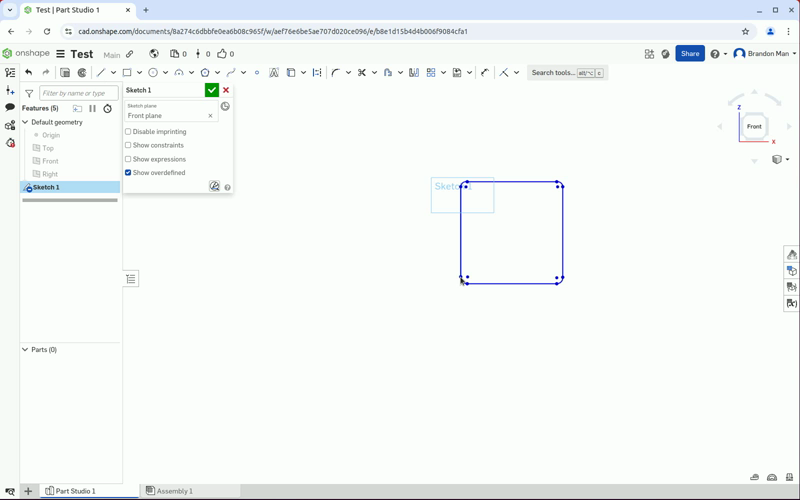
key(c)
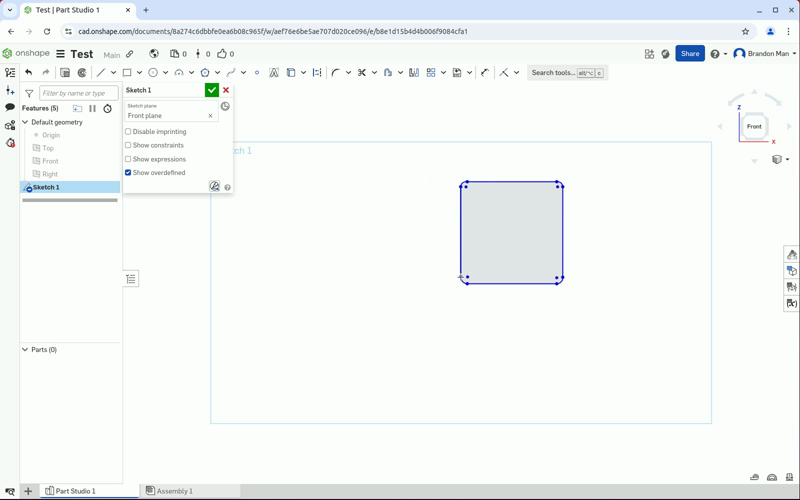
key_down(shift)
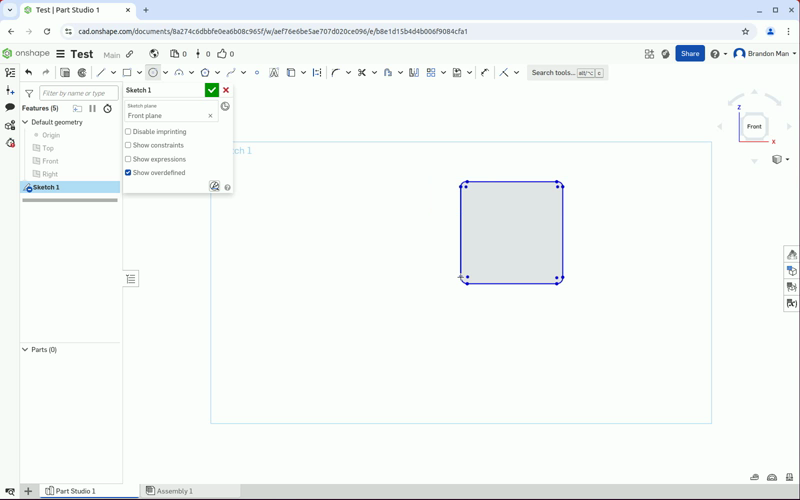
mouse_move(470, 272)
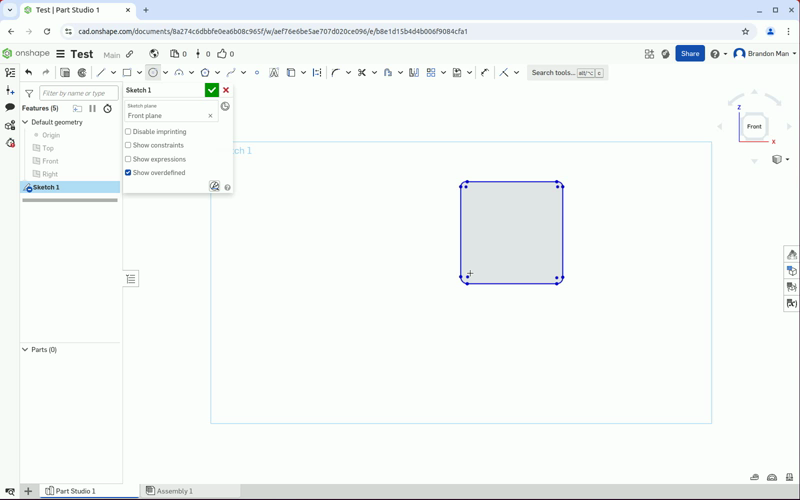
click(470, 272)
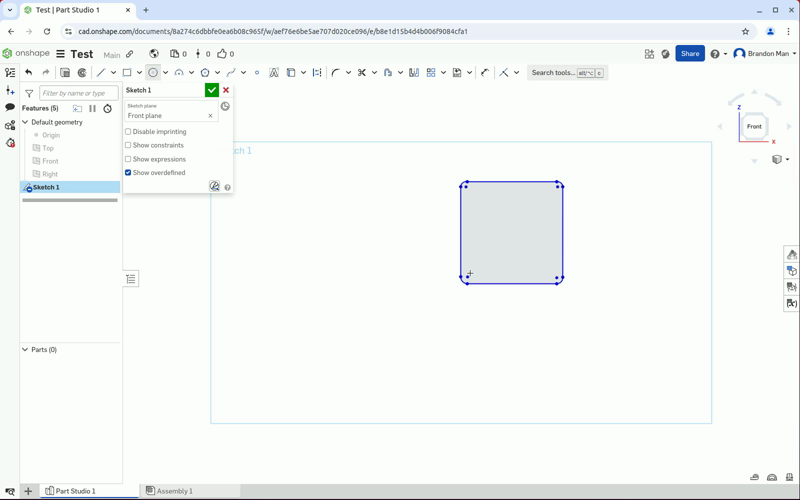
key_up(shift)
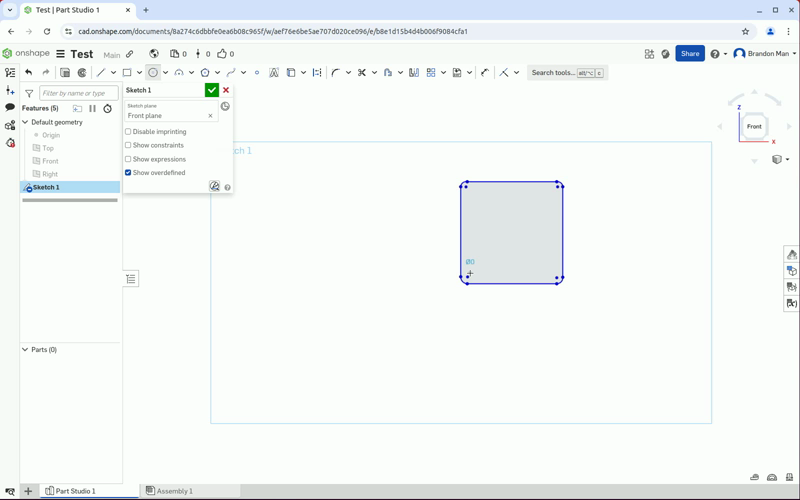
mouse_move(473, 272)
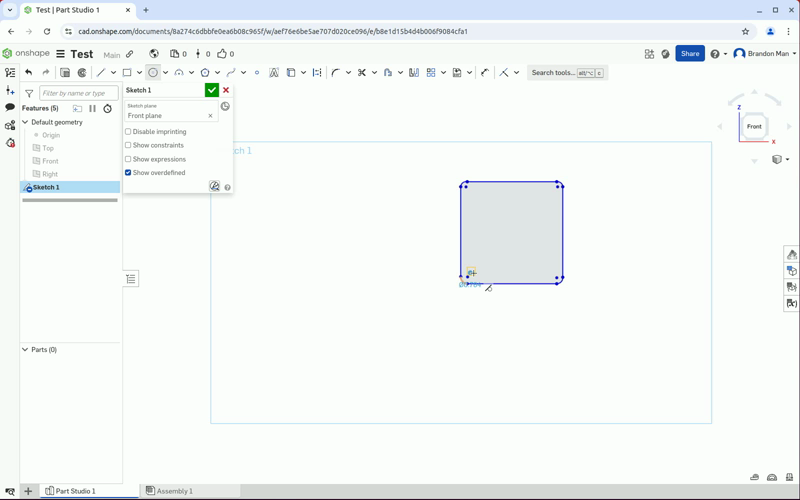
click(473, 272)
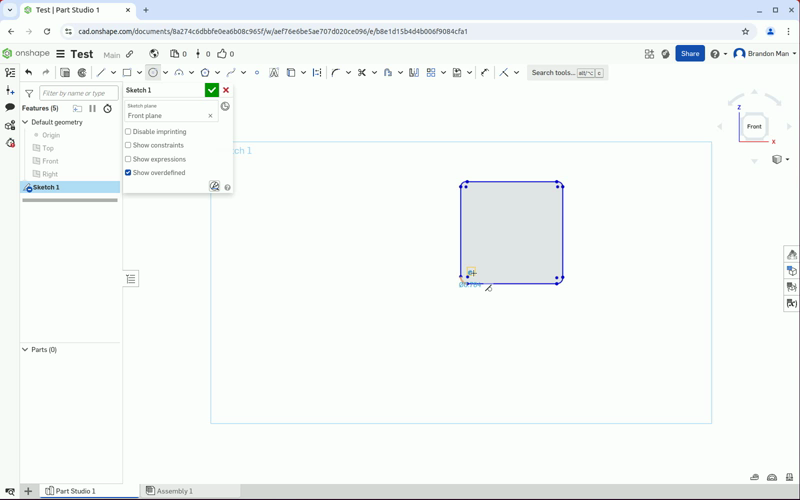
key(esc)
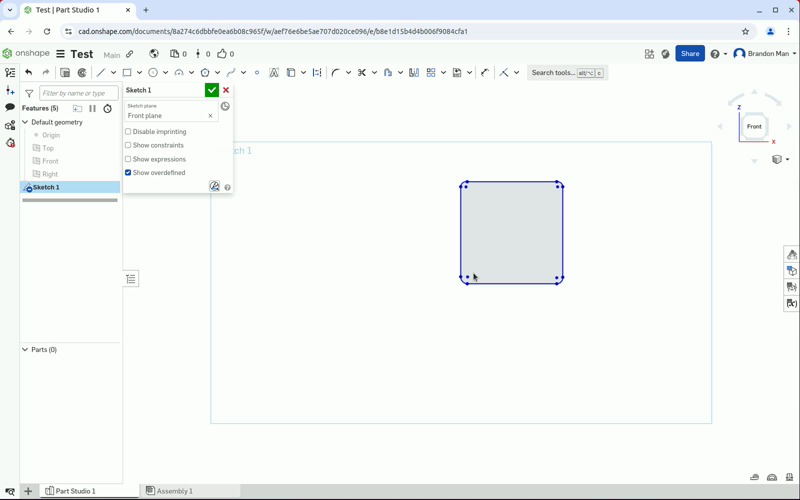
key(c)
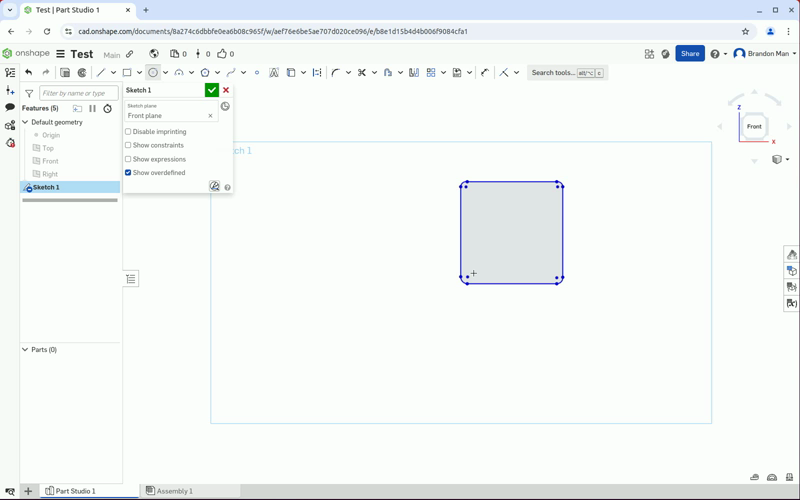
key_down(shift)
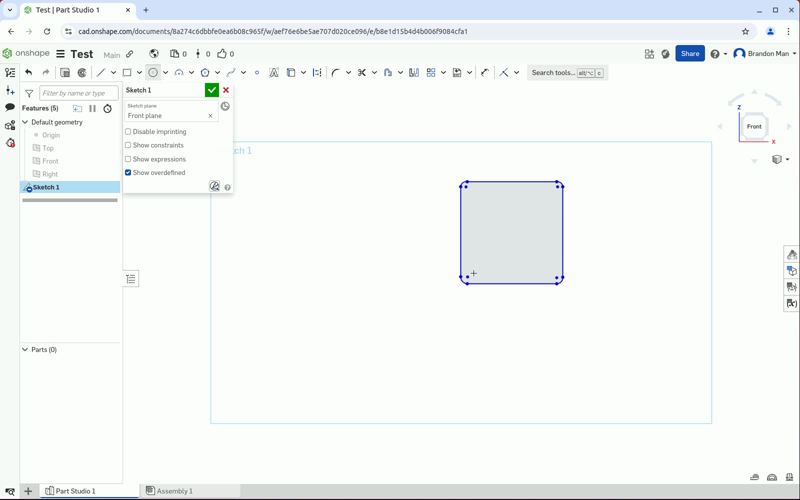
mouse_move(470, 191)
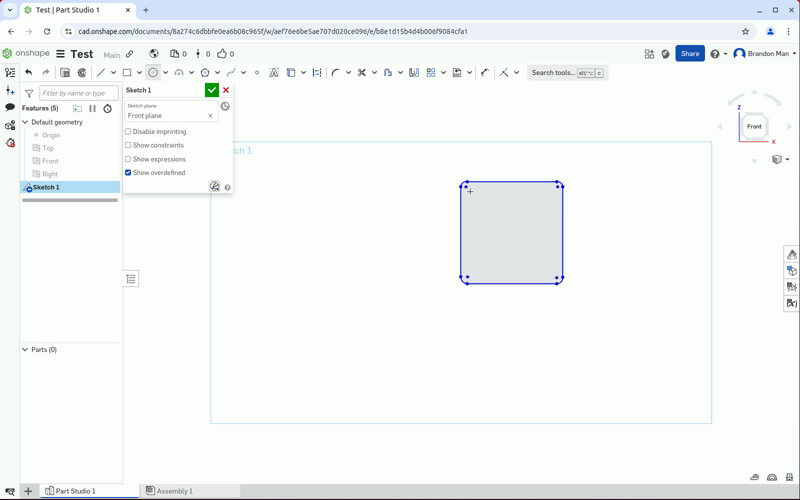
click(470, 191)
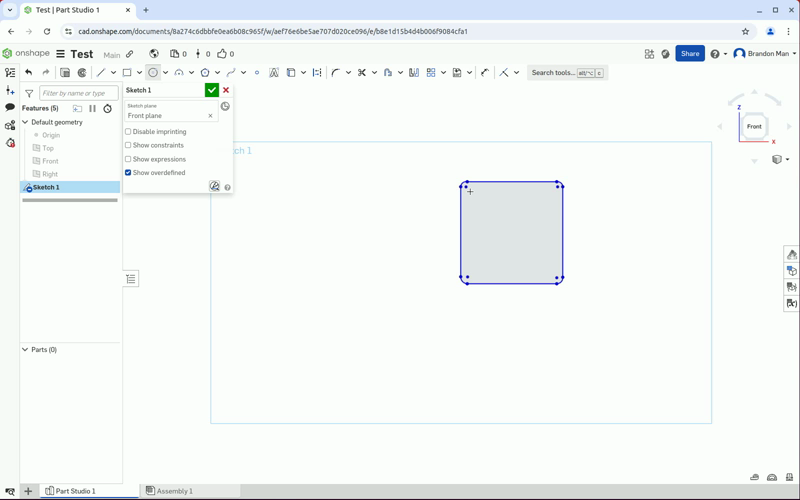
key_up(shift)
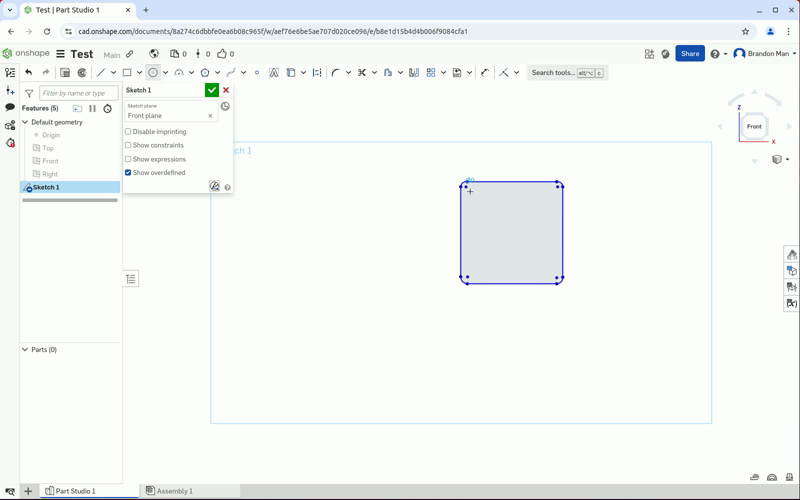
mouse_move(473, 191)
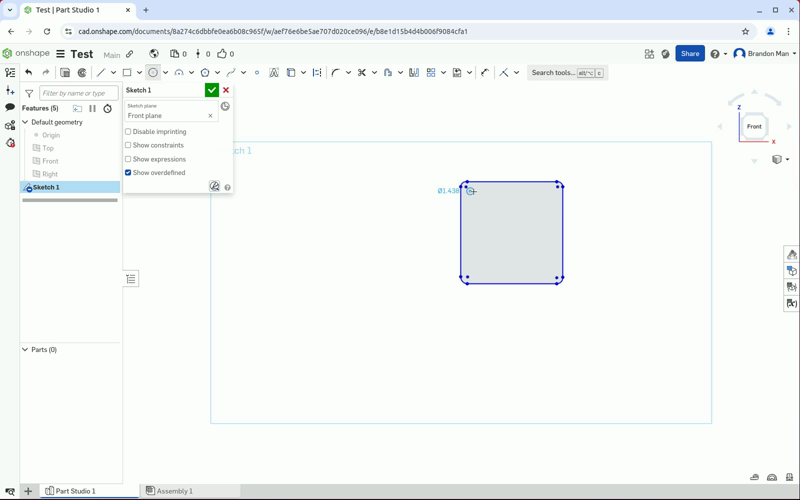
click(473, 191)
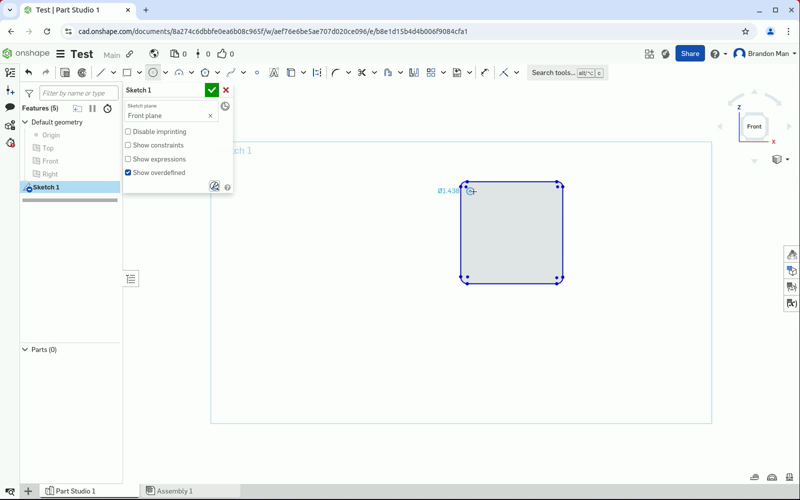
key(esc)
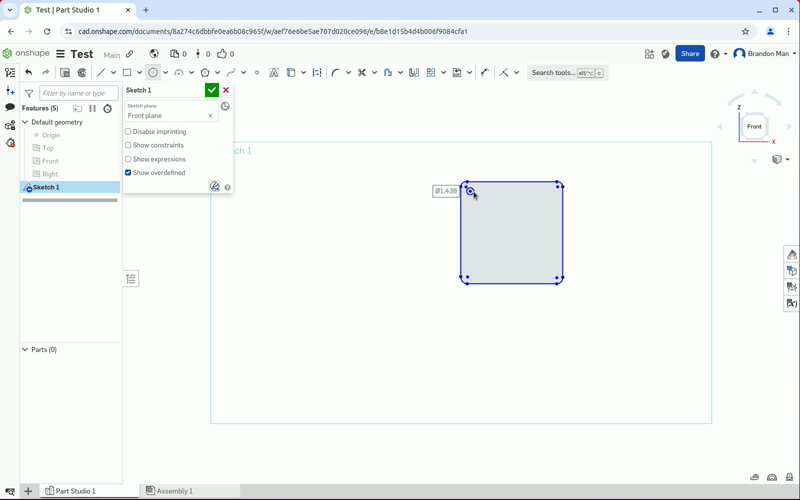
key(c)
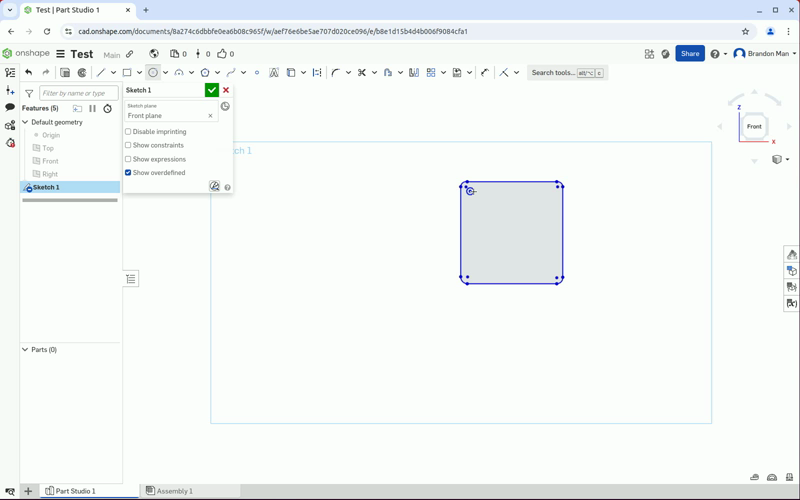
key_down(shift)
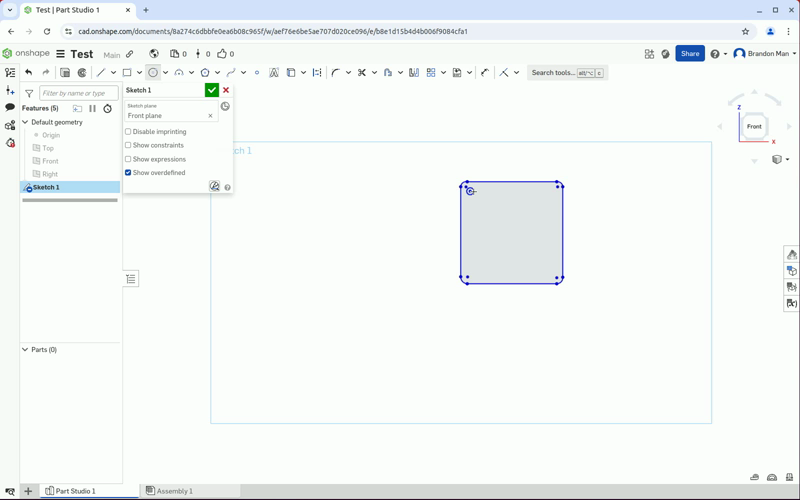
mouse_move(553, 272)
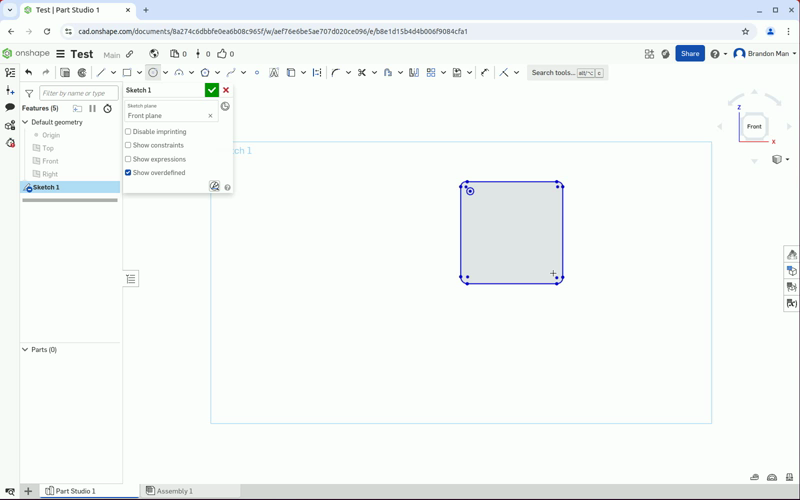
click(553, 272)
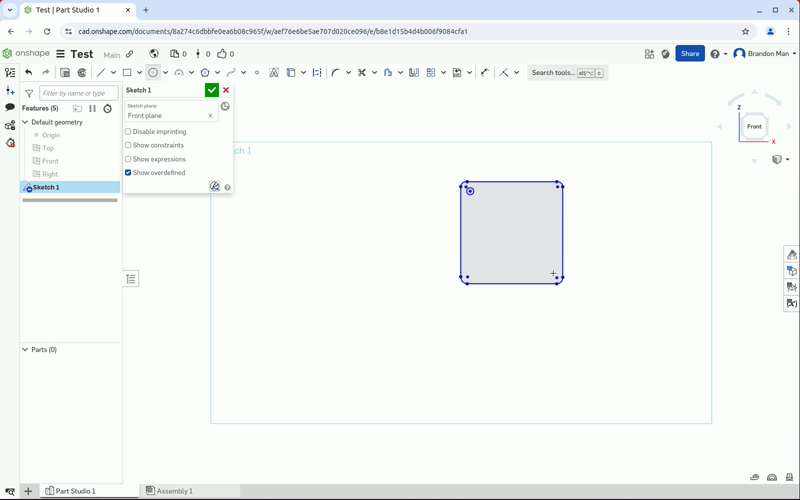
key_up(shift)
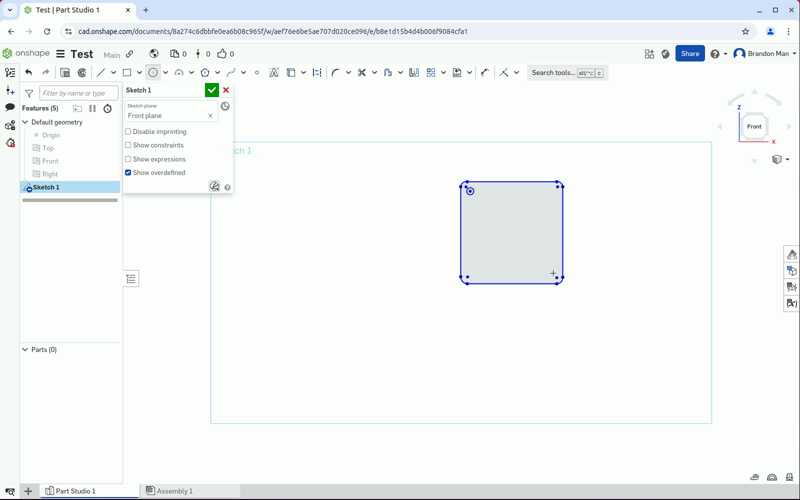
mouse_move(556, 272)
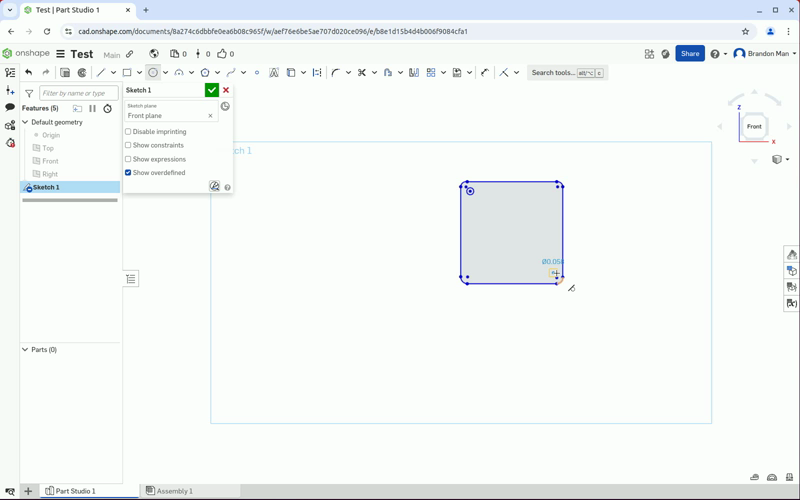
scroll(6)
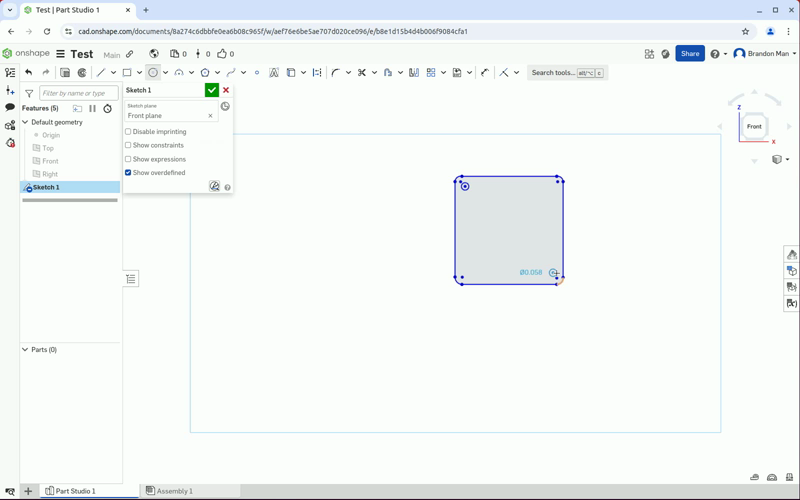
scroll(6)
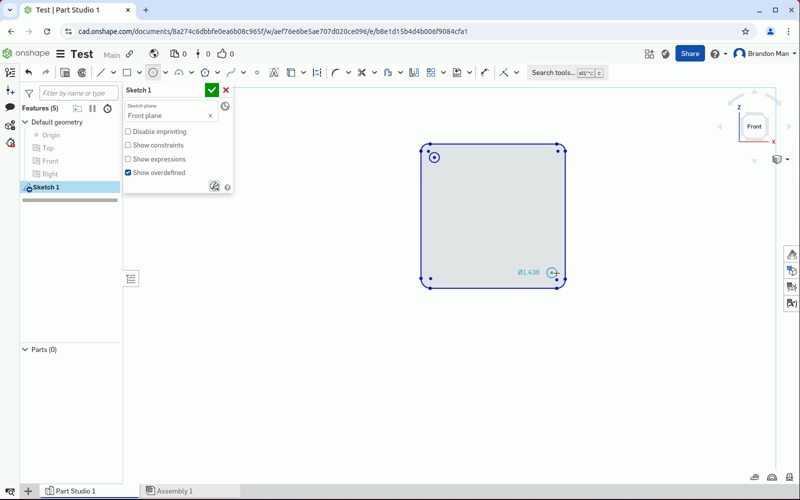
scroll(6)
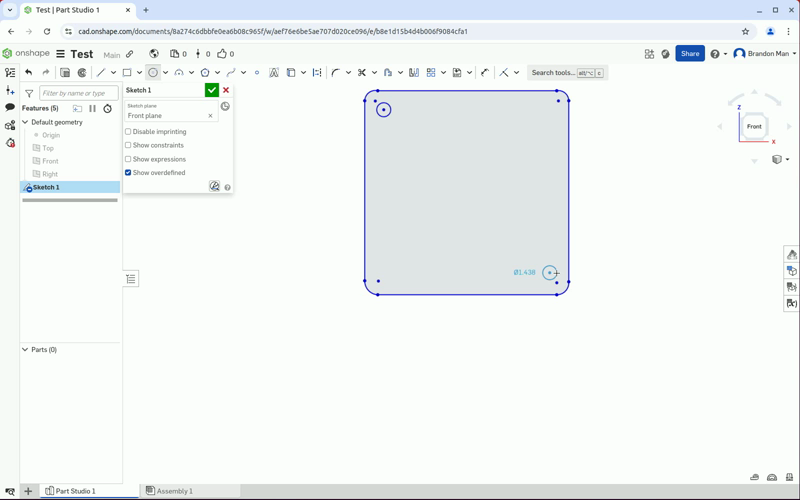
scroll(6)
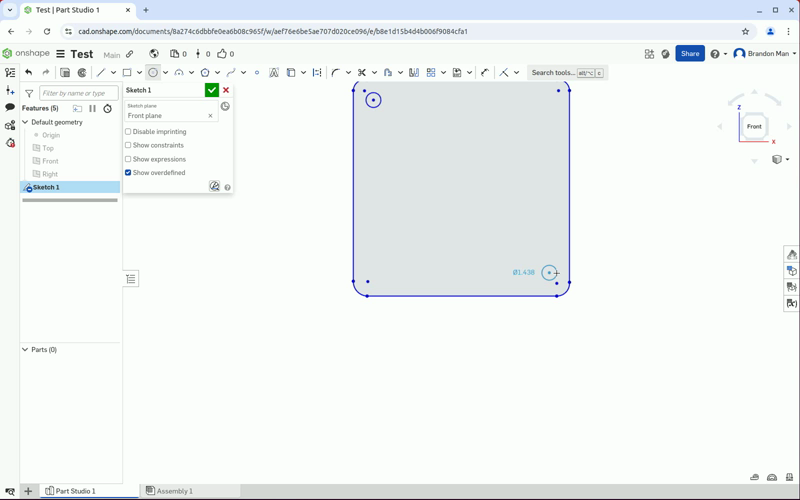
scroll(6)
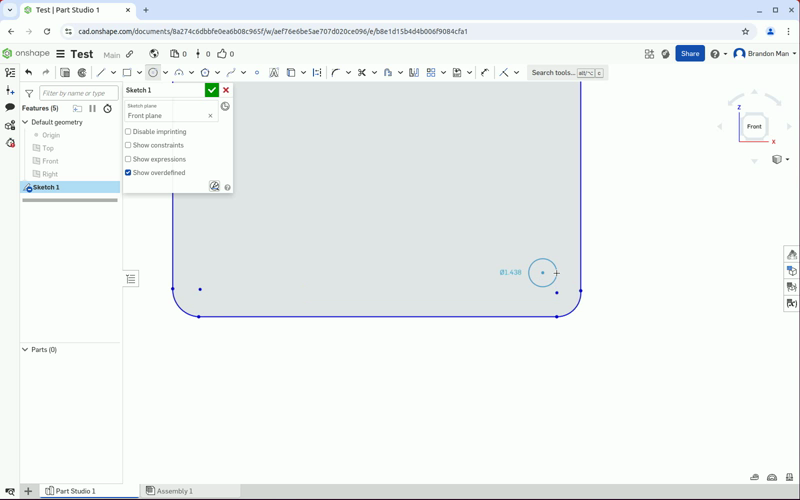
scroll(6)
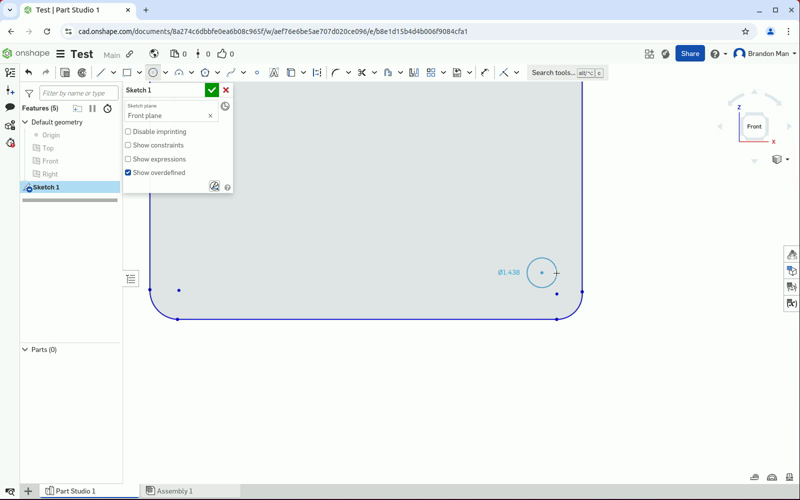
scroll(6)
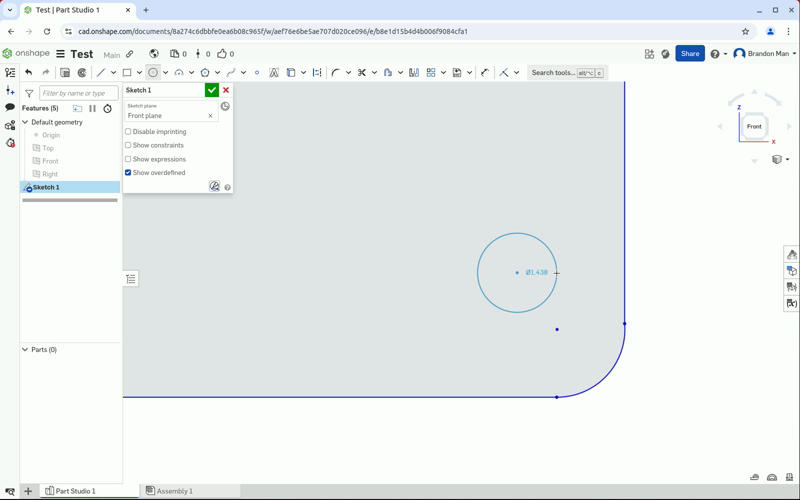
click(556, 272)
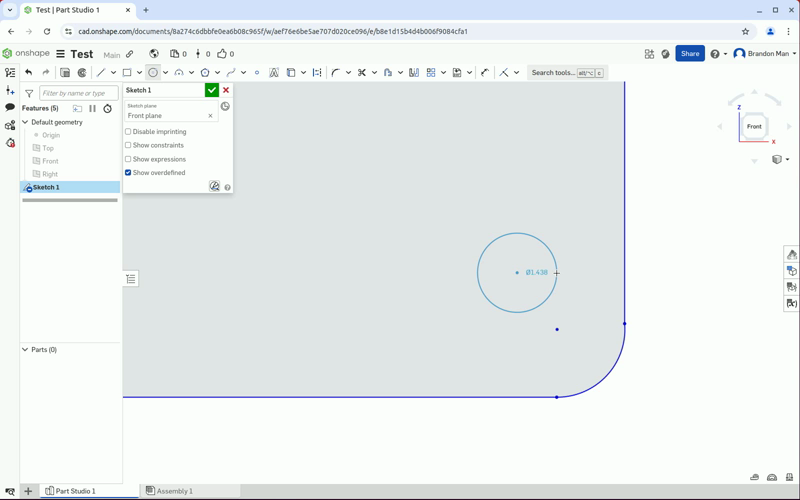
scroll(-6)
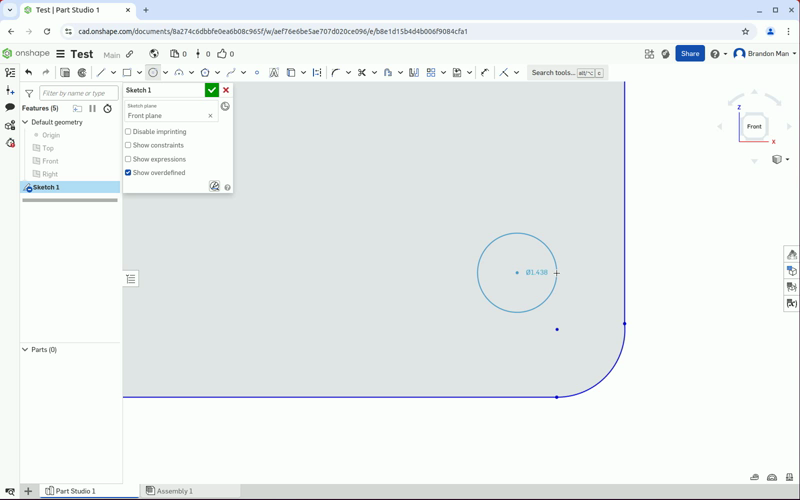
scroll(-6)
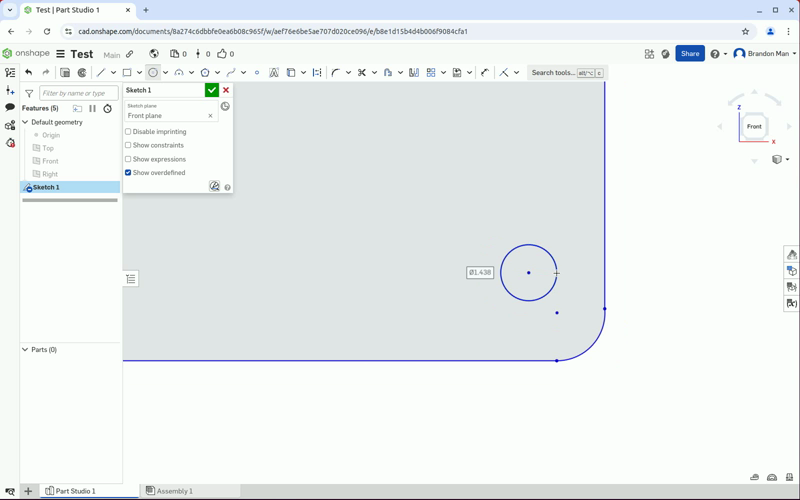
scroll(-6)
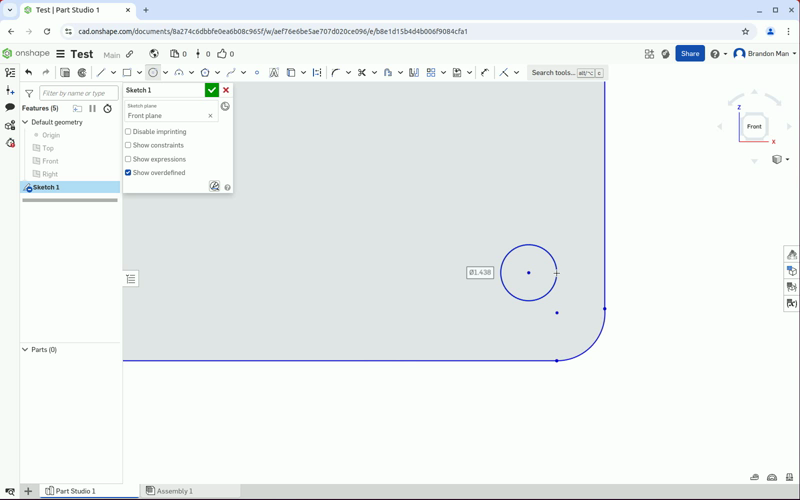
scroll(-6)
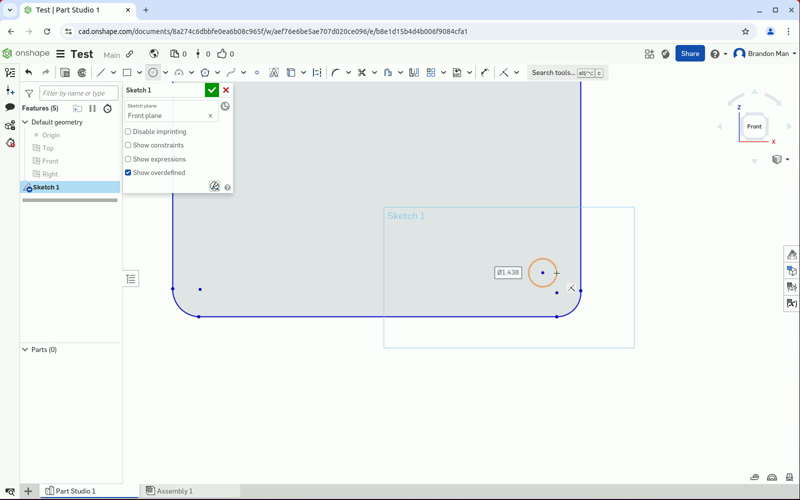
scroll(-6)
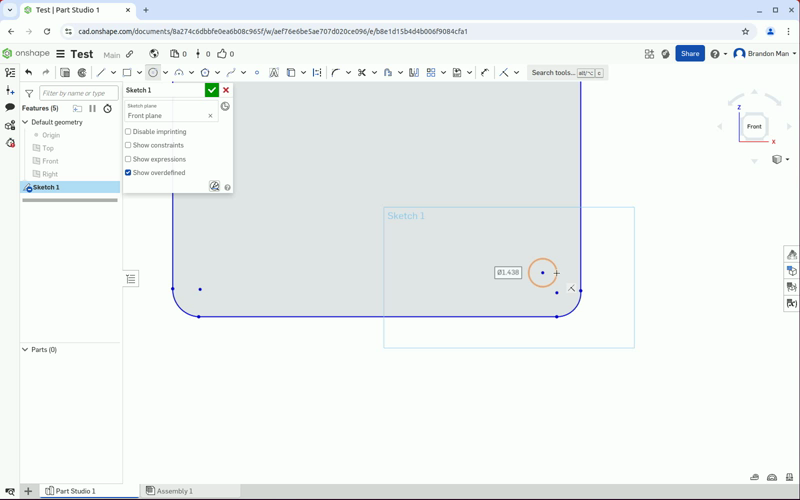
scroll(-6)
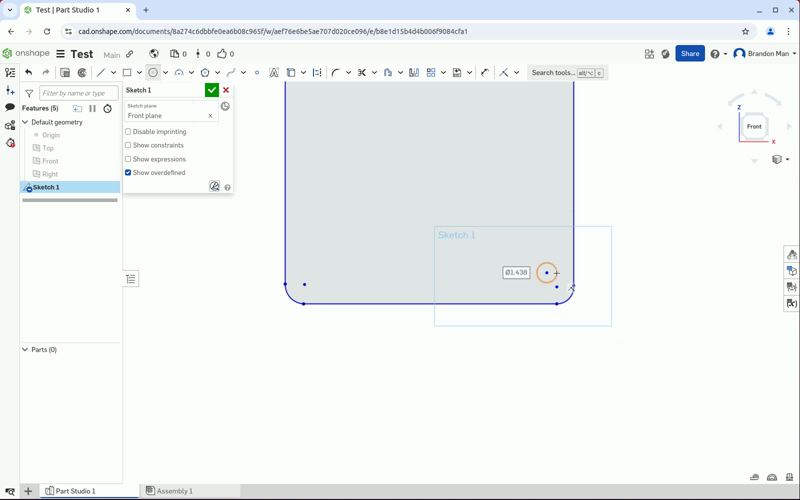
scroll(-6)
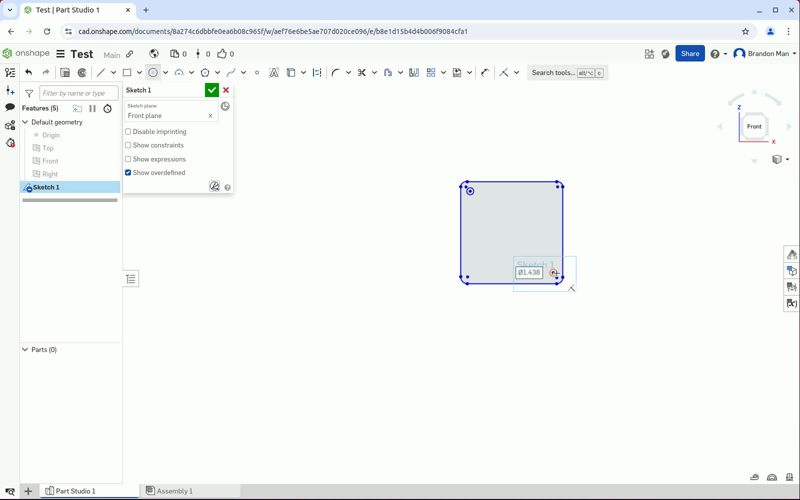
key(esc)
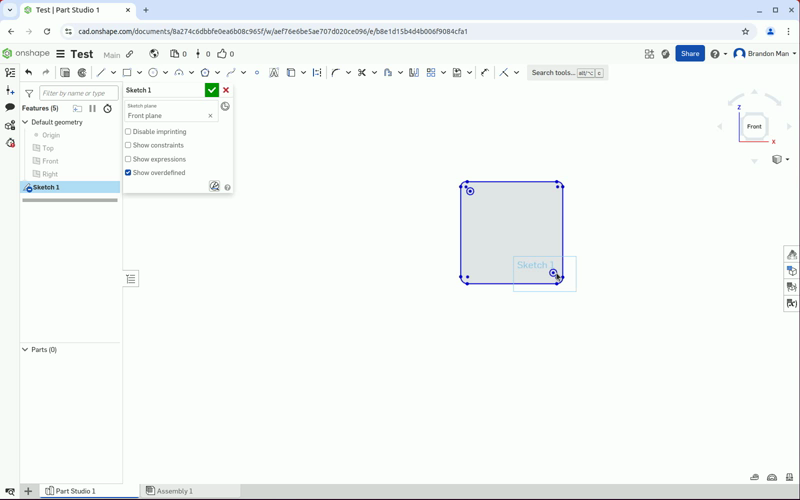
key(c)
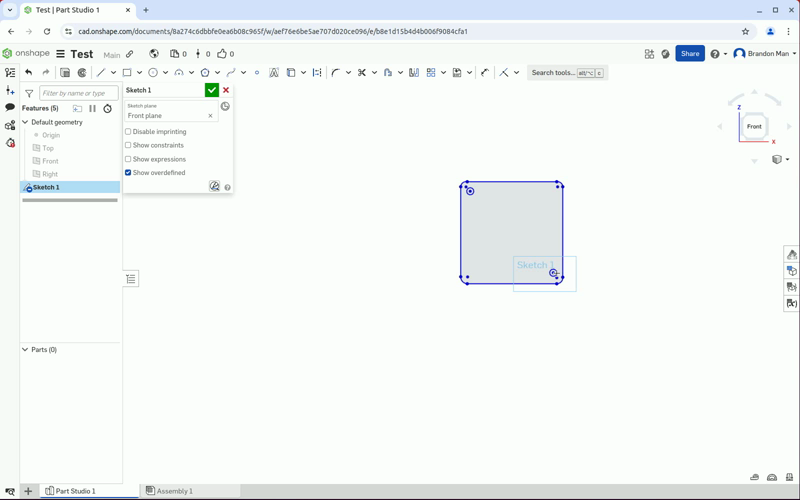
key_down(shift)
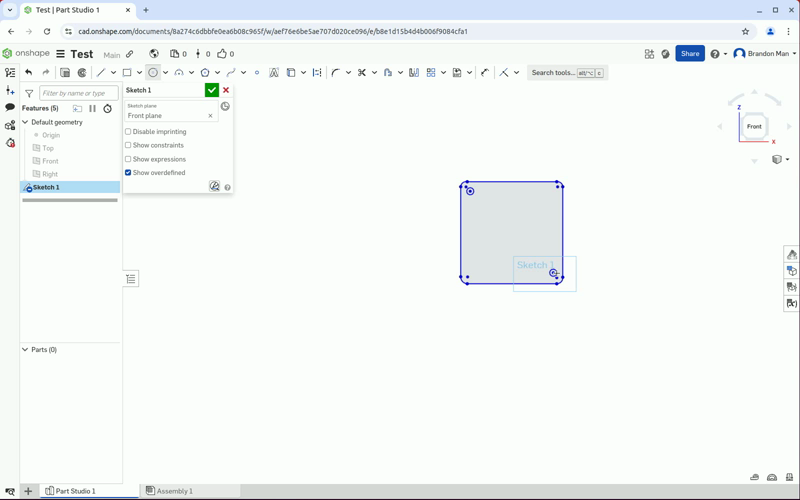
mouse_move(553, 191)
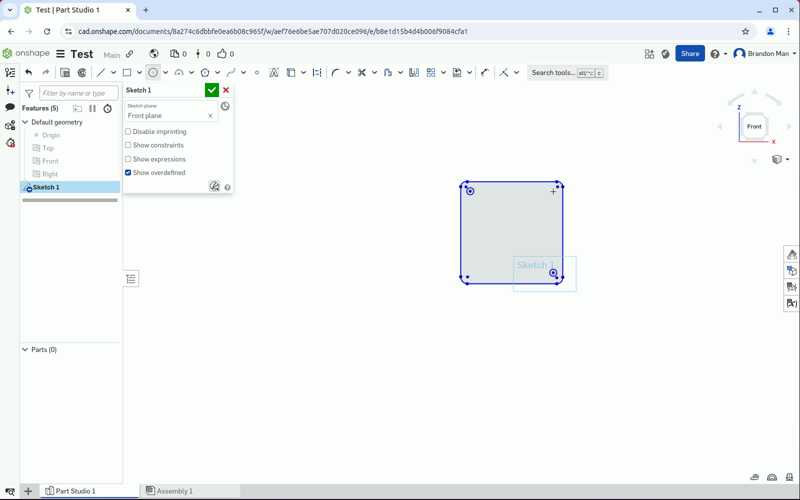
click(553, 191)
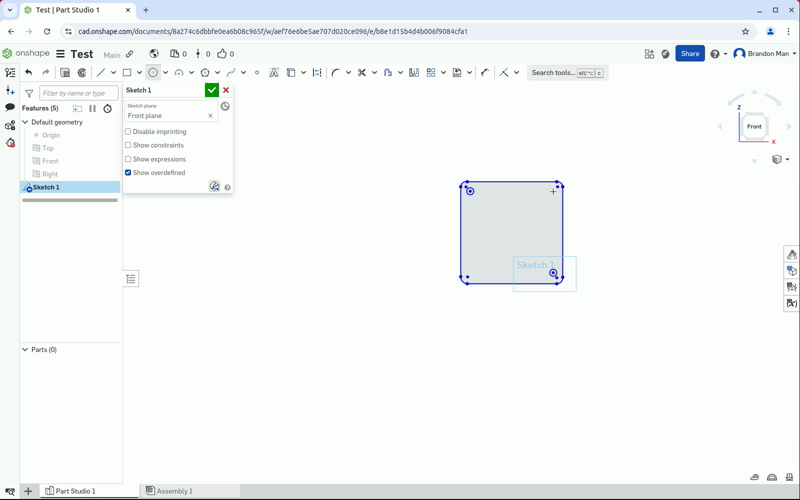
key_up(shift)
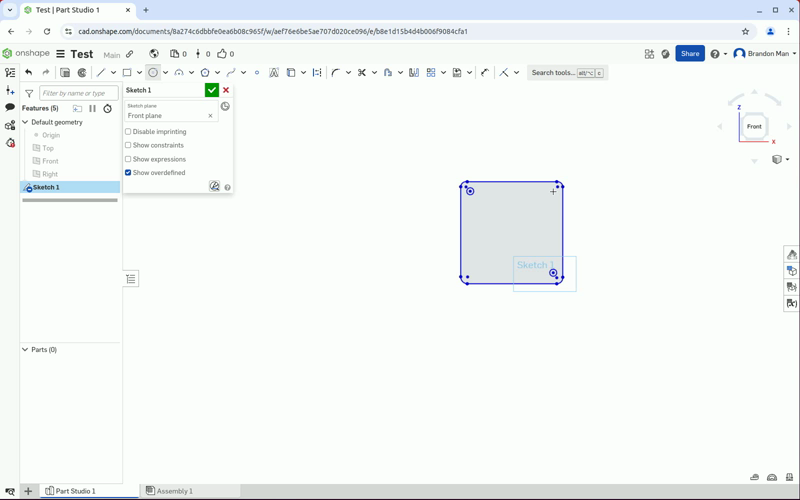
mouse_move(556, 191)
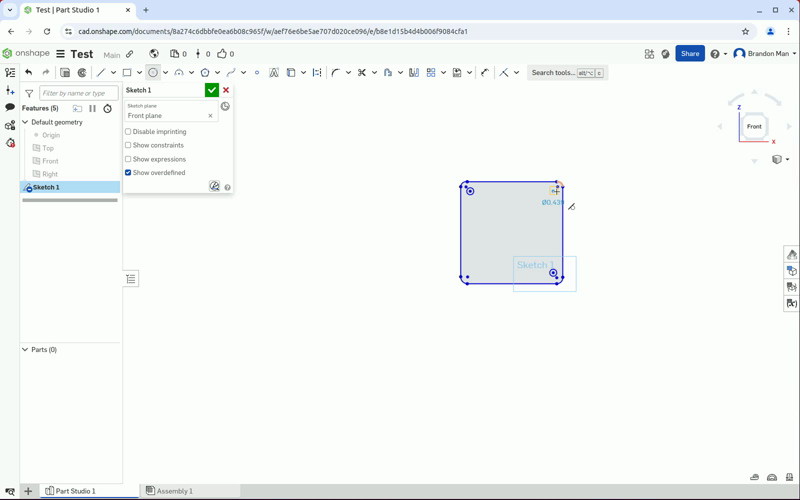
scroll(6)
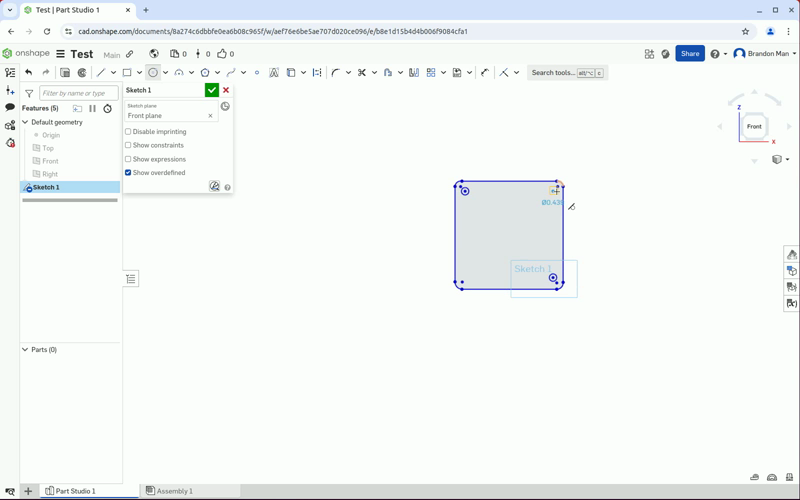
scroll(6)
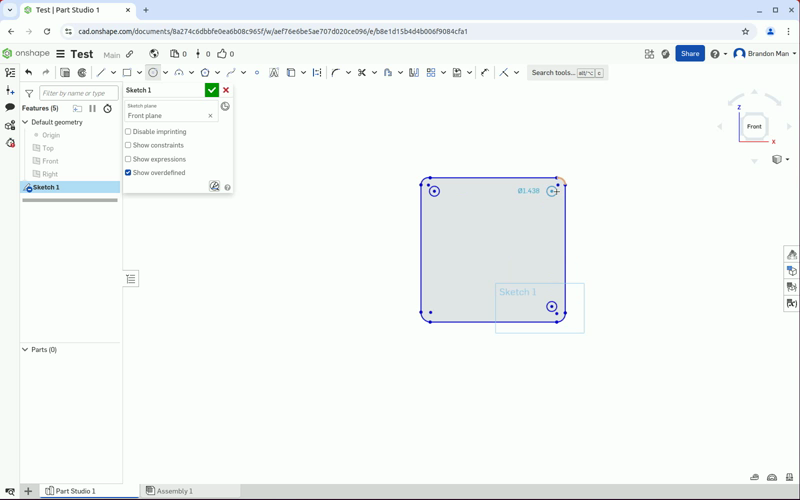
scroll(6)
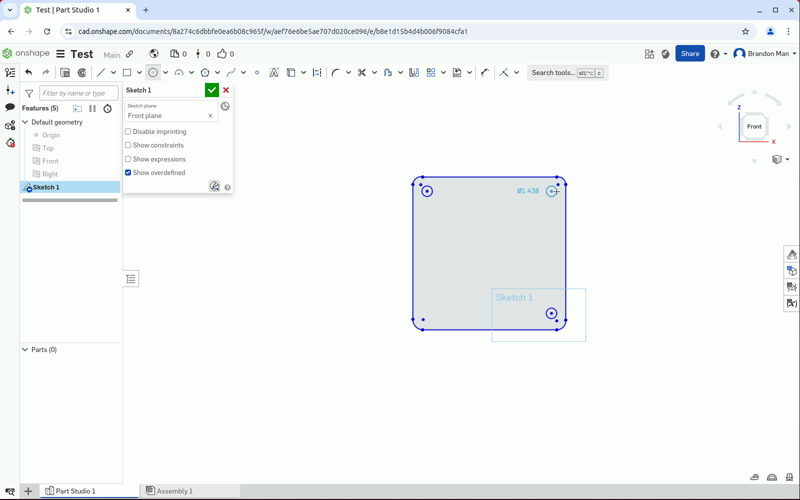
scroll(6)
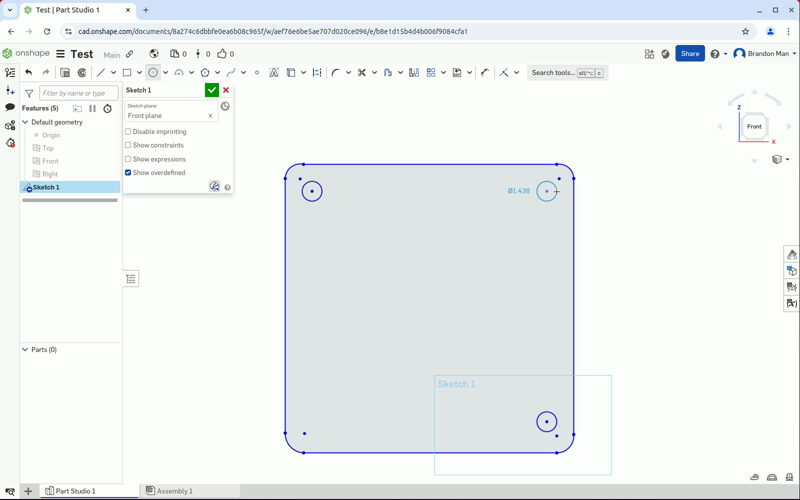
scroll(6)
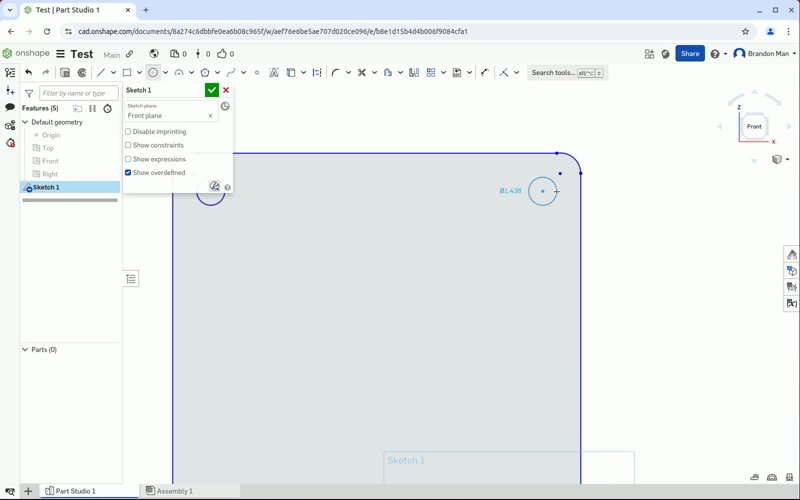
scroll(6)
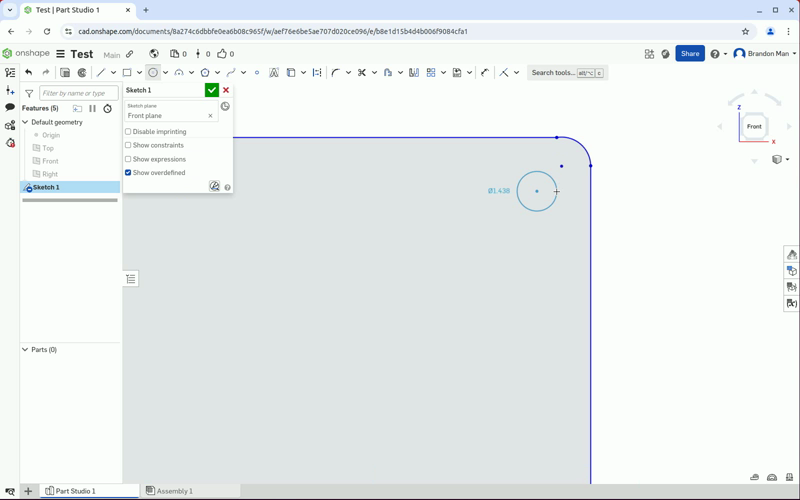
scroll(6)
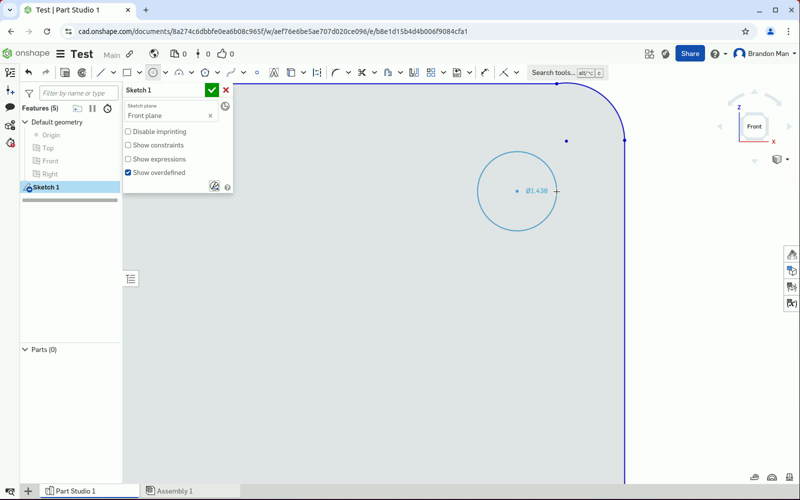
click(556, 191)
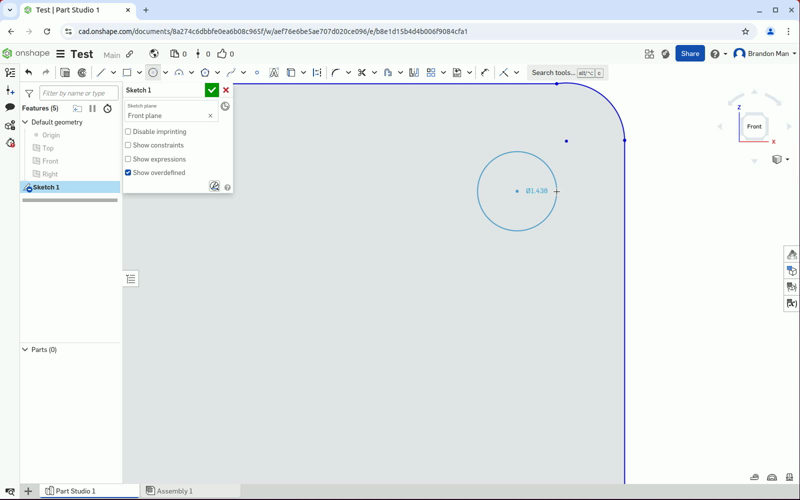
scroll(-6)
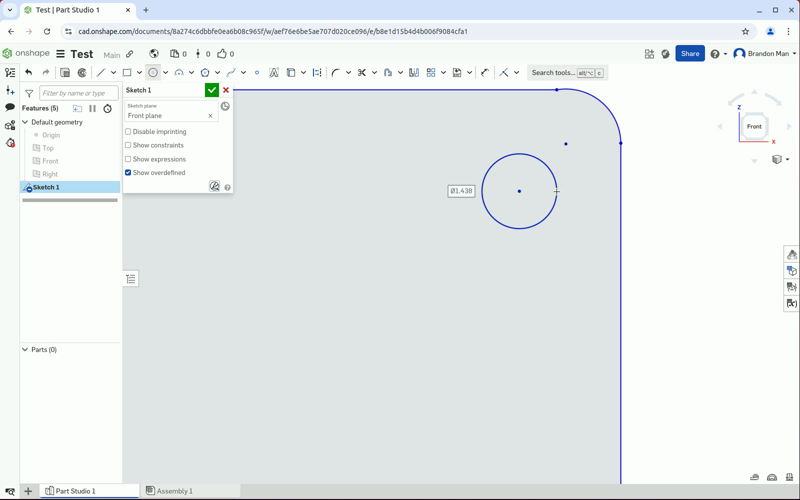
scroll(-6)
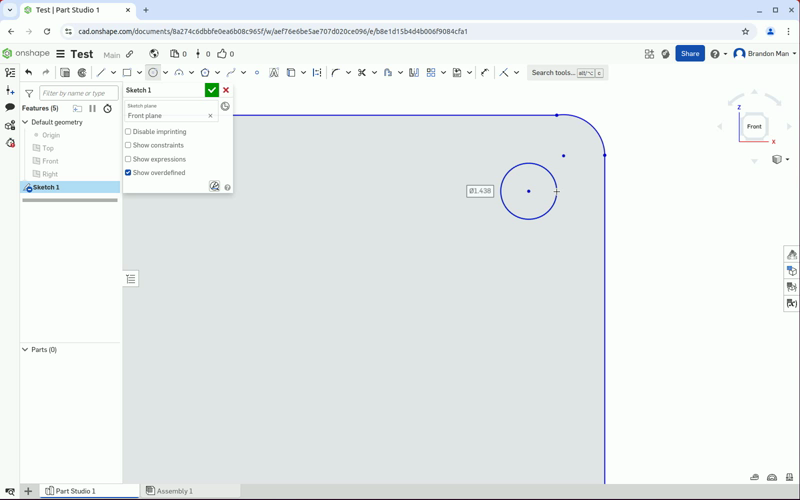
scroll(-6)
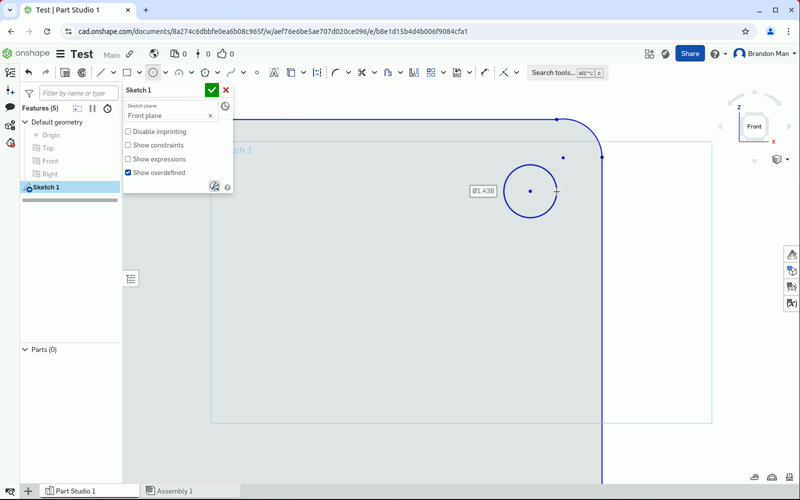
scroll(-6)
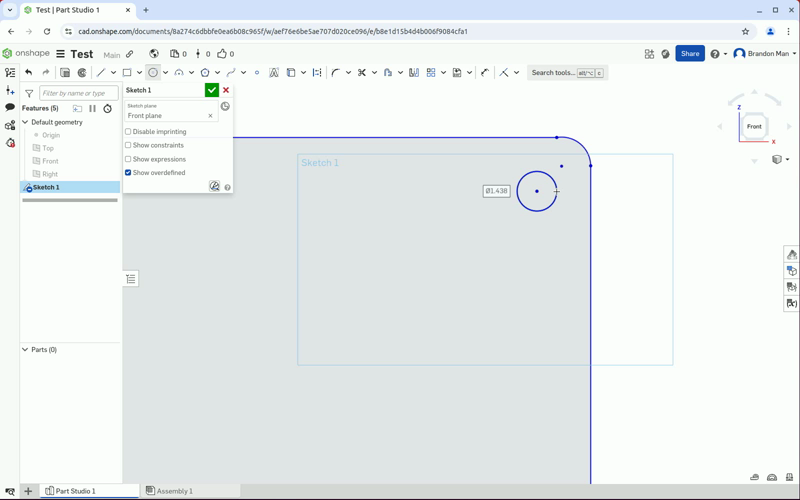
scroll(-6)
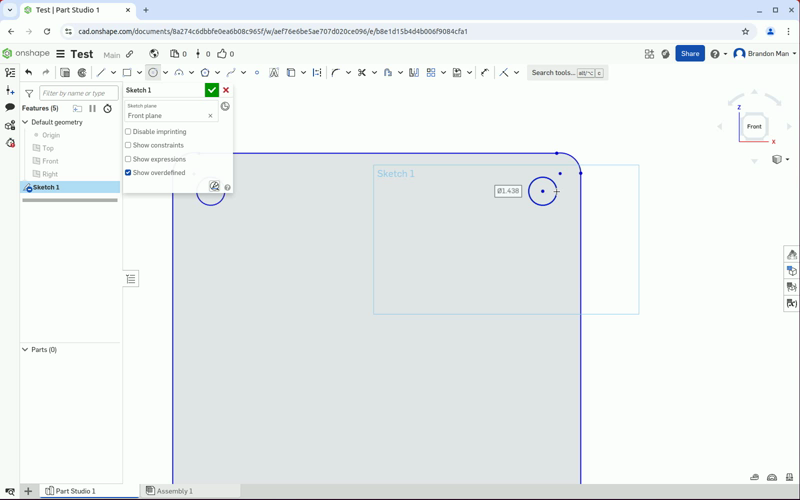
scroll(-6)
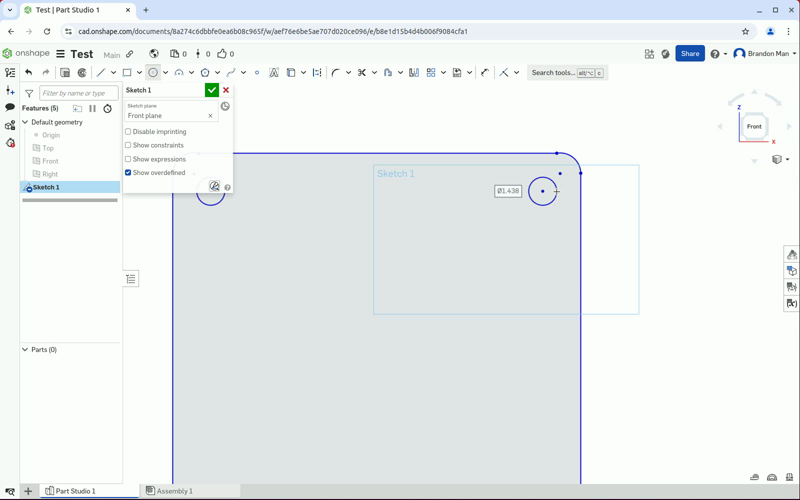
scroll(-6)
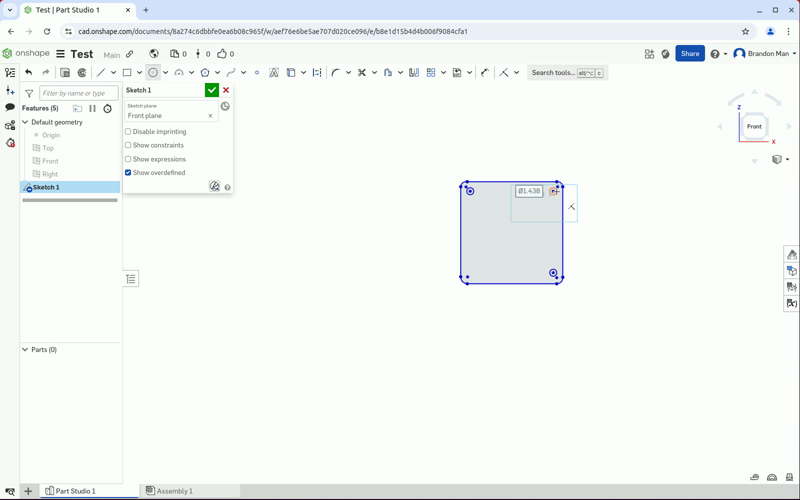
key(esc)
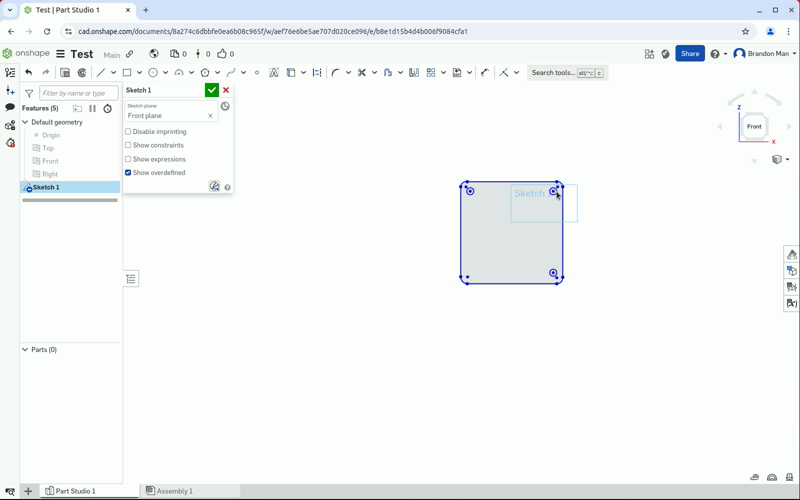
mouse_move(531, 256)
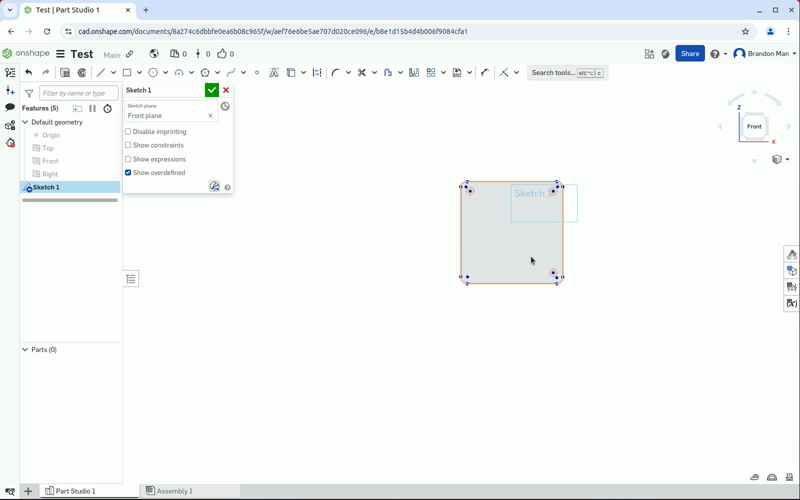
click(531, 256)
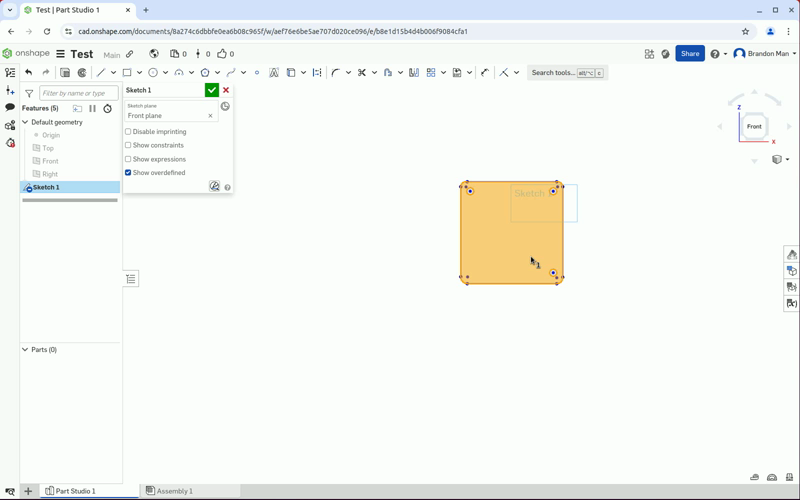
mouse_move(73, 352)
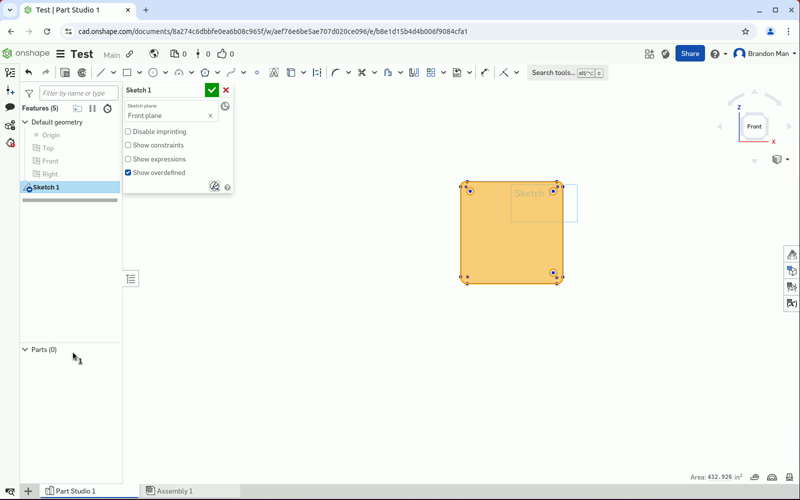
key(shift+y)
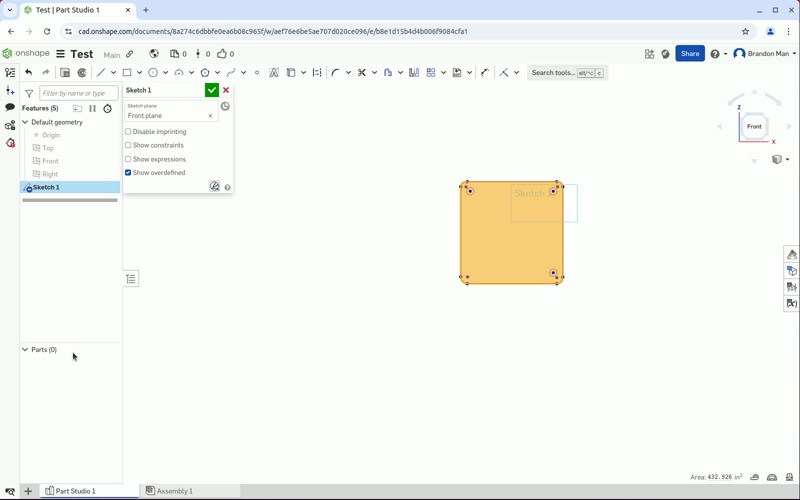
key(shift+e)
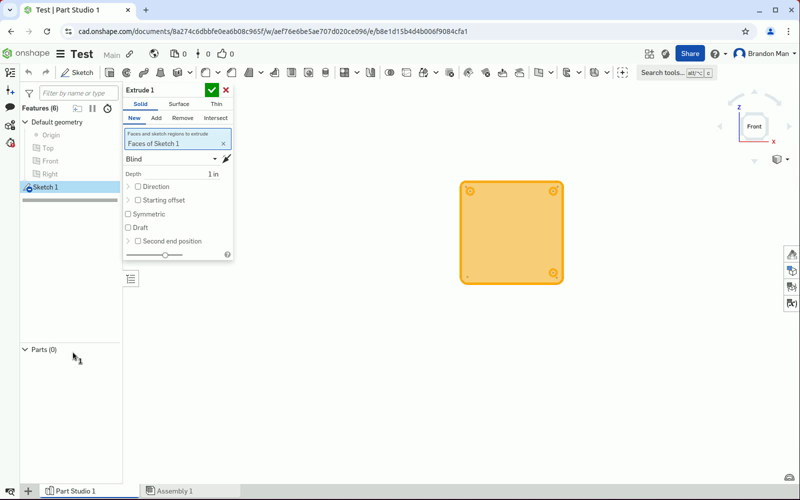
mouse_move(143, 106)
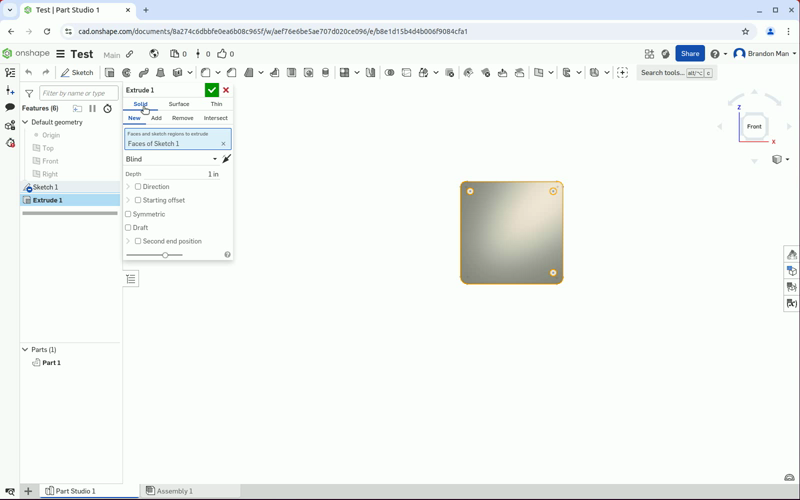
click(143, 106)
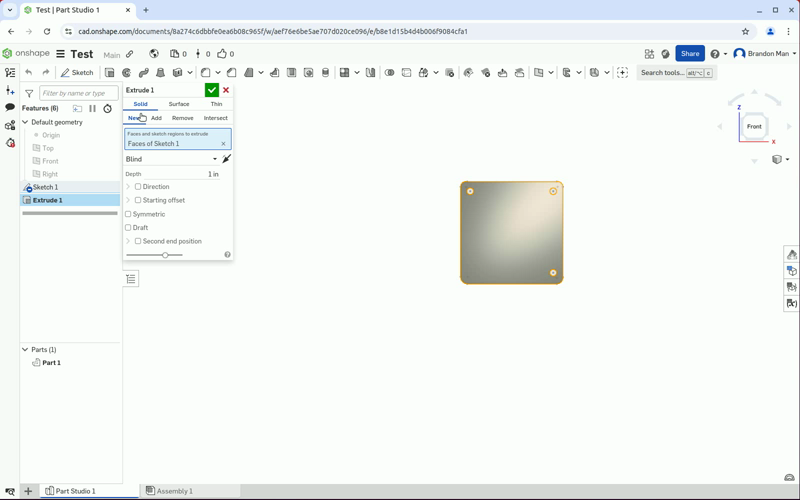
mouse_move(137, 120)
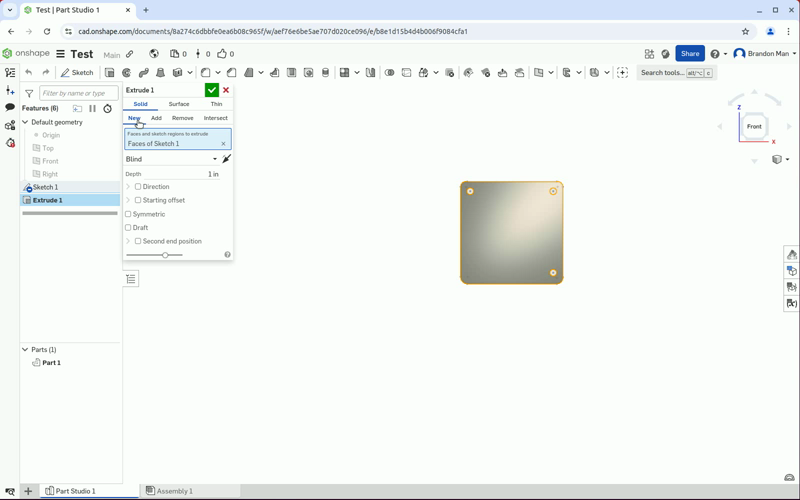
click(137, 120)
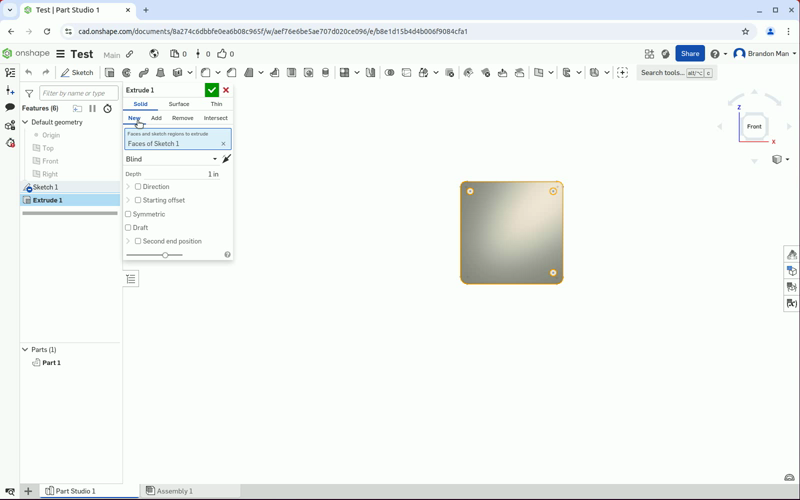
key(tab, 4)
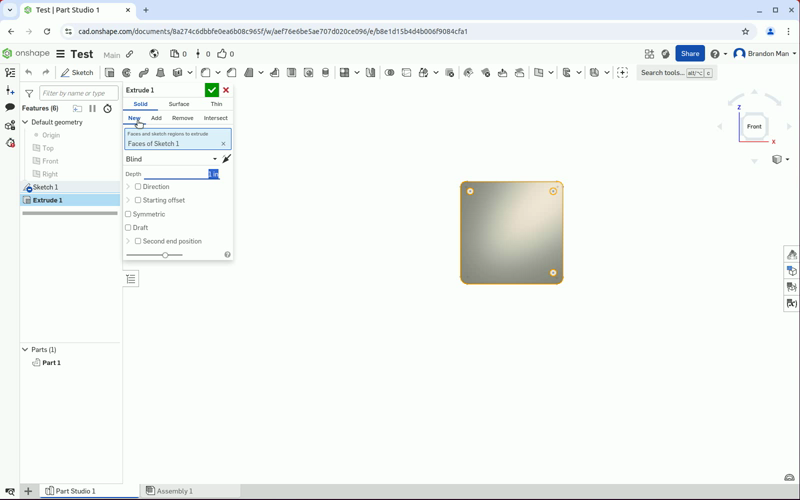
text(-23.108)
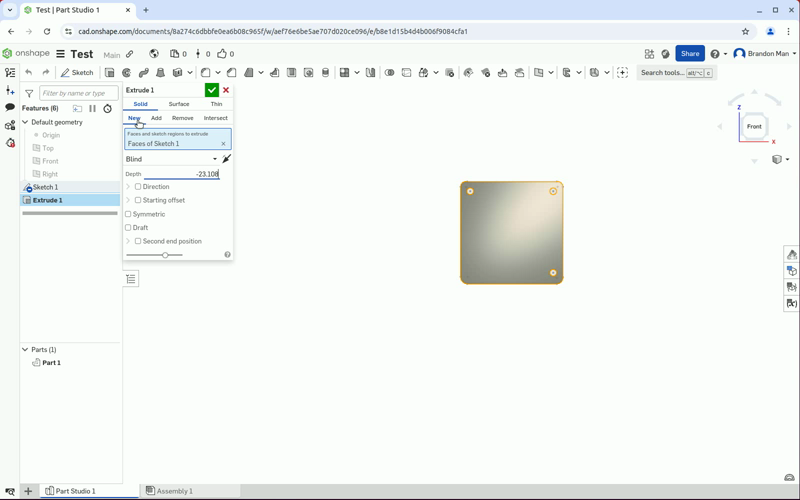
key(enter)
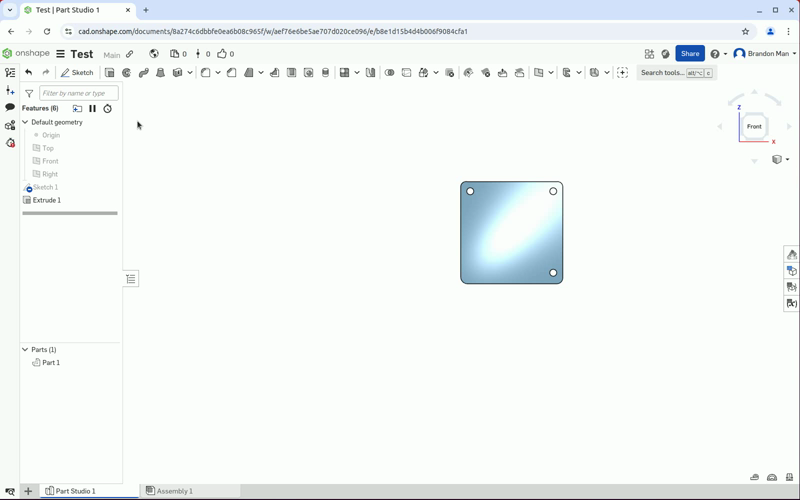
key(shift+h)
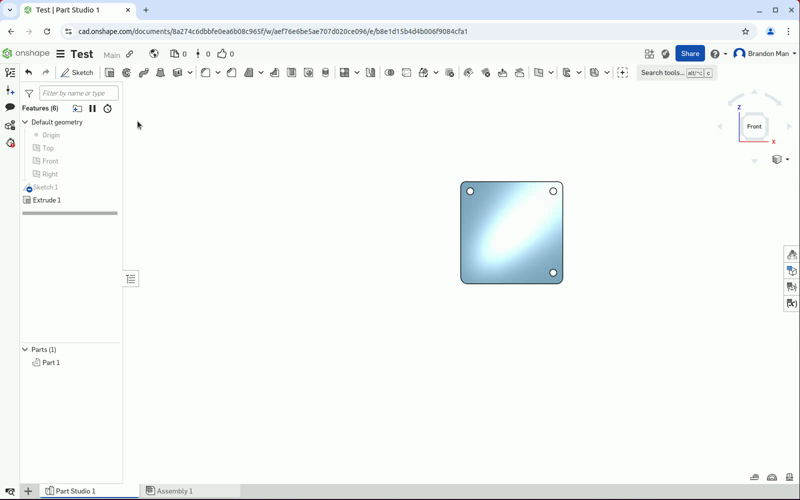
key(shift+h)
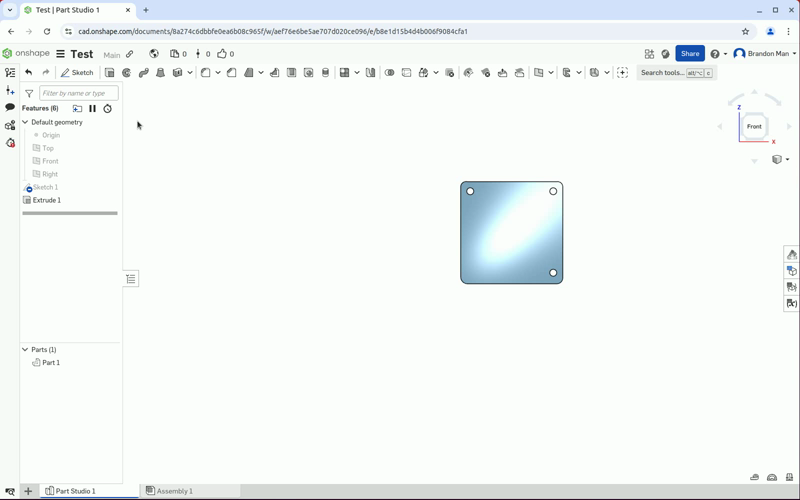
mouse_move(73, 189)
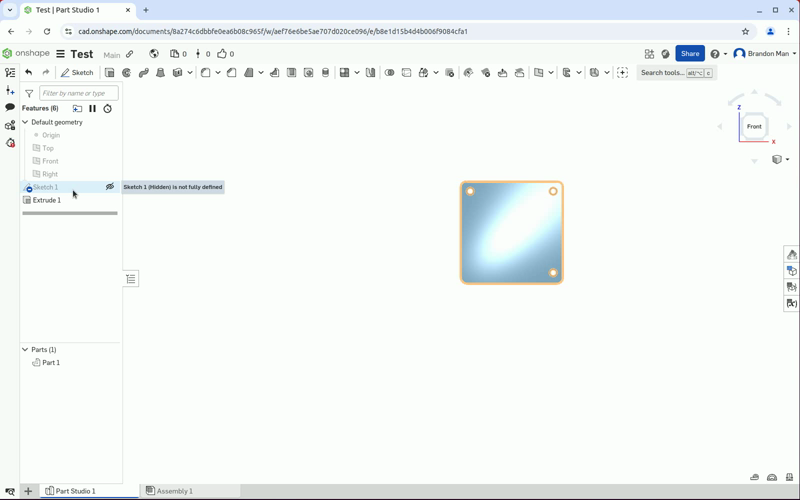
click(73, 189)
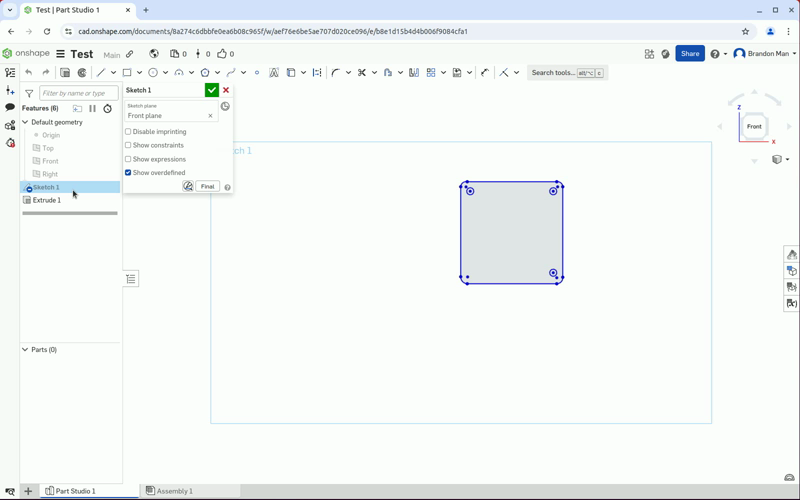
mouse_move(229, 92)
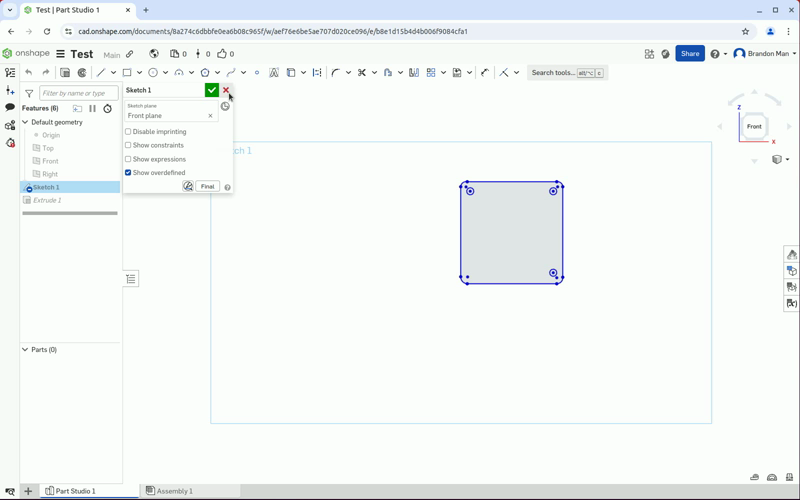
click(229, 92)
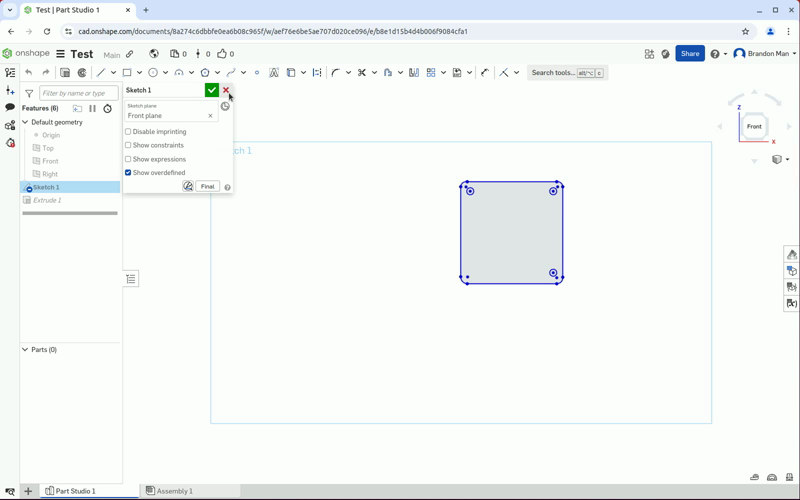
key(shift+s)
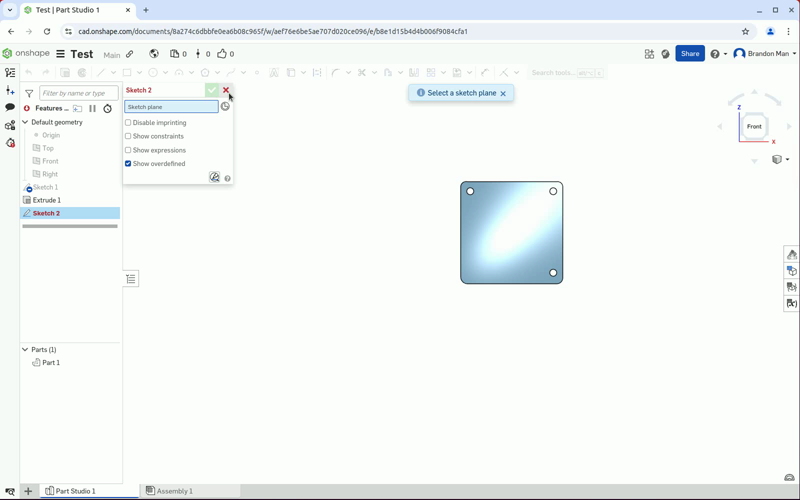
mouse_move(73, 163)
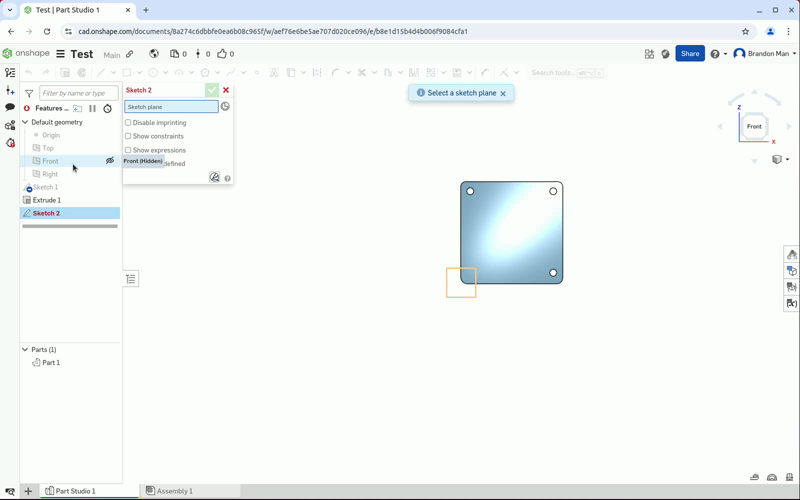
click(73, 163)
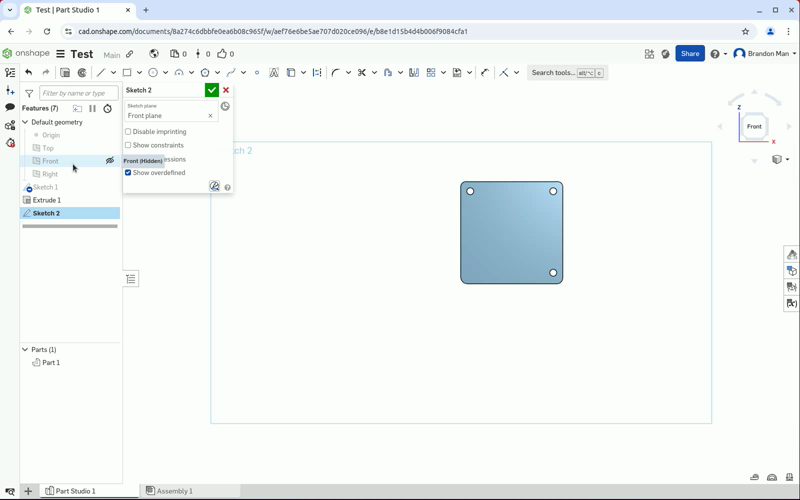
mouse_move(73, 352)
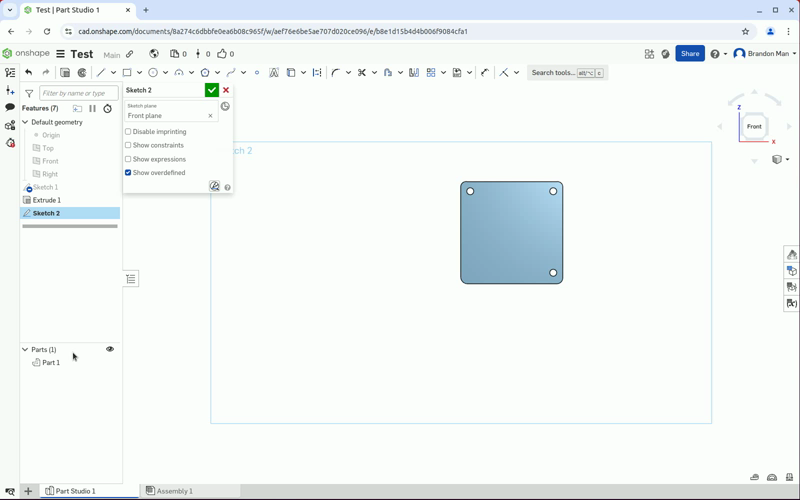
key(y)
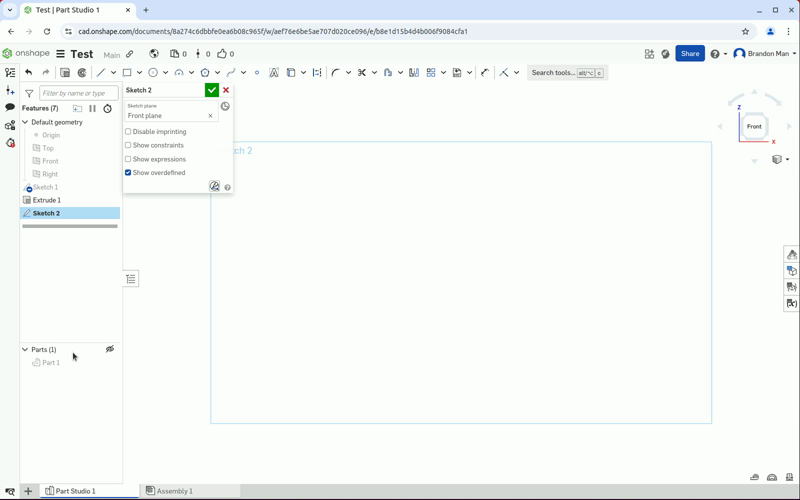
key(c)
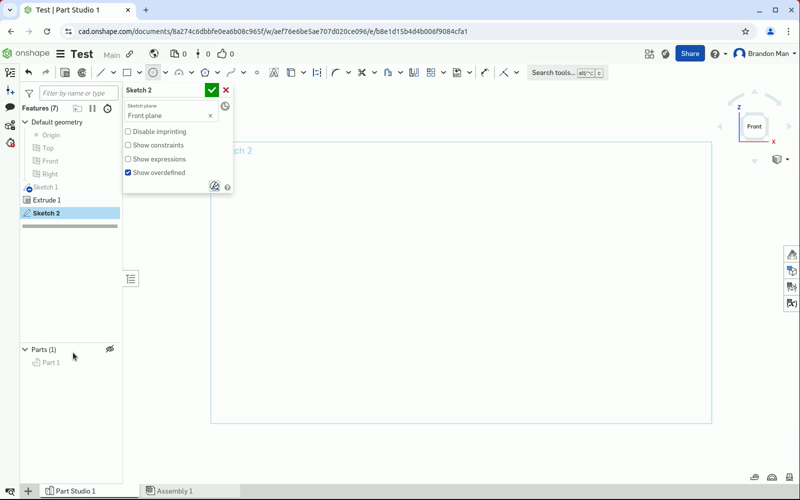
key_down(shift)
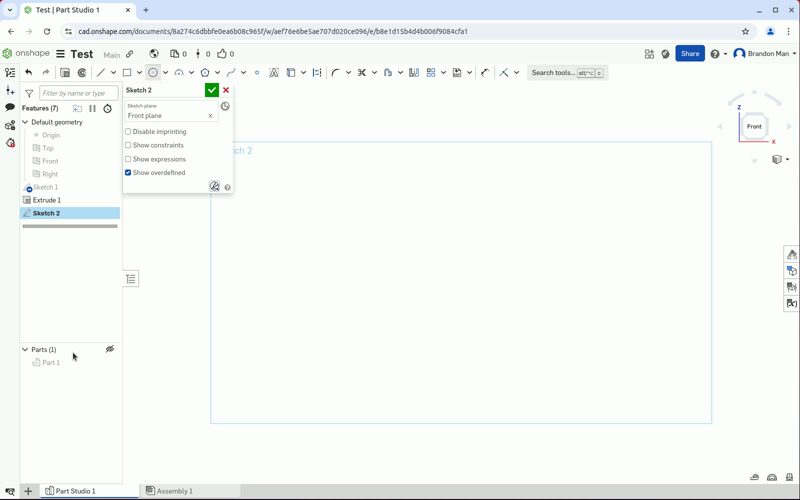
mouse_move(513, 231)
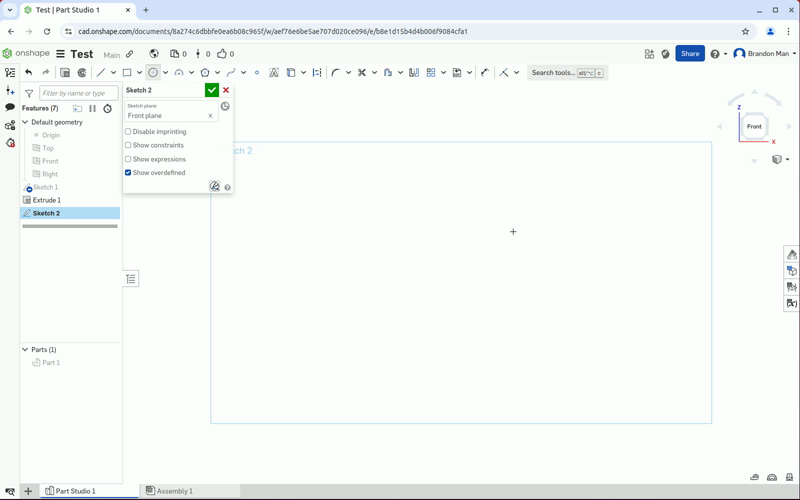
click(513, 231)
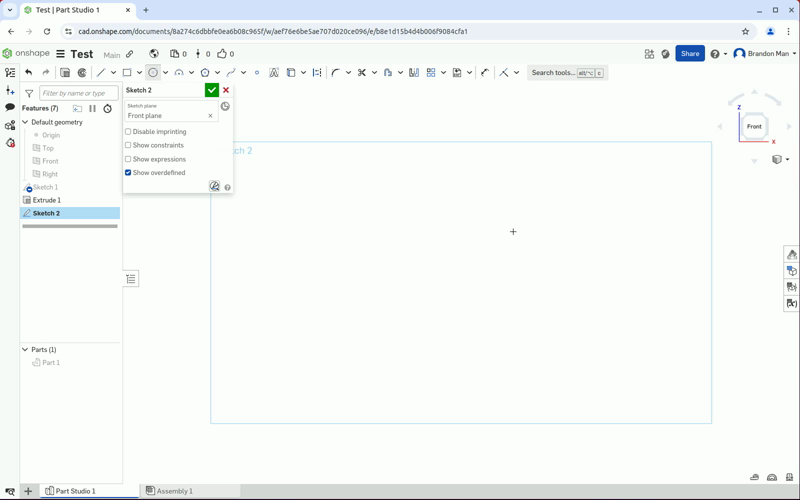
key_up(shift)
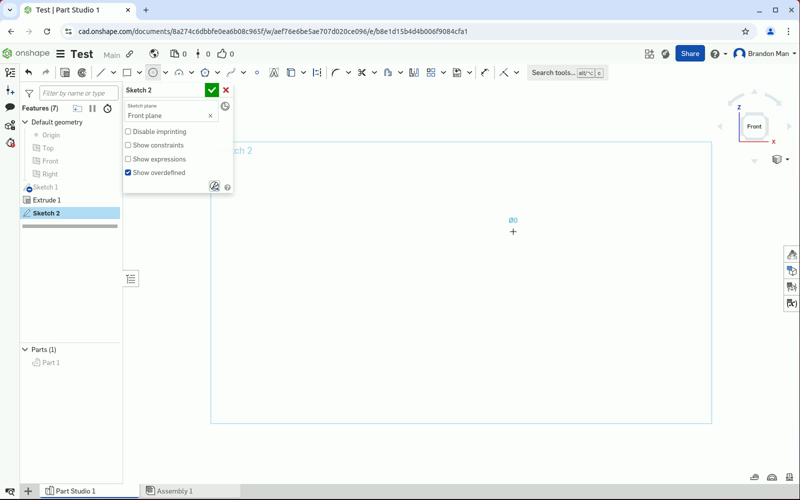
mouse_move(556, 231)
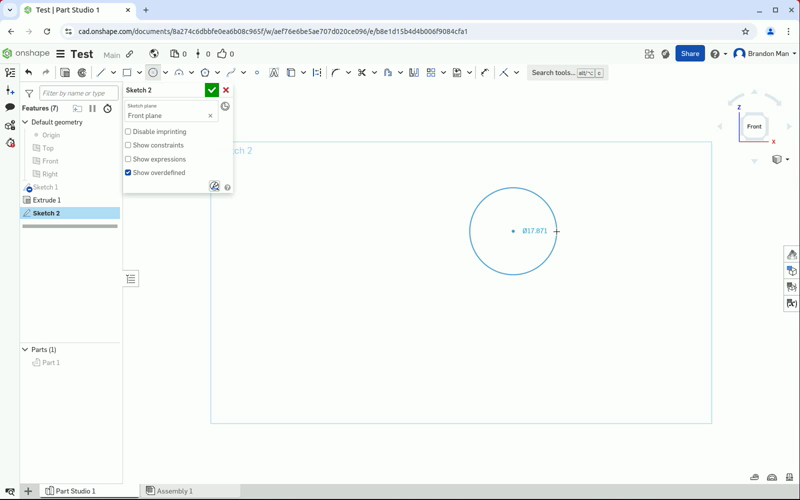
click(556, 231)
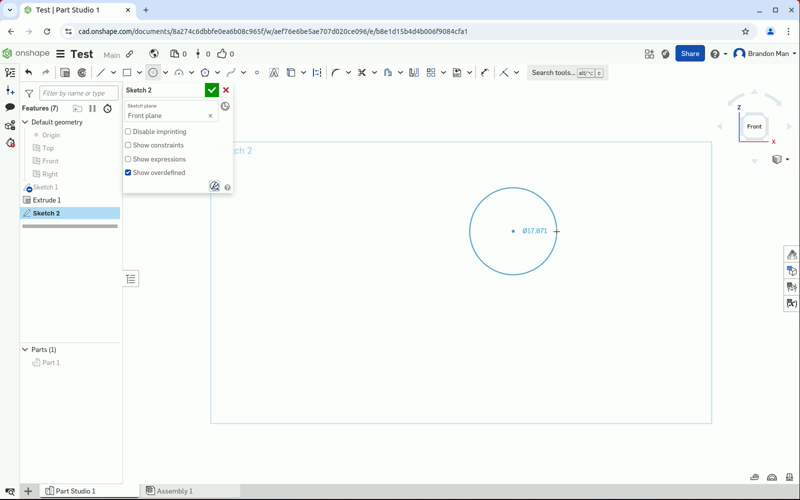
key(esc)
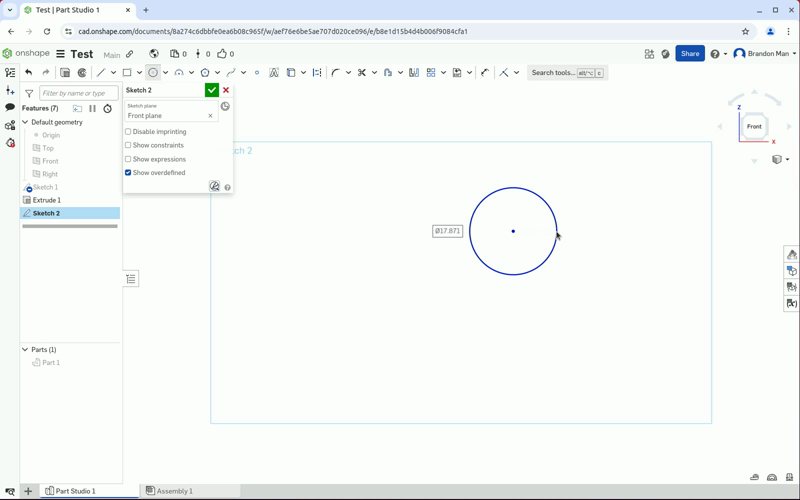
mouse_move(489, 218)
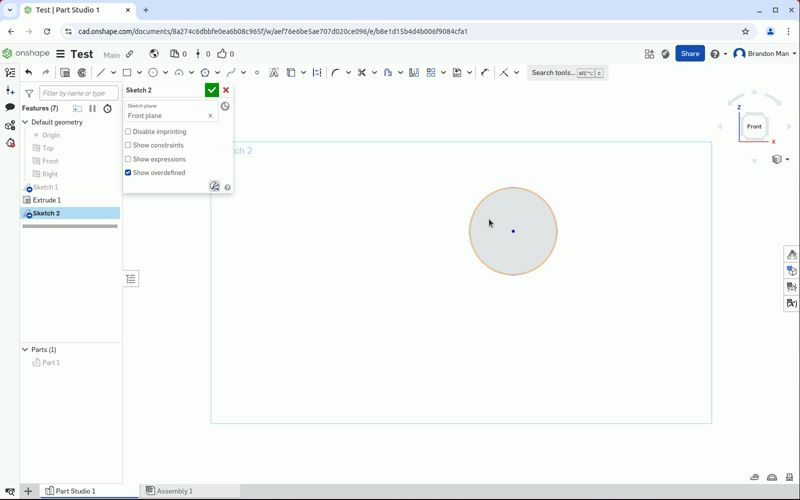
click(489, 218)
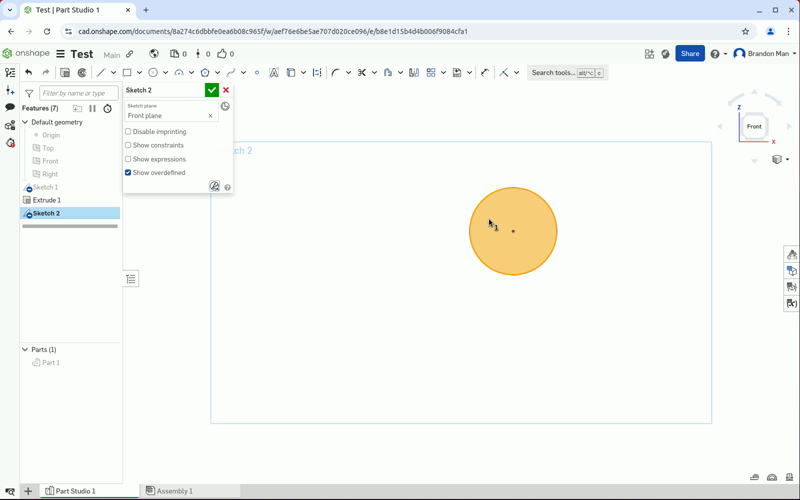
mouse_move(73, 352)
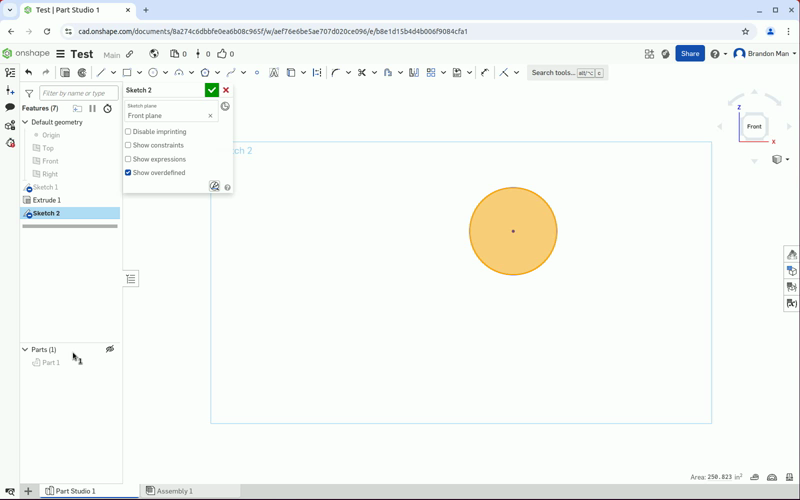
key(shift+y)
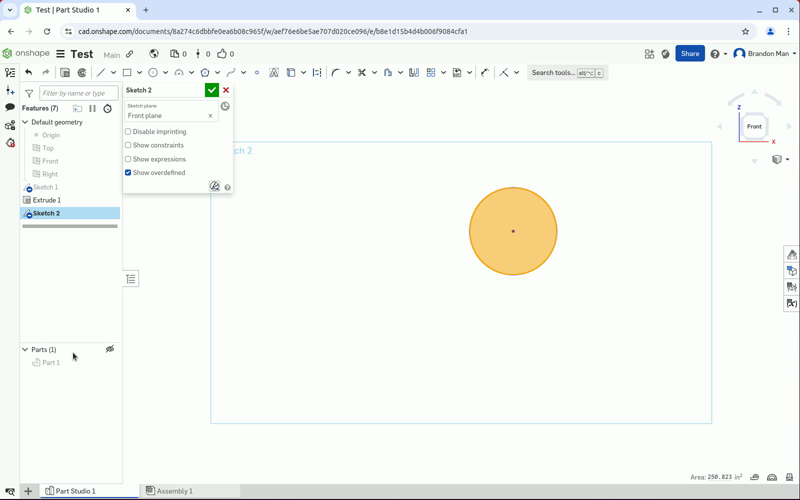
key(shift+e)
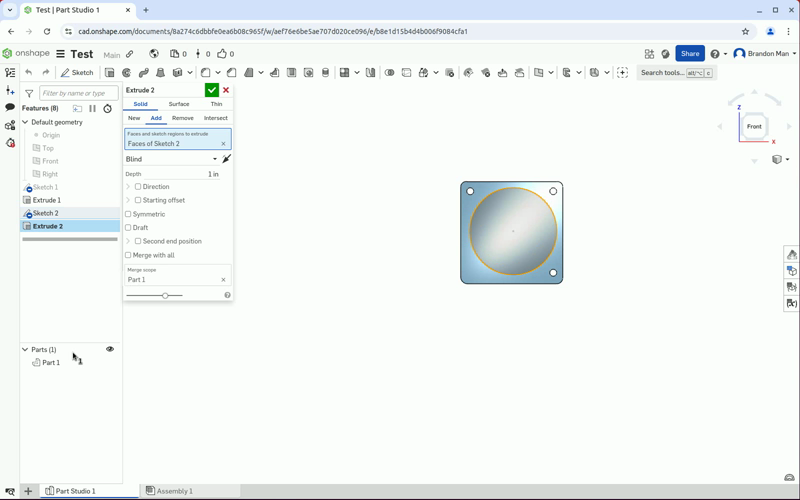
mouse_move(143, 106)
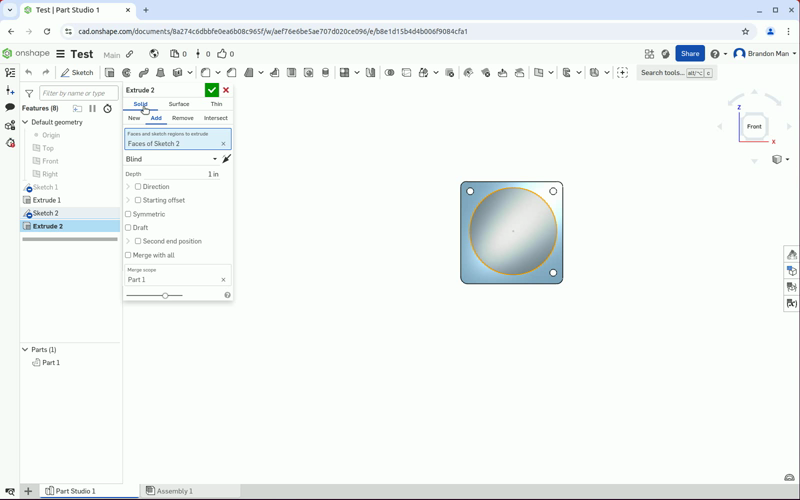
click(143, 106)
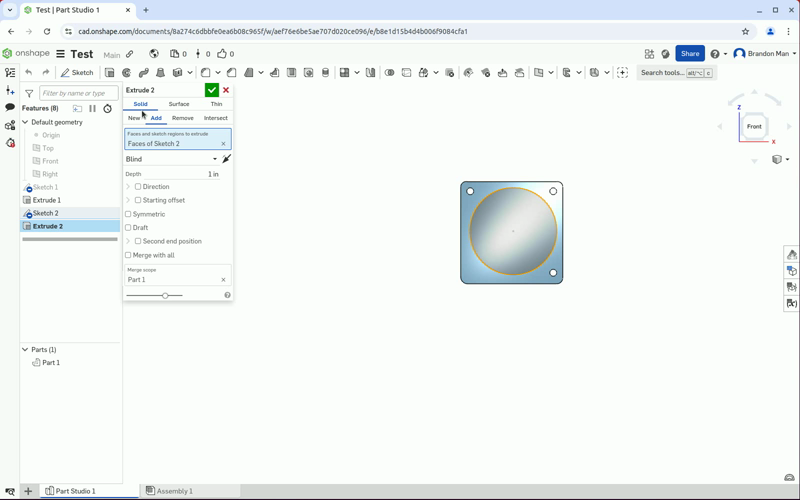
mouse_move(137, 120)
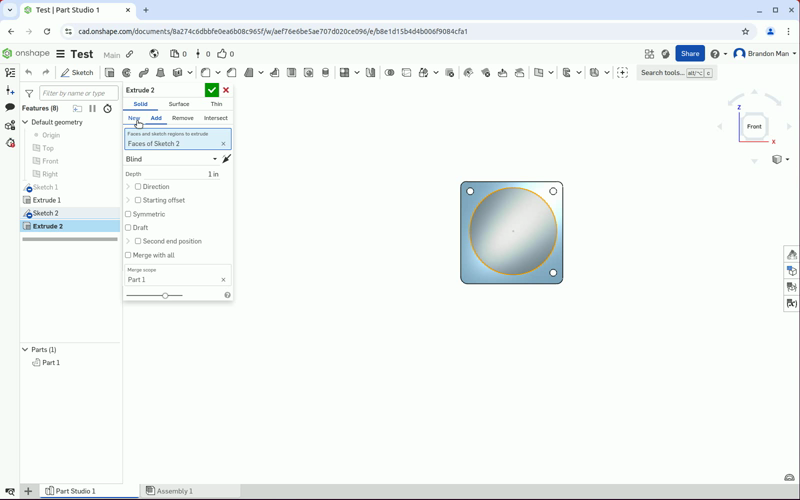
click(137, 120)
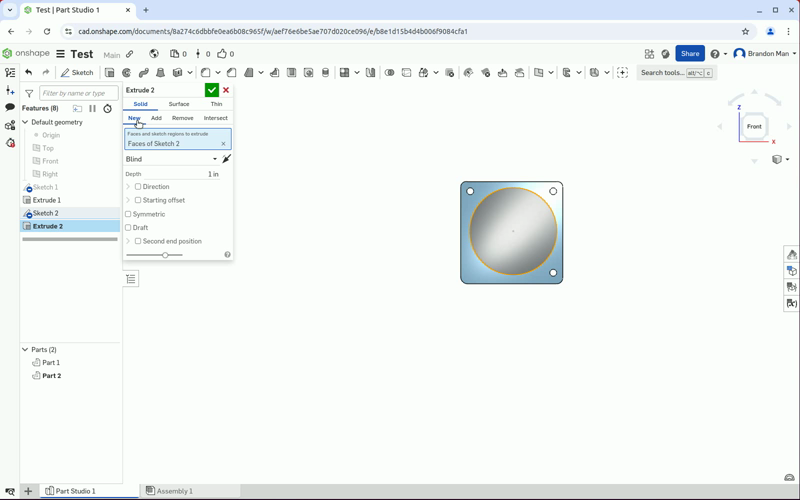
key(tab, 4)
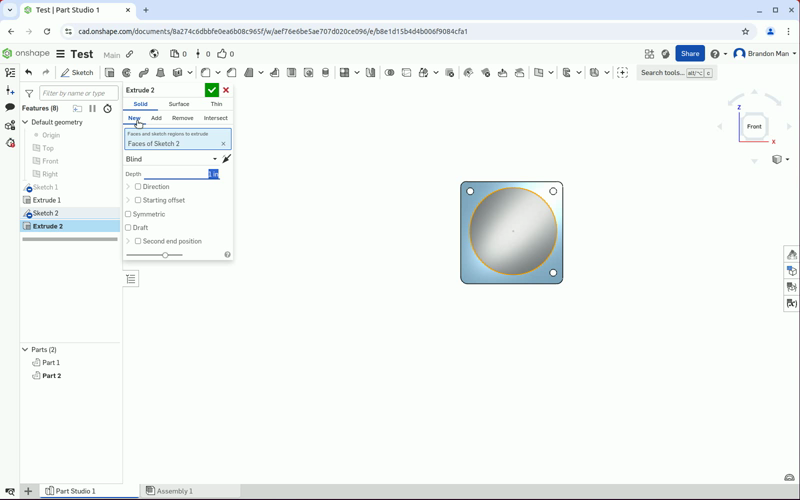
text(0.481)
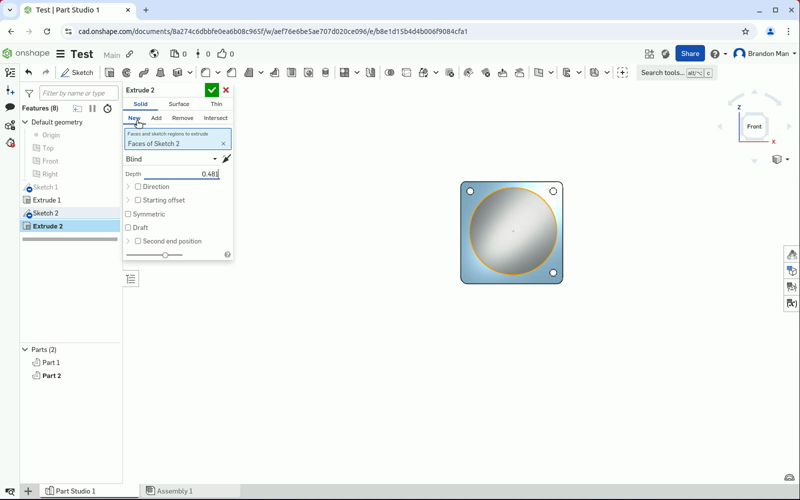
key(enter)
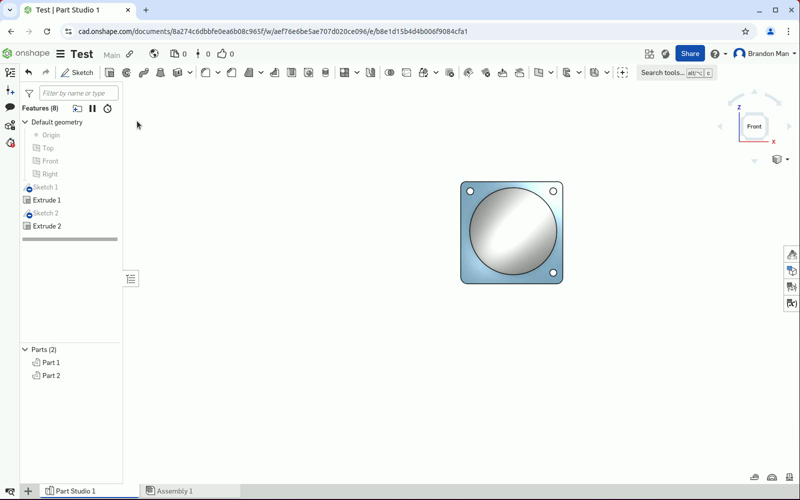
key(shift+h)
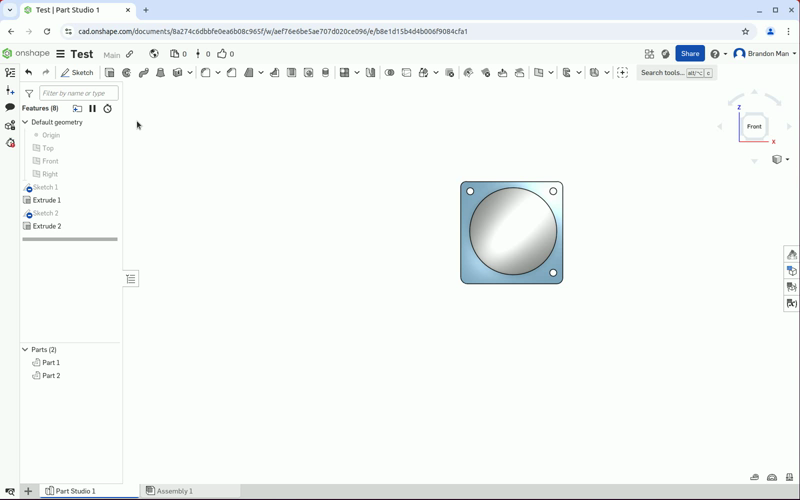
key(shift+h)
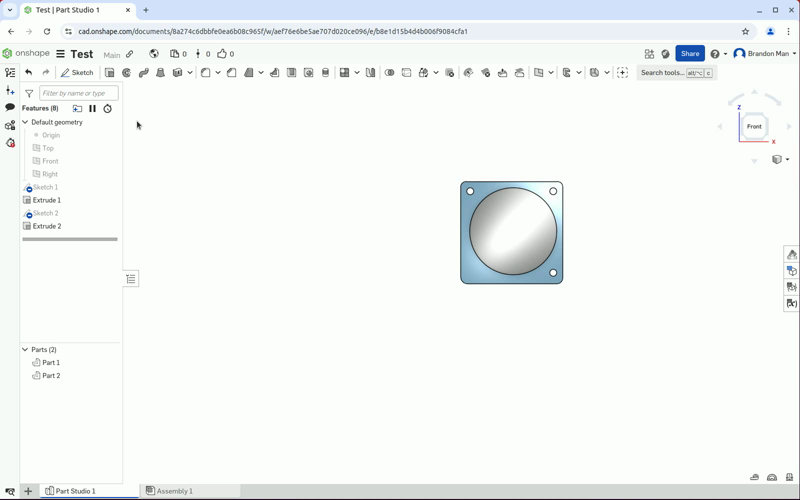
mouse_move(73, 189)
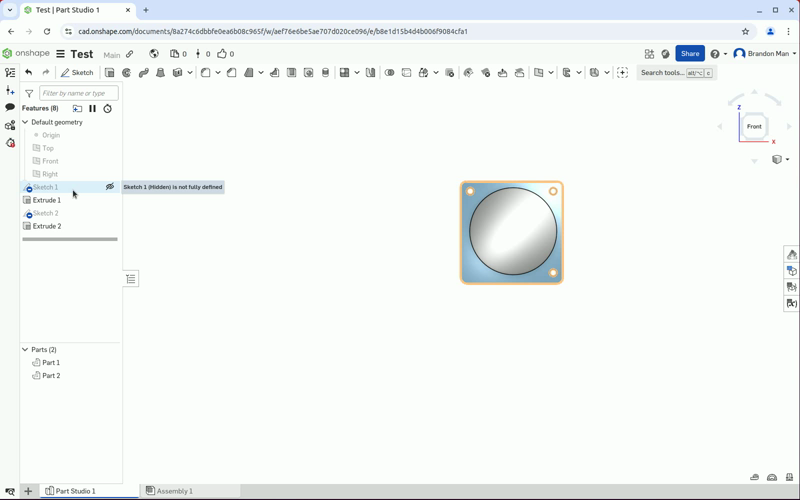
click(73, 189)
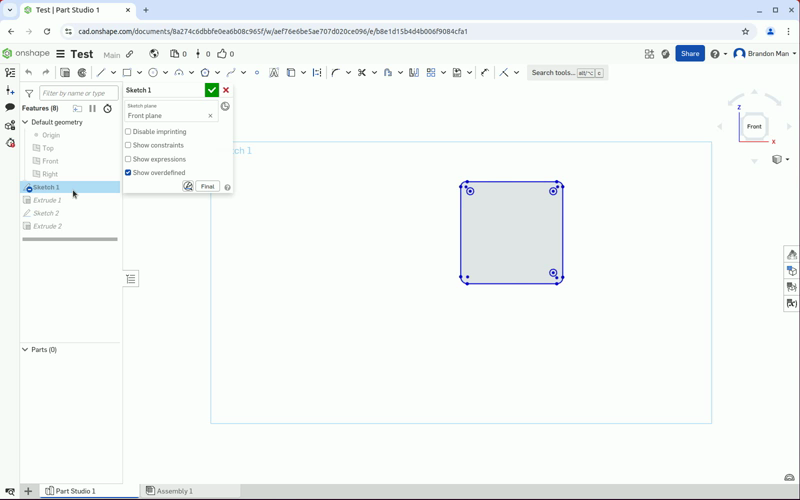
mouse_move(229, 92)
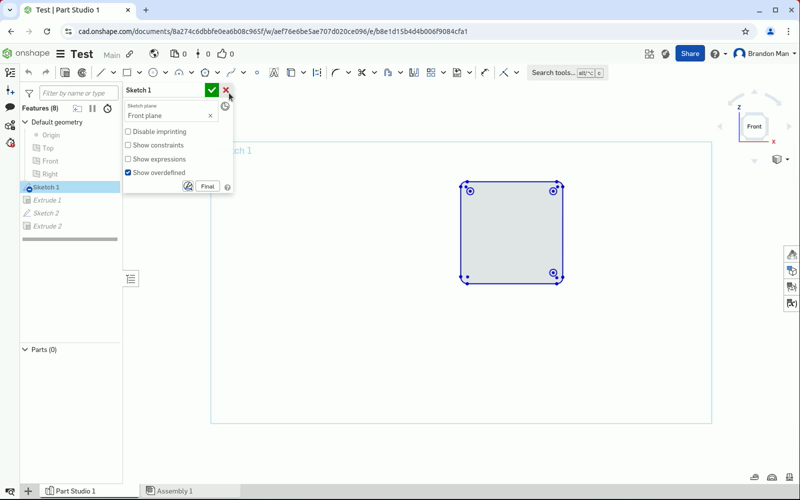
click(229, 92)
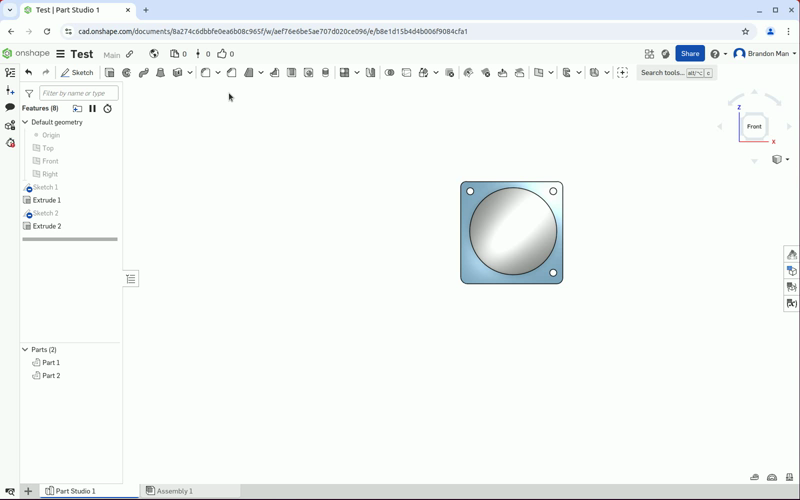
mouse_move(541, 75)
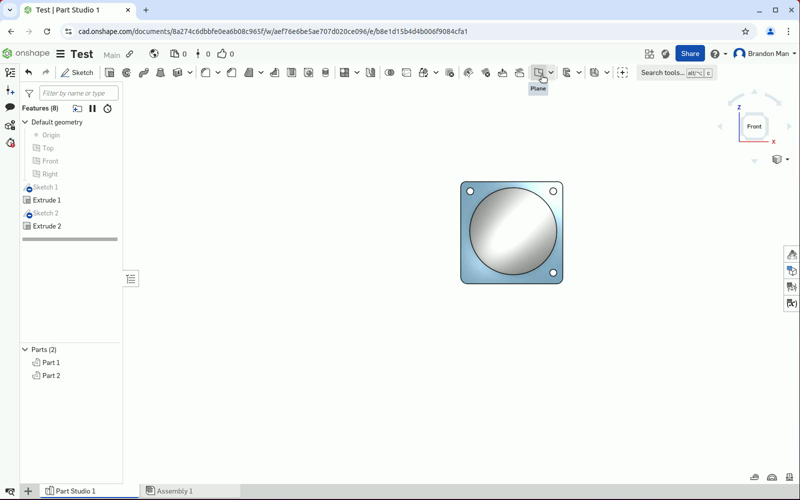
click(541, 75)
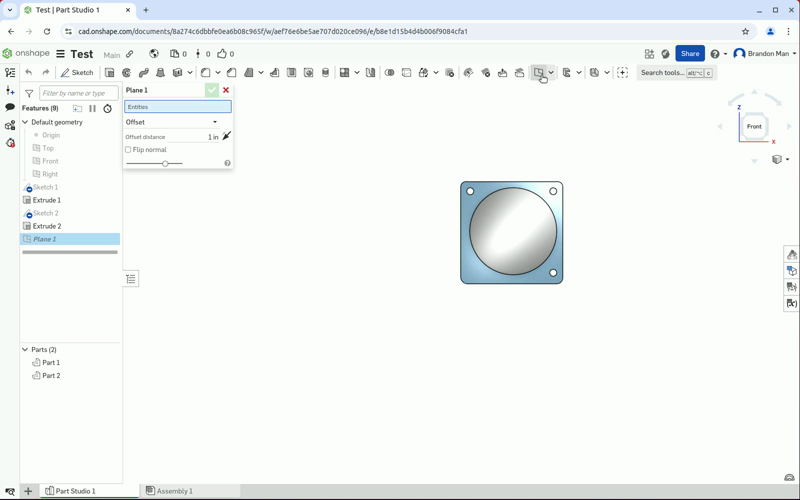
mouse_move(73, 163)
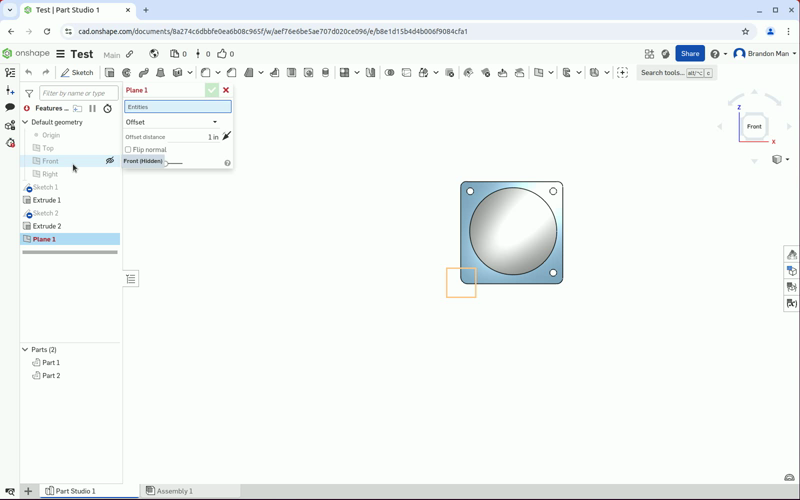
click(73, 163)
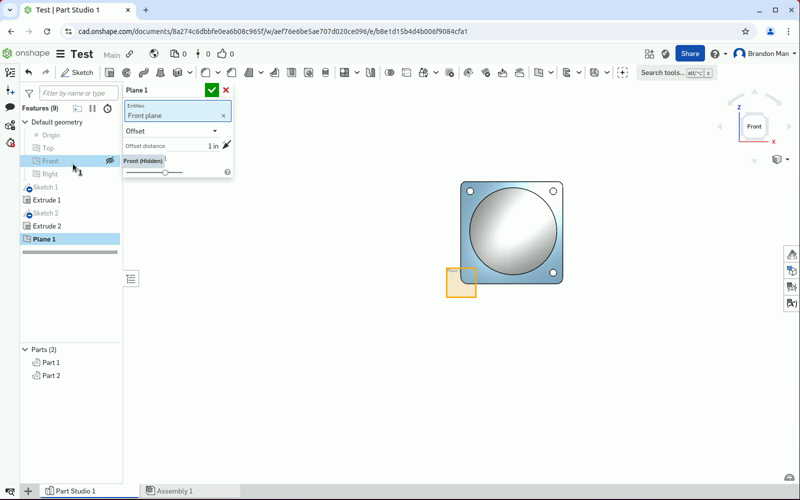
key(tab, 2)
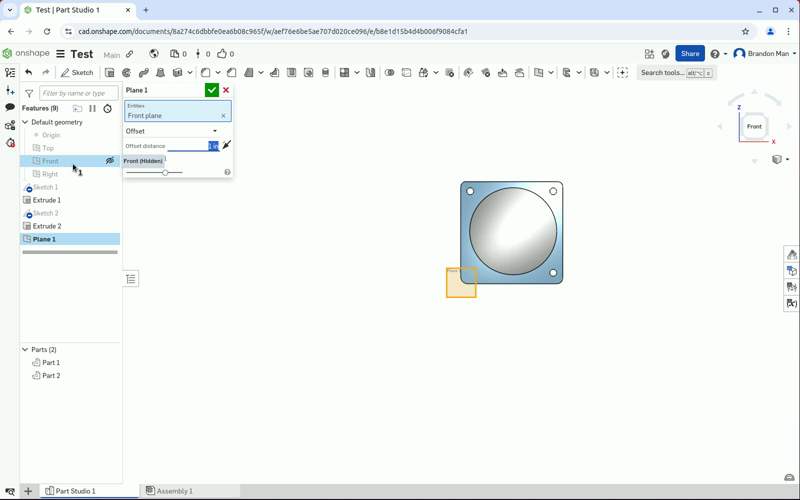
text(0.493)
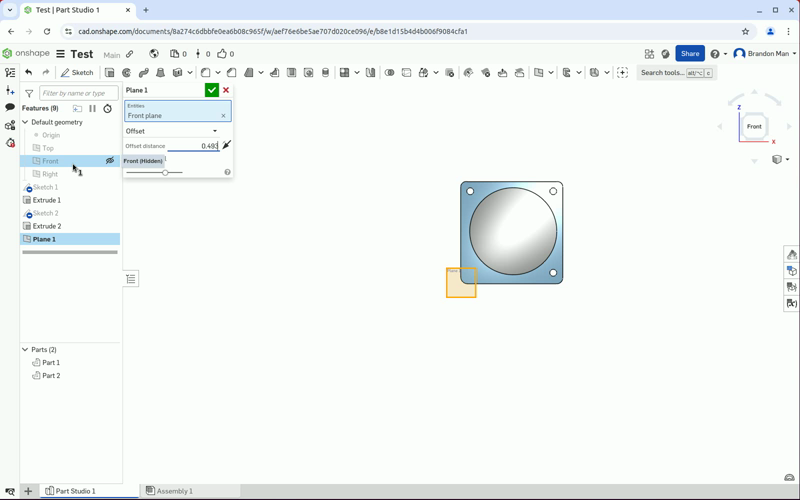
key(enter, 2)
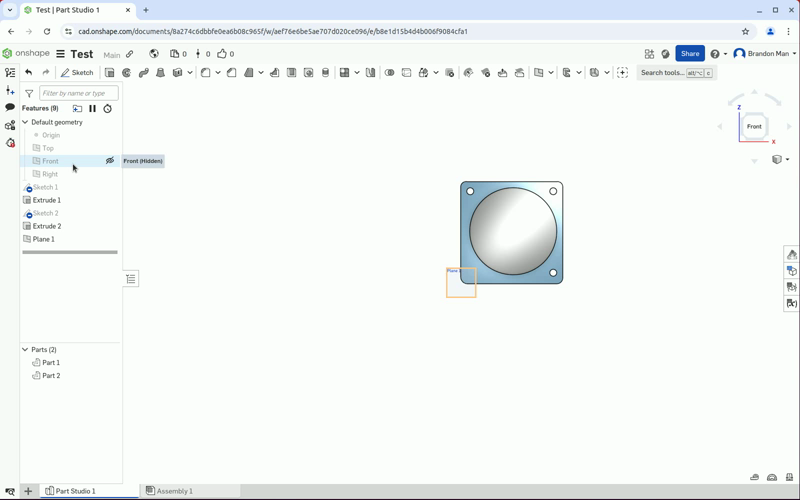
key(shift+s)
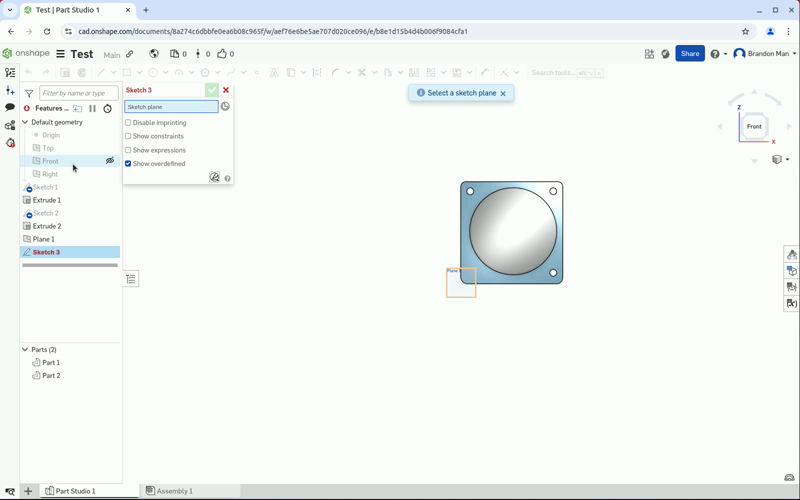
mouse_move(73, 241)
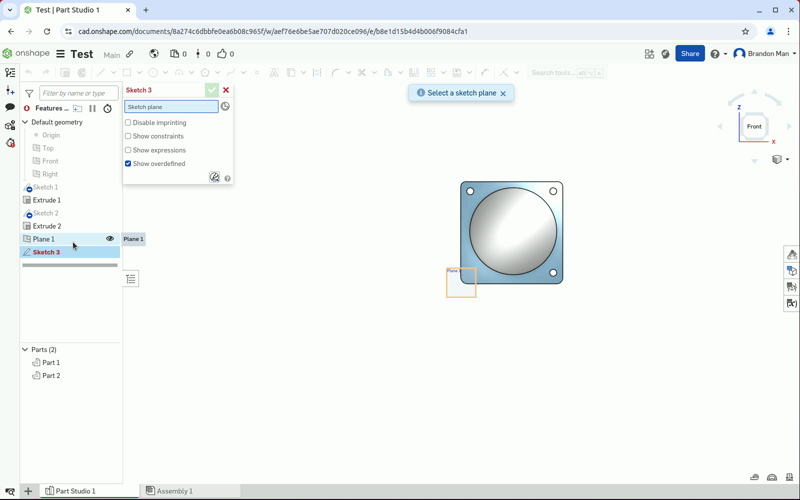
click(73, 241)
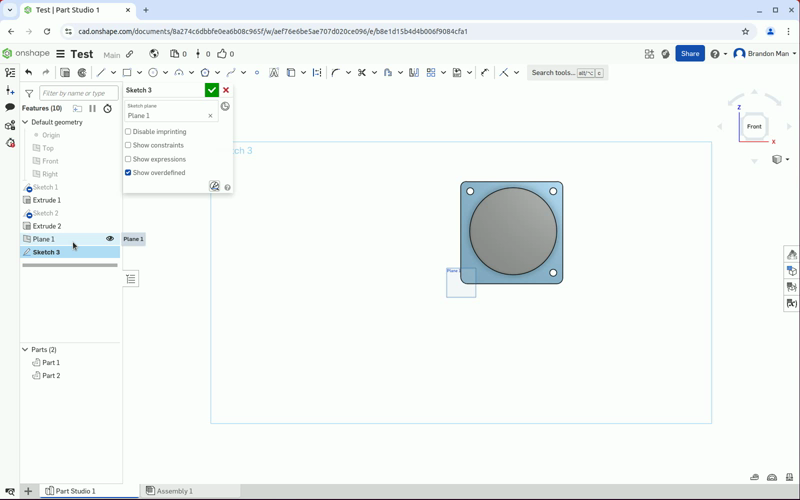
mouse_move(73, 352)
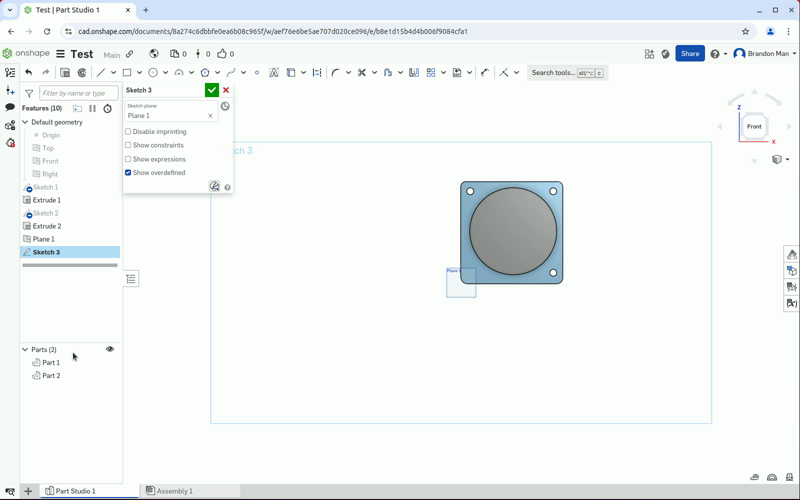
key(y)
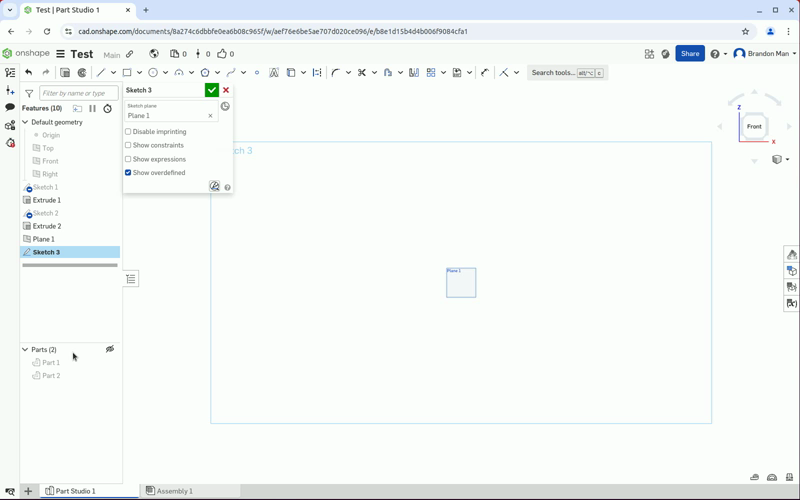
key(c)
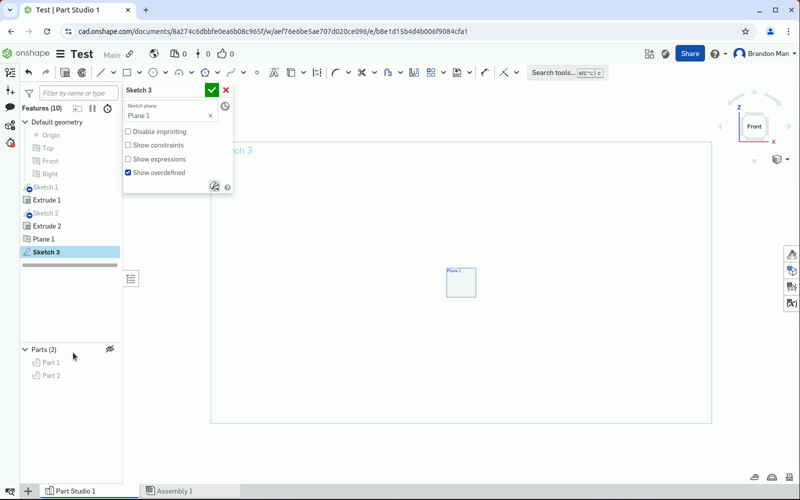
key_down(shift)
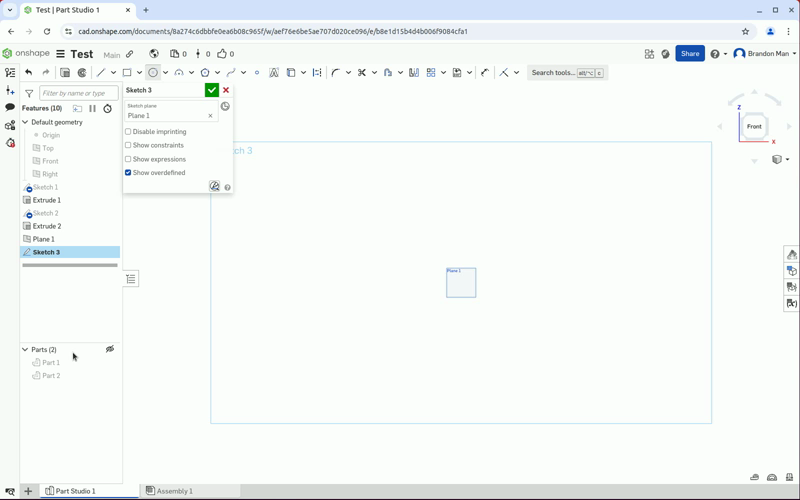
mouse_move(512, 231)
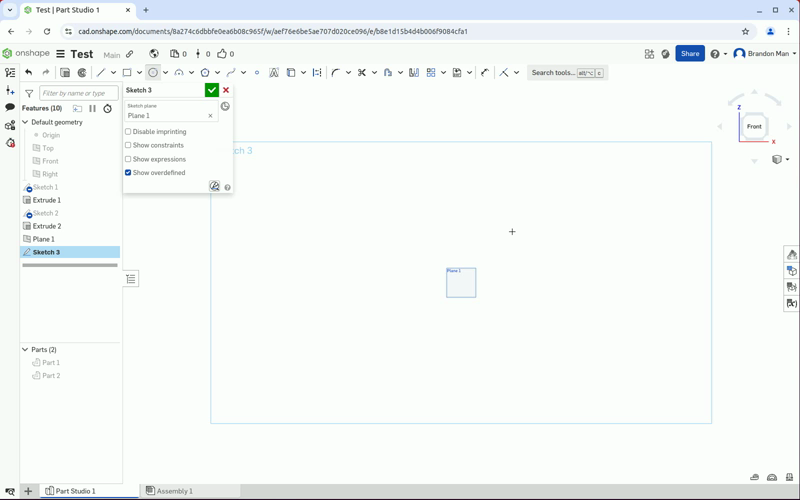
click(512, 231)
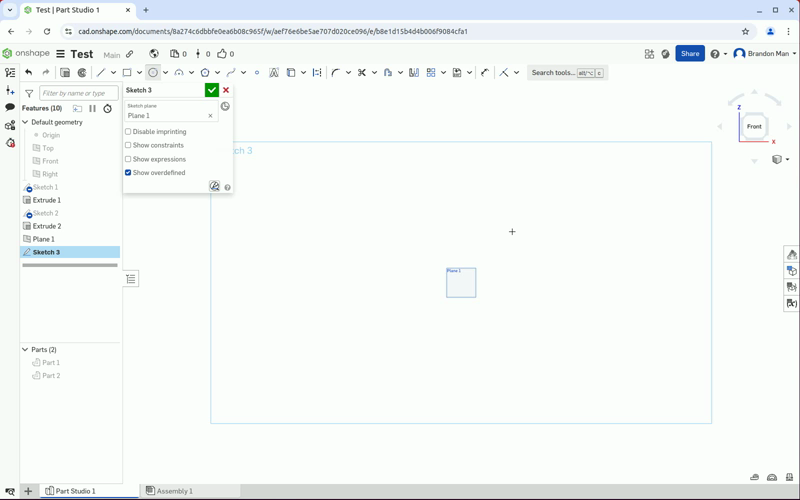
key_up(shift)
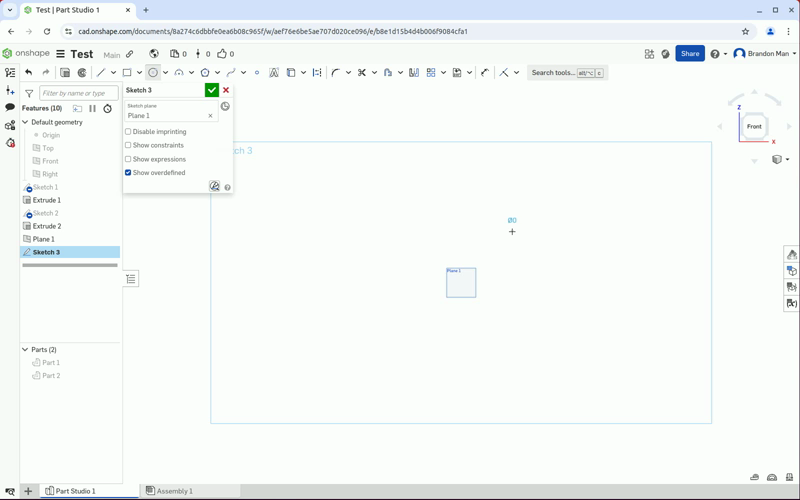
mouse_move(520, 231)
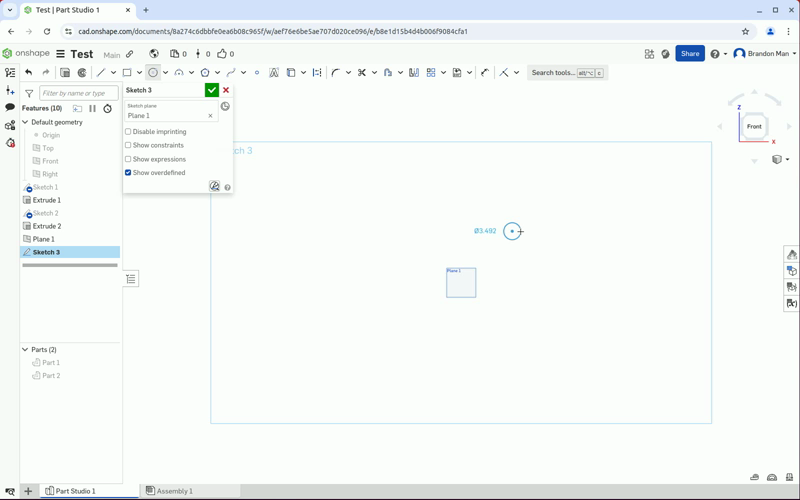
click(520, 231)
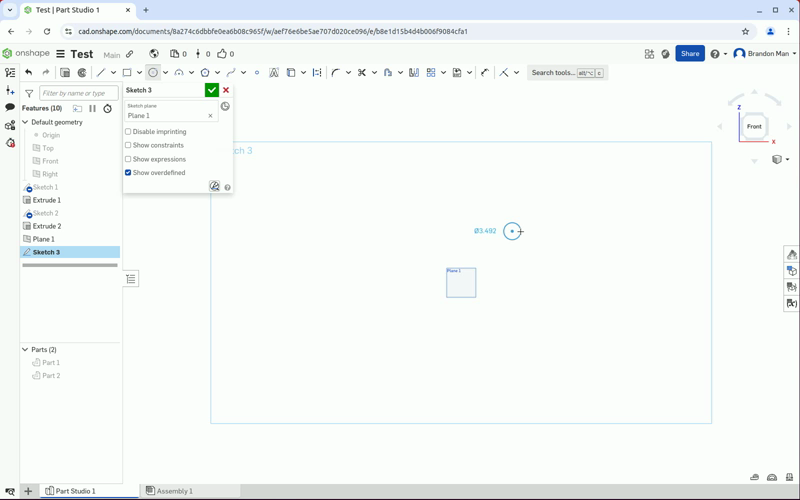
key(esc)
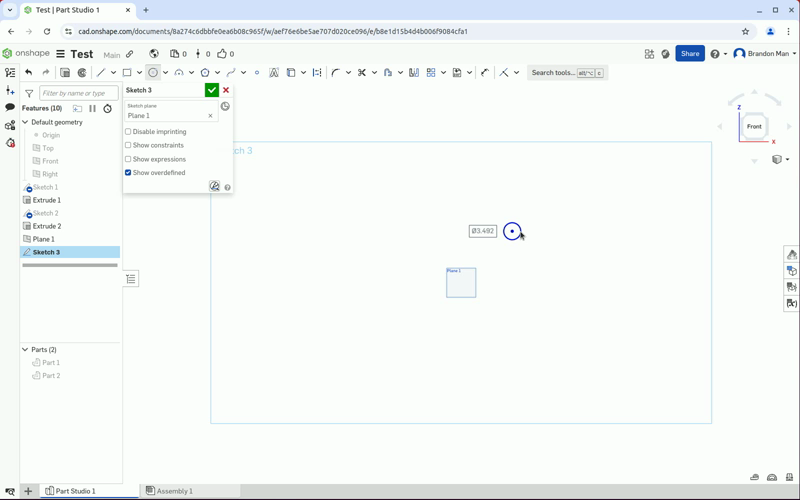
mouse_move(512, 228)
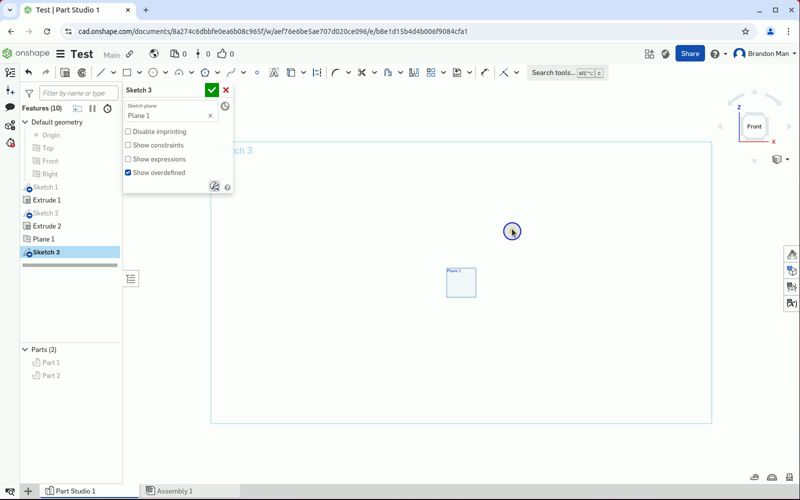
scroll(6)
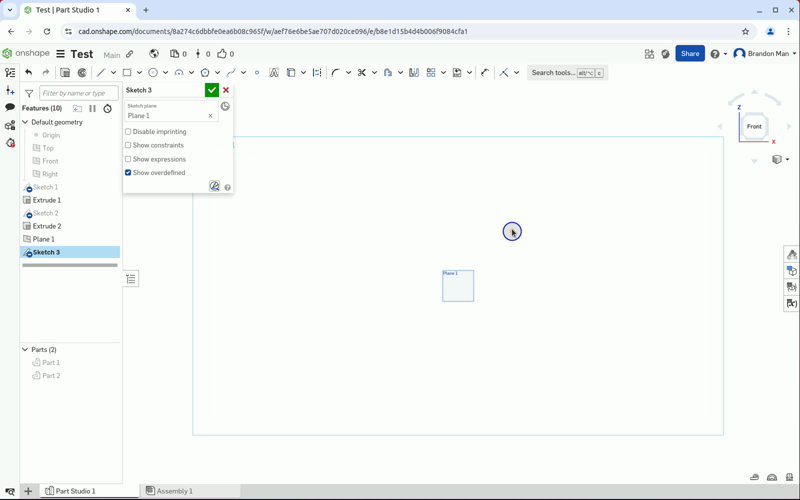
scroll(6)
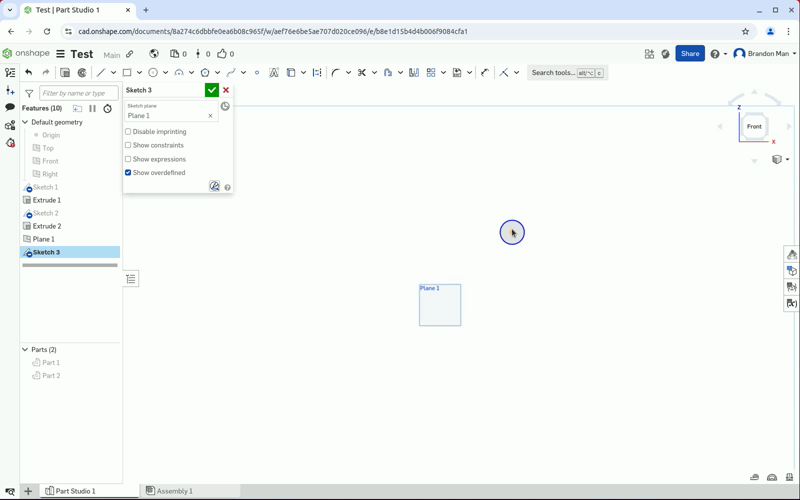
scroll(6)
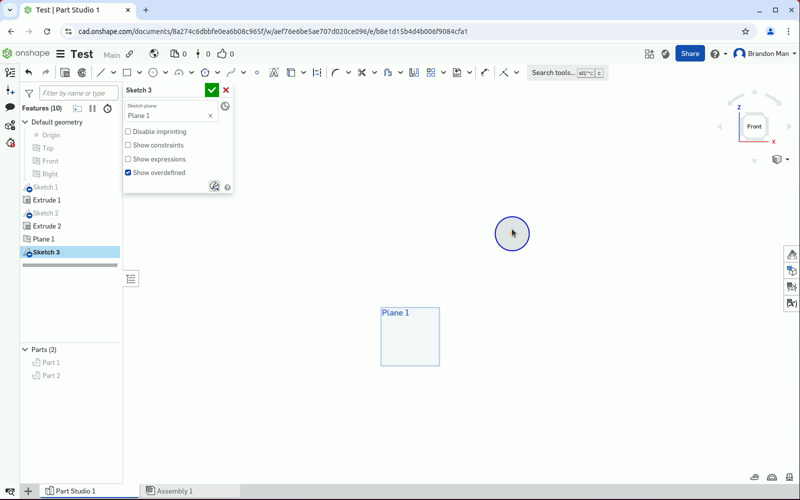
scroll(6)
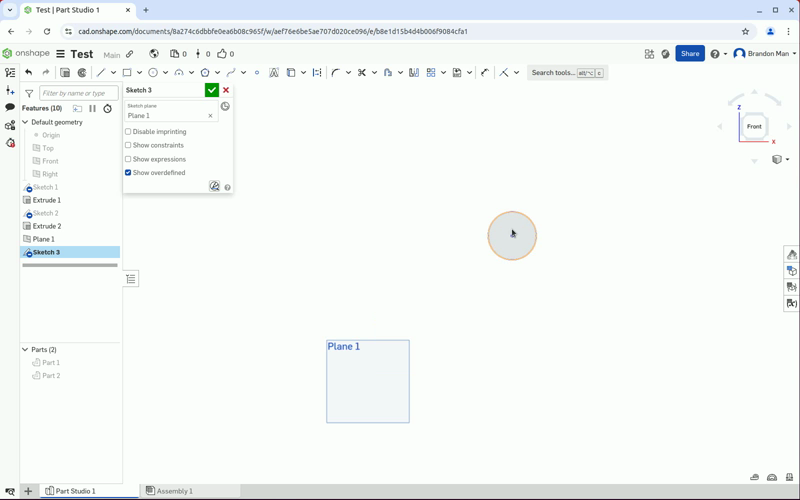
scroll(6)
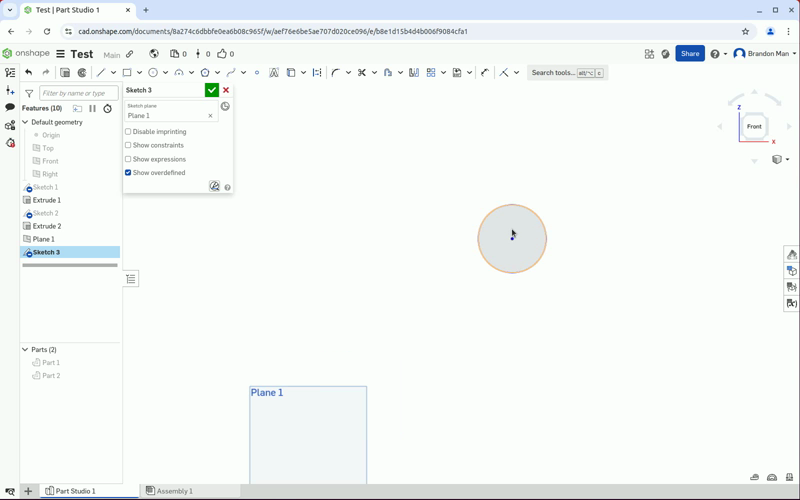
scroll(6)
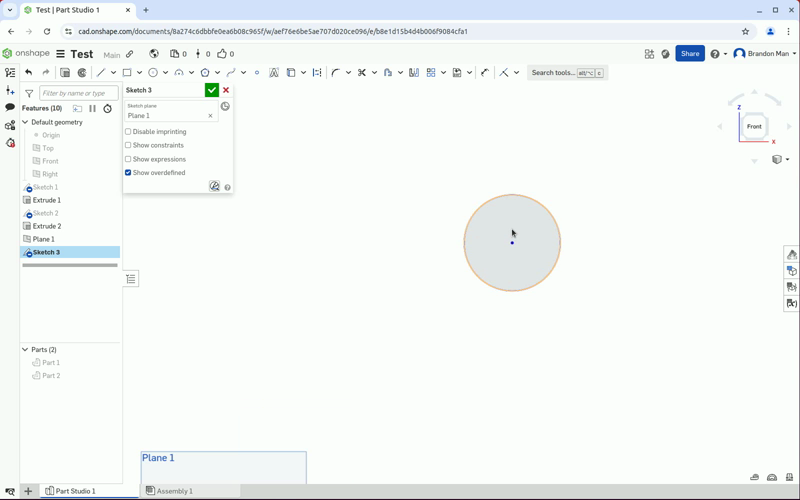
scroll(6)
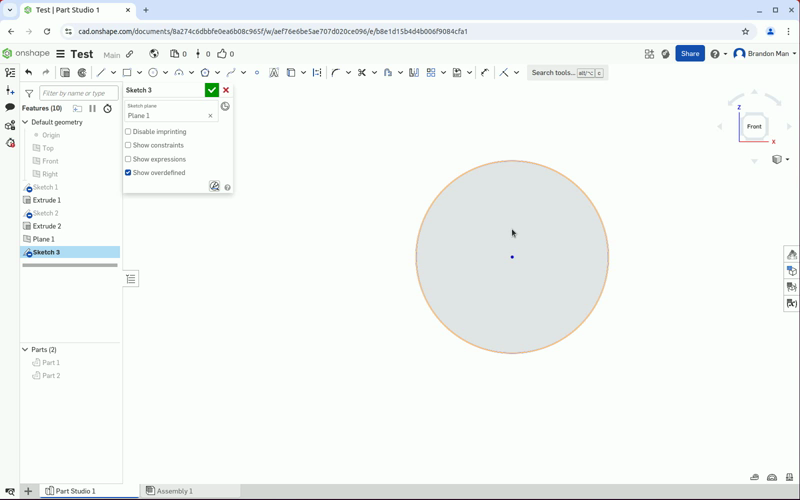
click(512, 228)
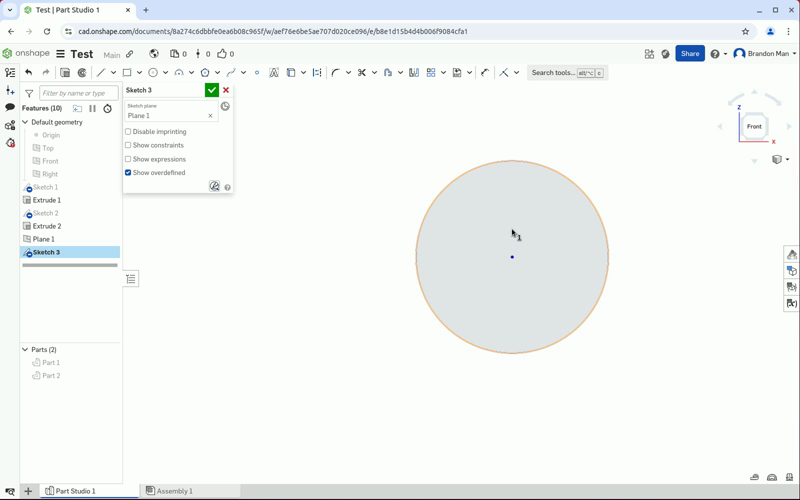
scroll(-6)
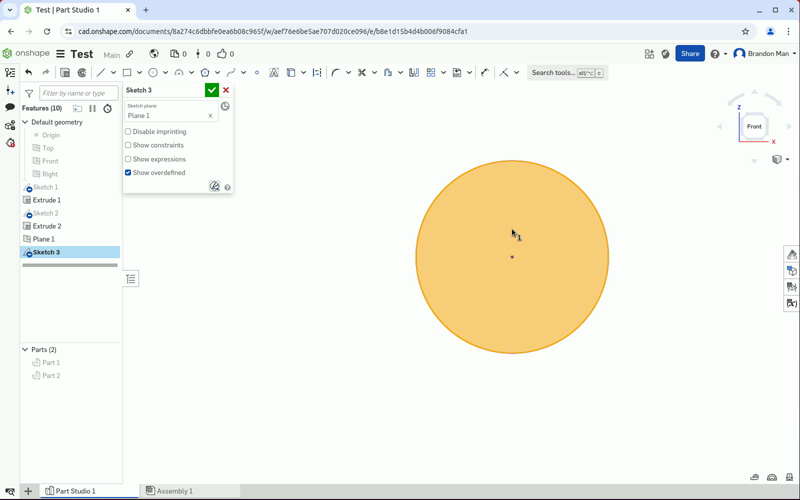
scroll(-6)
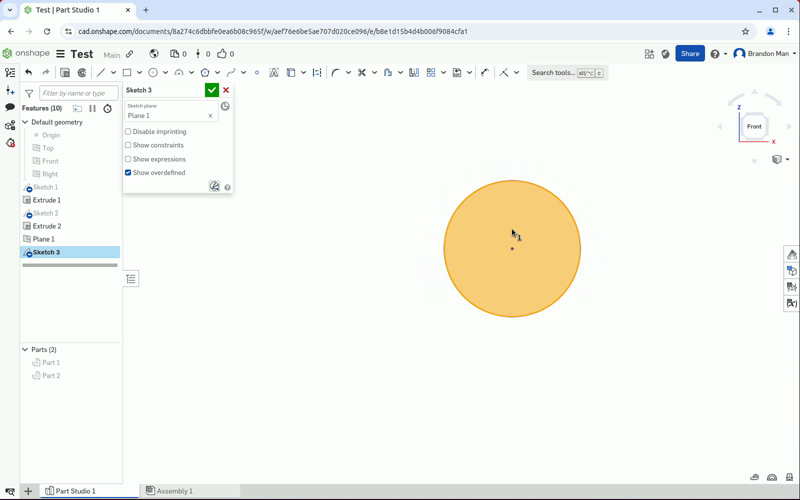
scroll(-6)
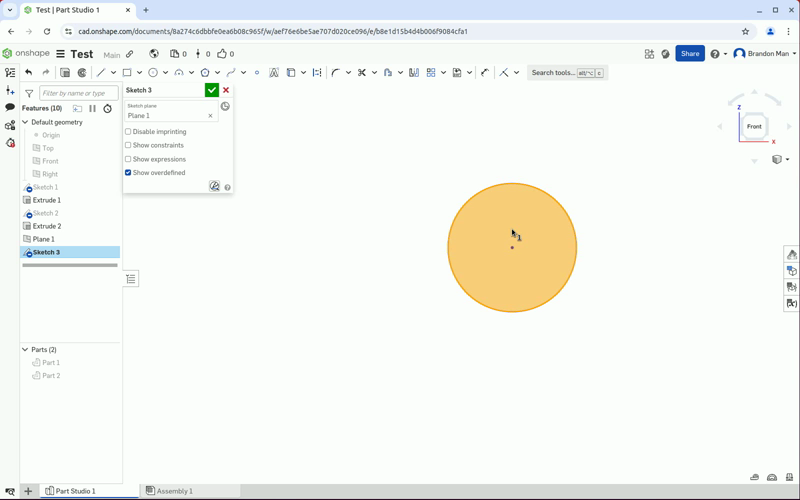
scroll(-6)
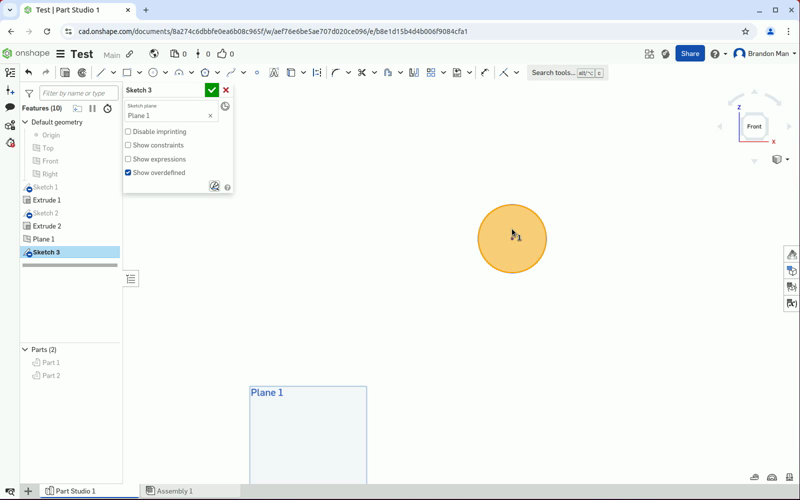
scroll(-6)
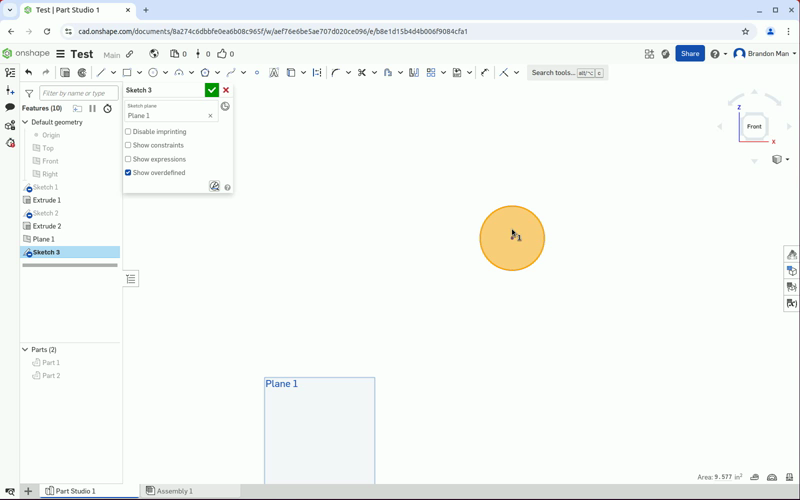
scroll(-6)
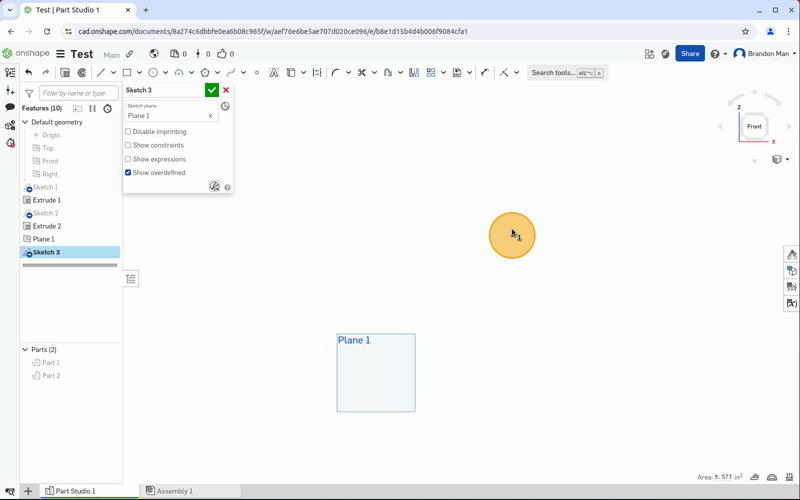
scroll(-6)
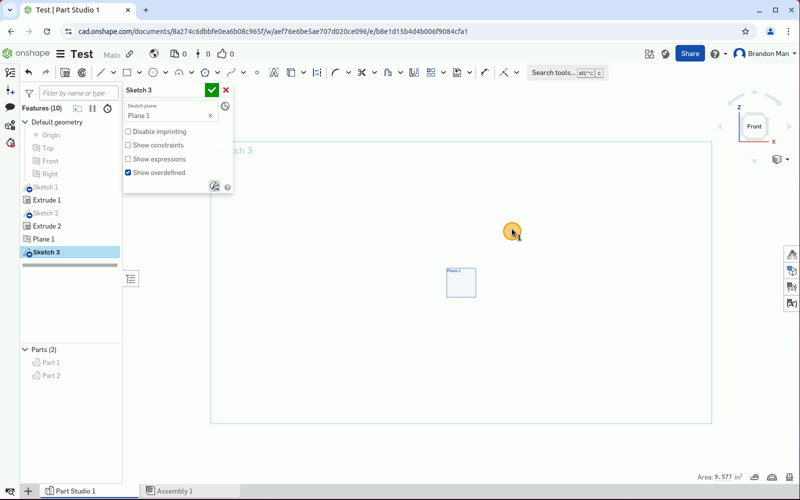
mouse_move(73, 352)
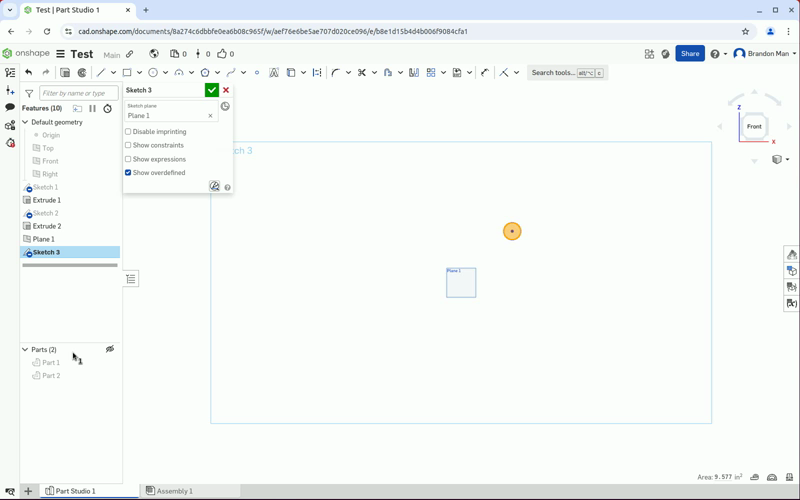
key(shift+y)
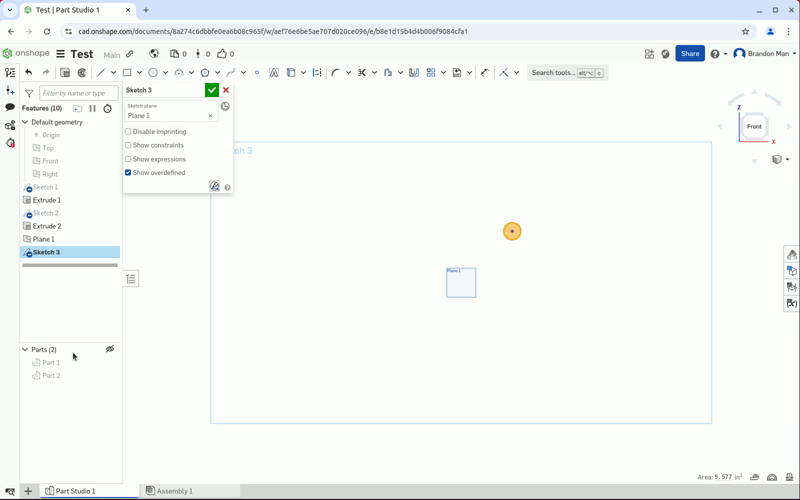
key(shift+e)
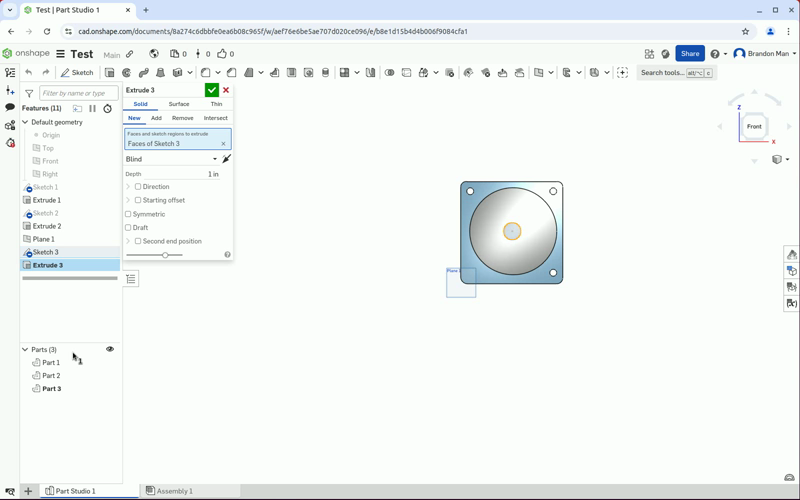
mouse_move(143, 106)
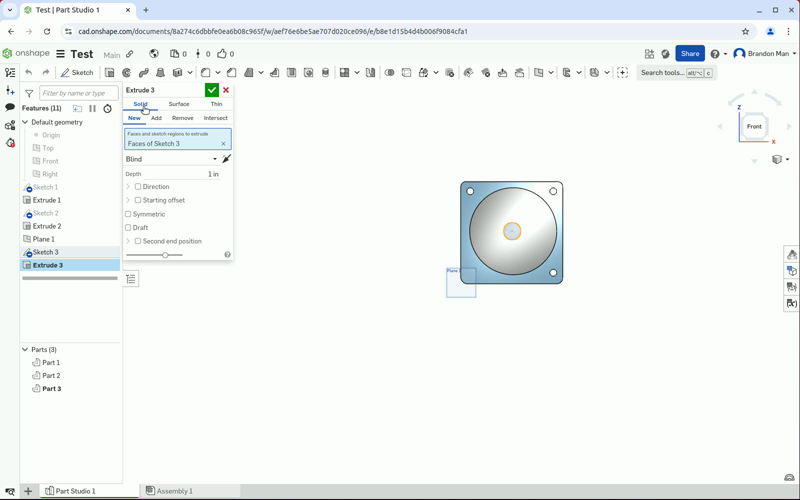
click(143, 106)
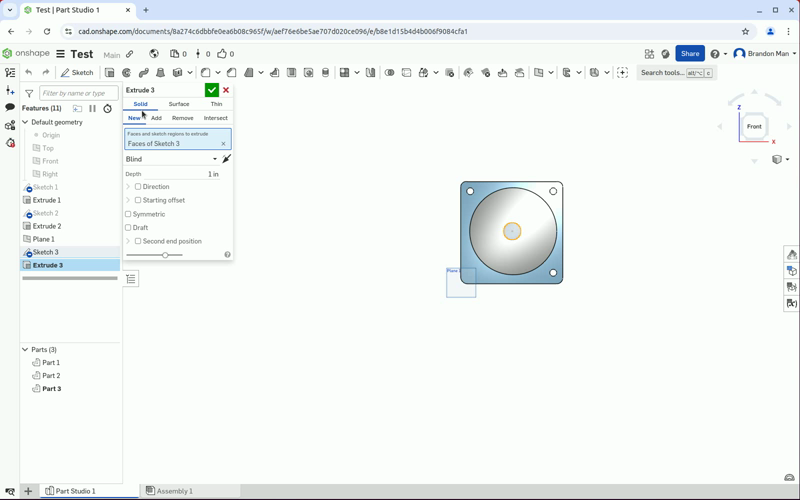
mouse_move(137, 120)
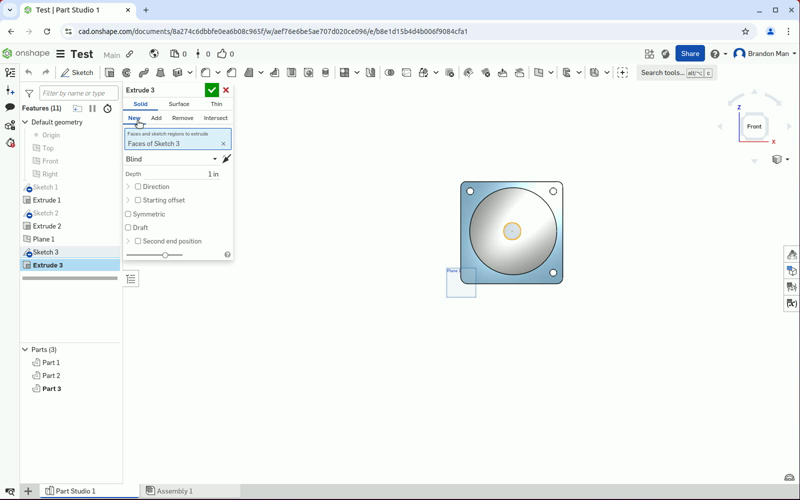
click(137, 120)
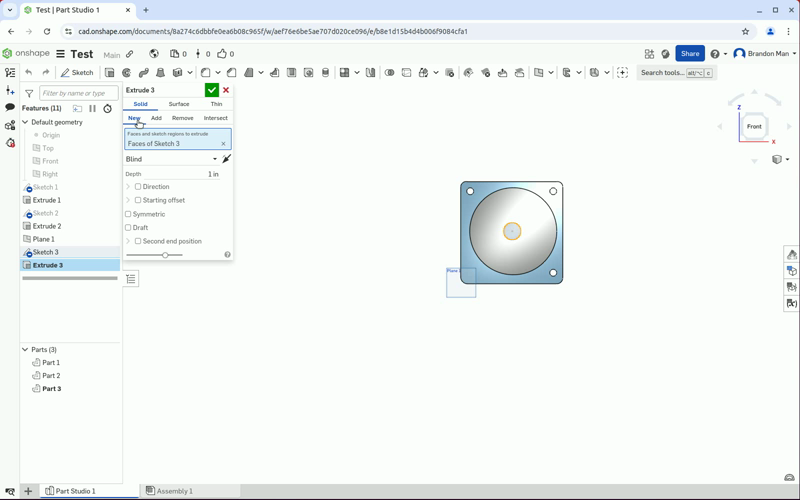
key(tab, 4)
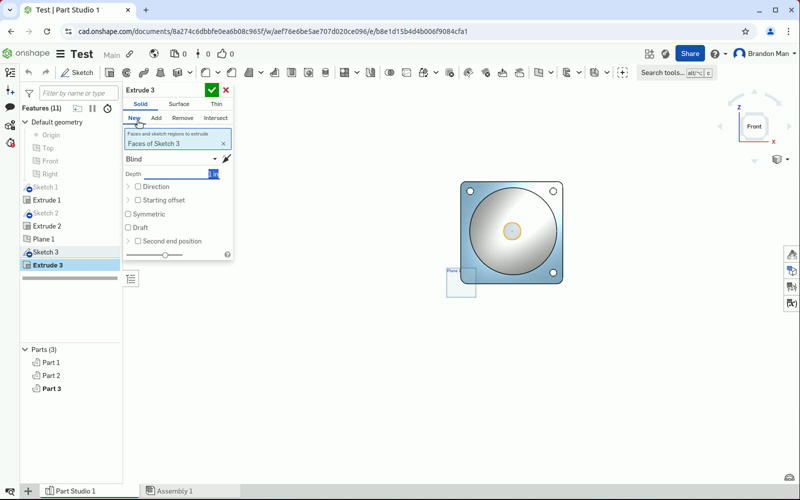
text(7.221)
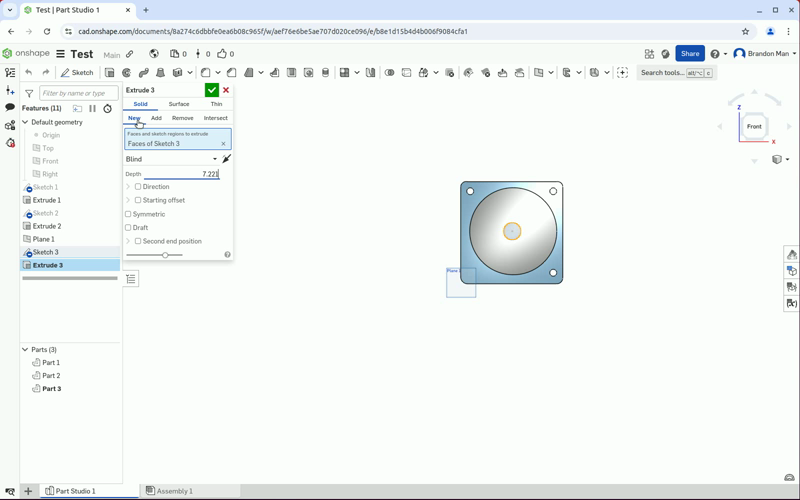
key(enter)
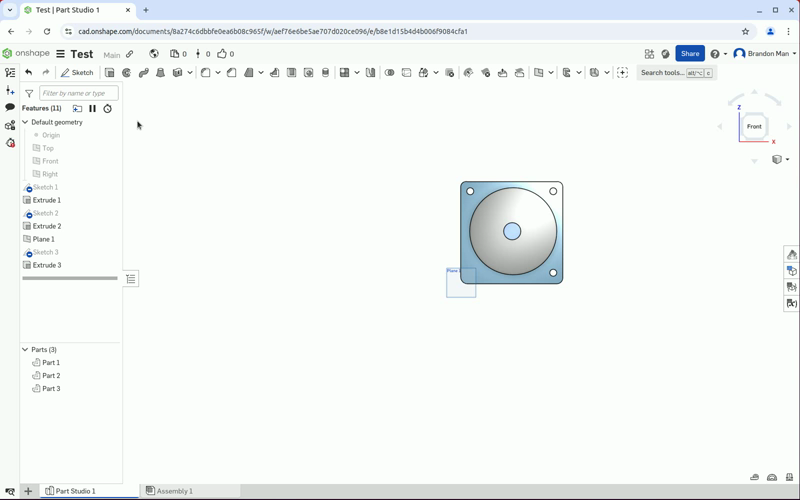
key(shift+h)
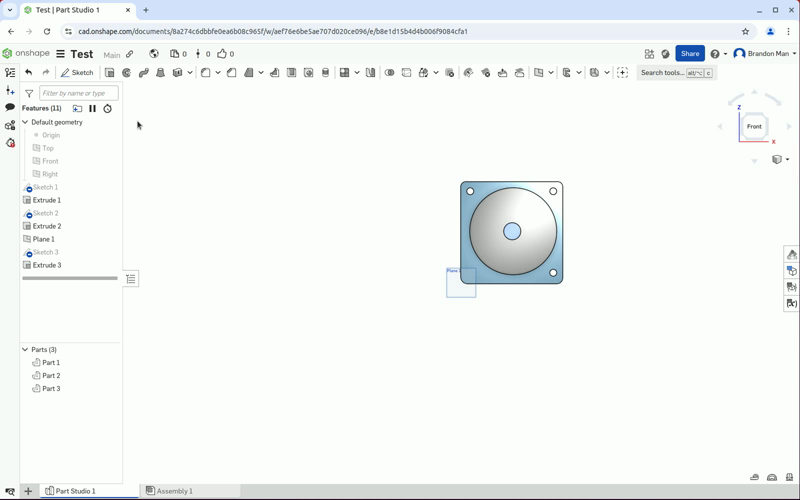
key(shift+h)
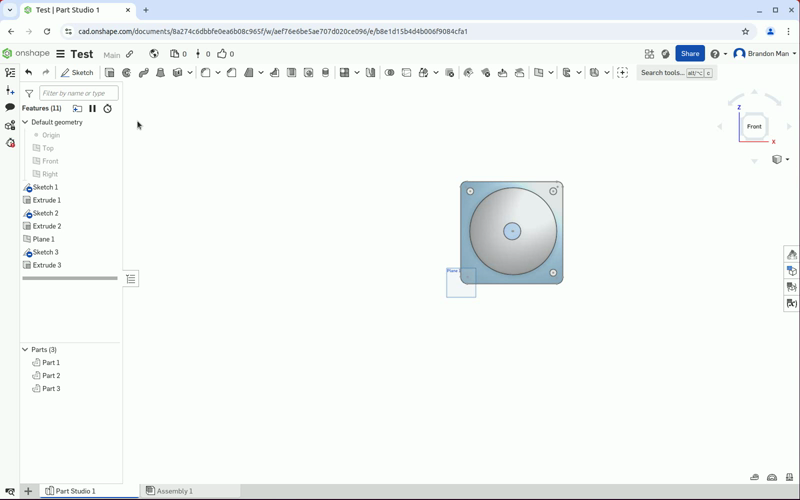
key(shift+7)
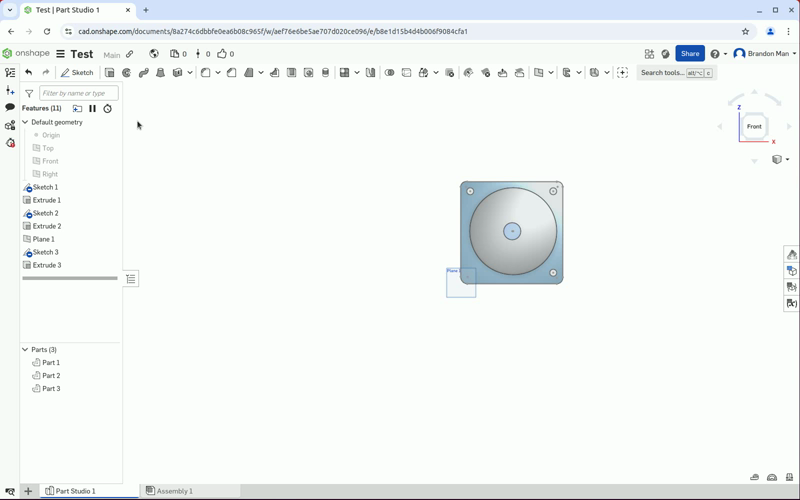
key(left, 2)
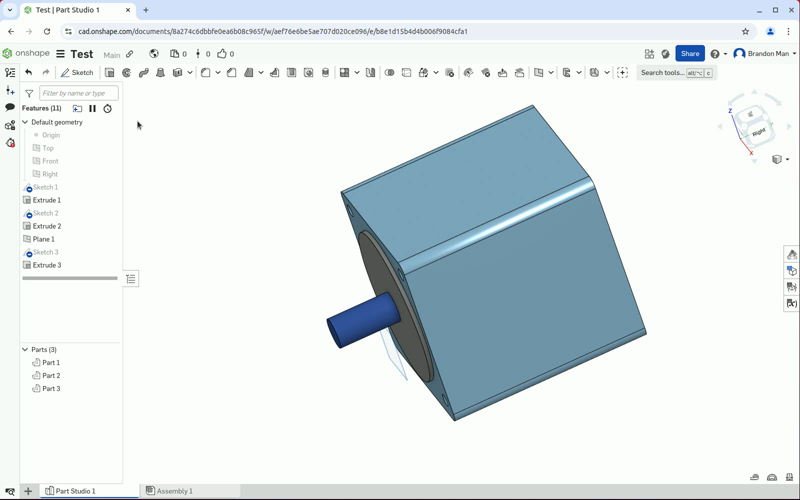
key(down, 2)
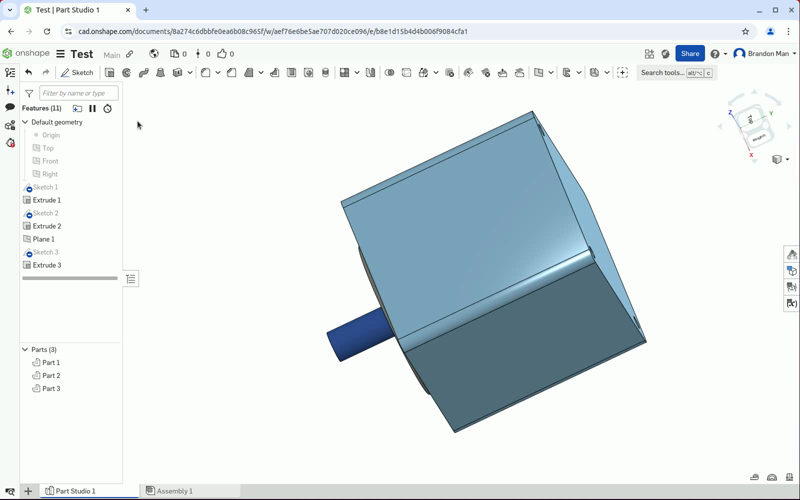
key(up, 2)
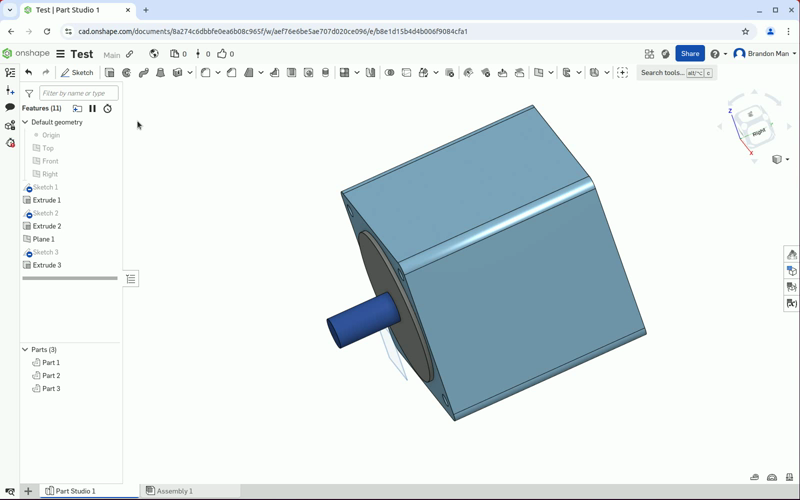
key(right, 2)
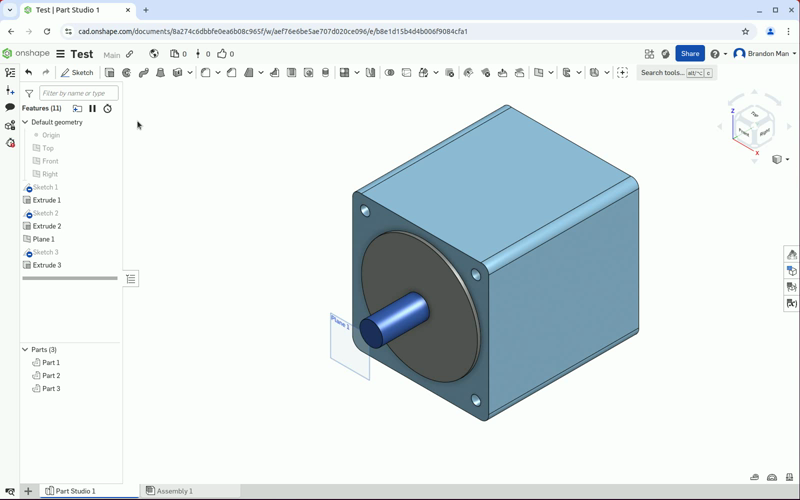
mouse_move(73, 189)
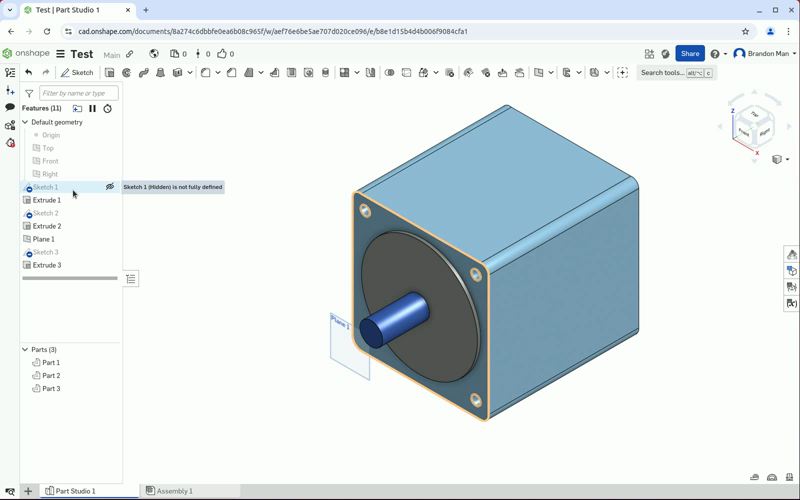
click(73, 189)